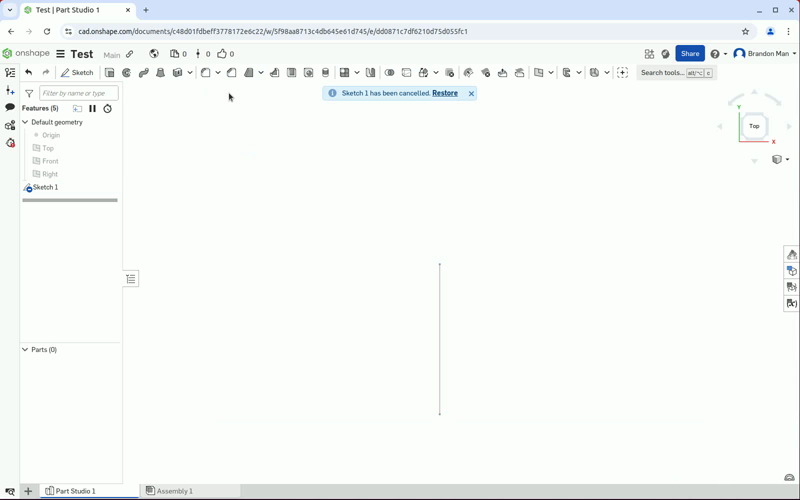
key(shift+h)
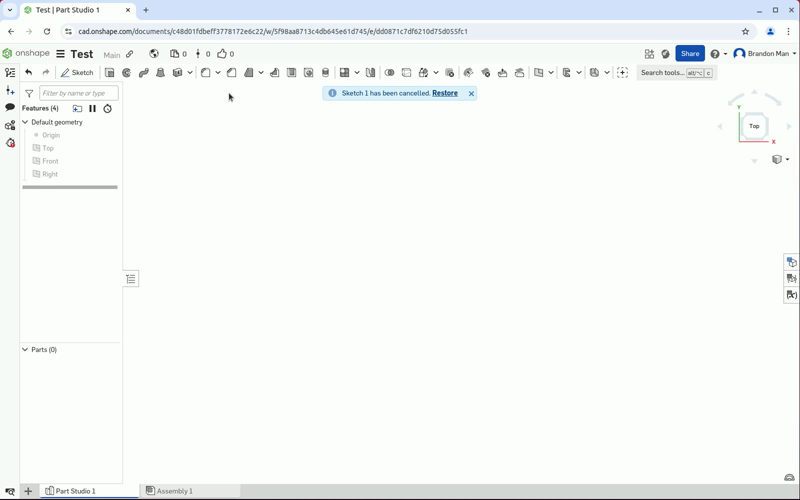
mouse_move(73, 352)
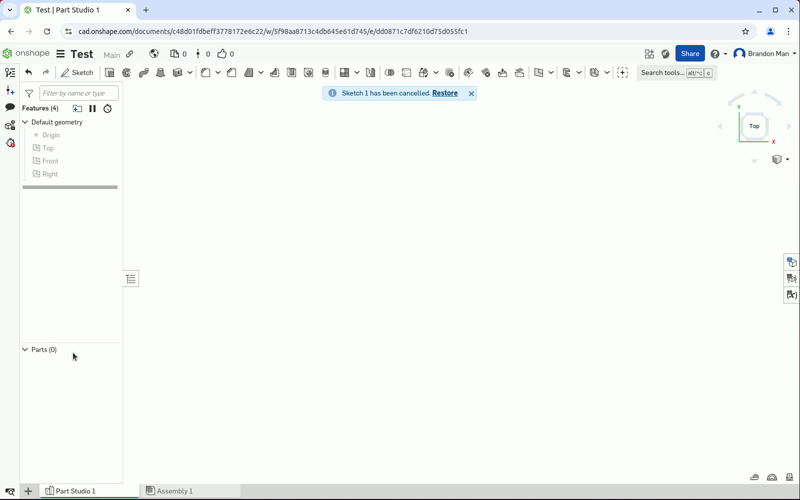
key(y)
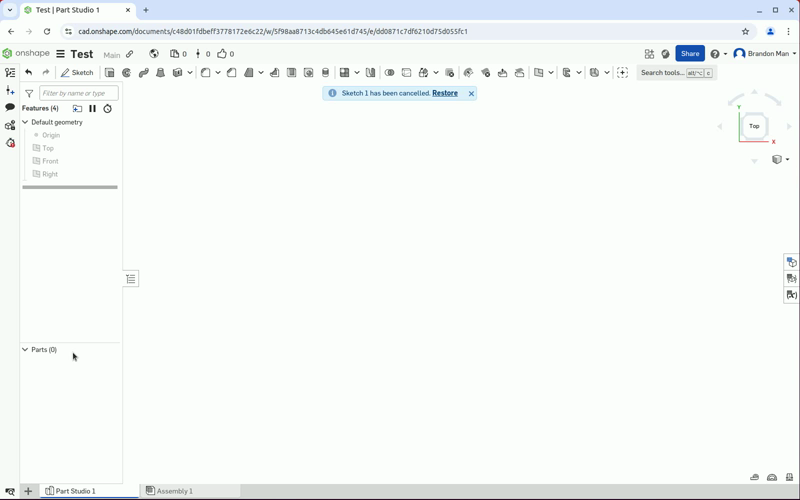
key(shift+p)
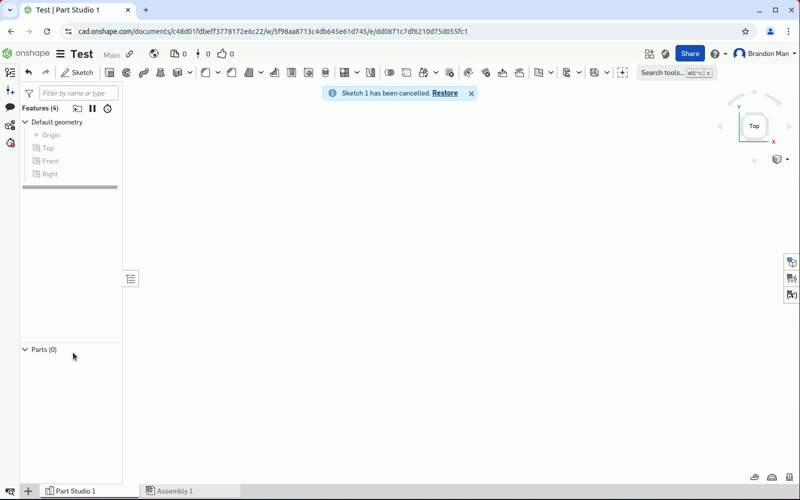
key(space)
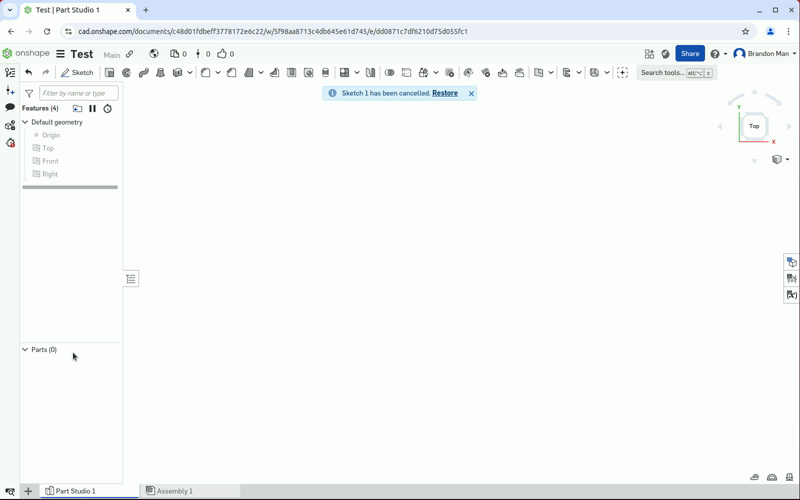
key_down(shift)
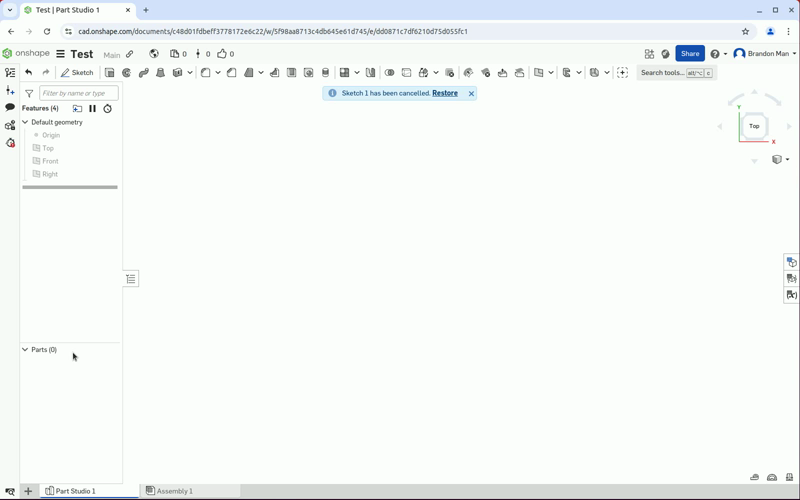
key(up)
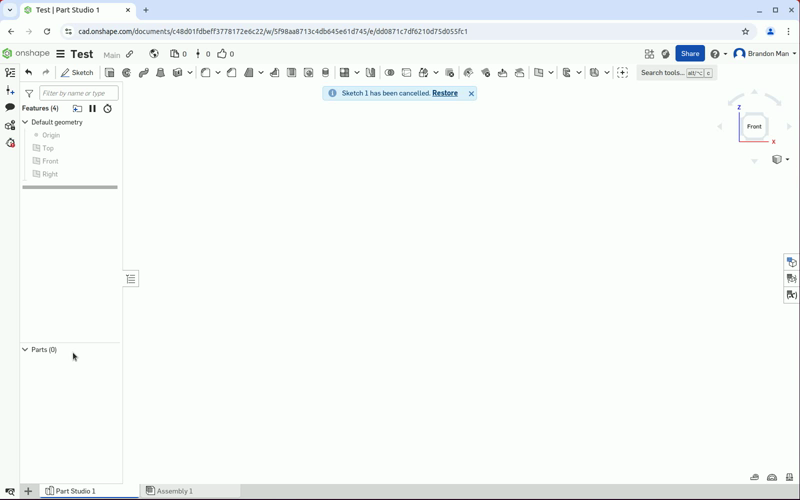
key_up(shift)
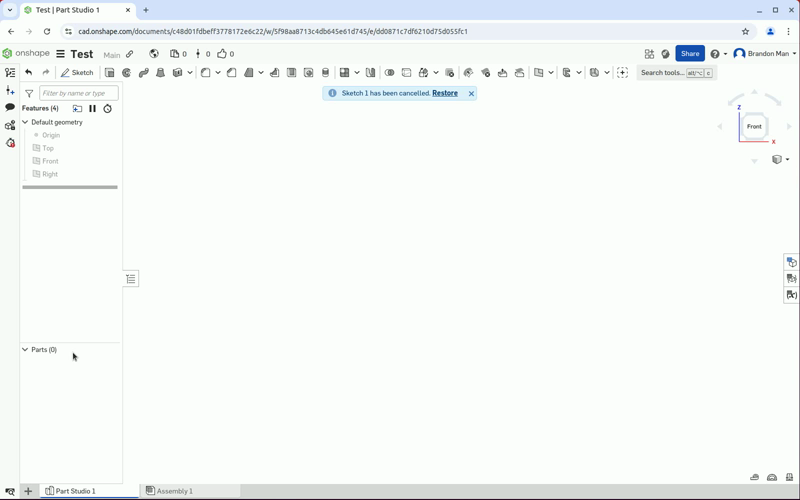
mouse_move(73, 352)
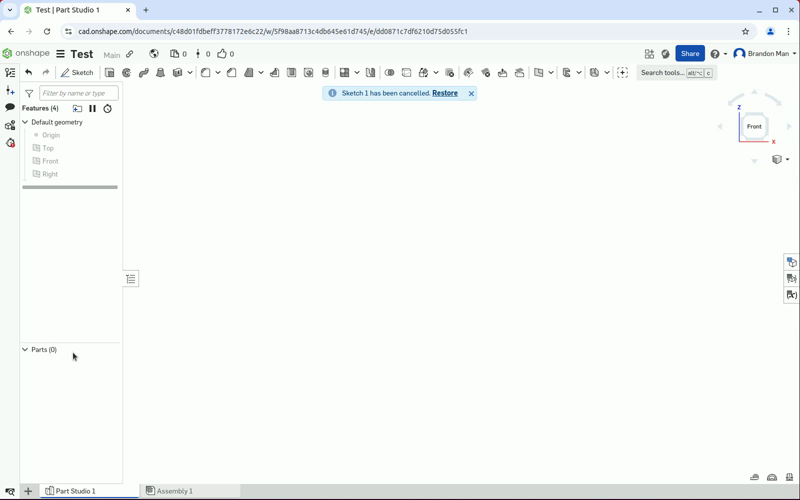
key(shift+y)
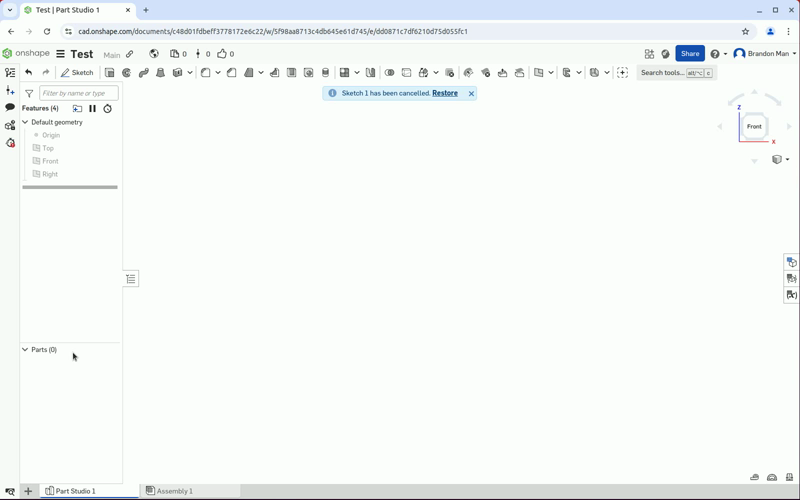
key(shift+s)
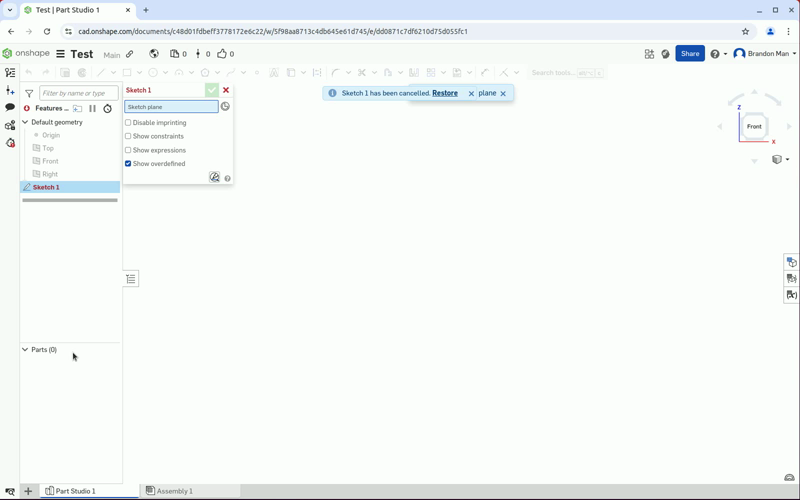
mouse_move(73, 163)
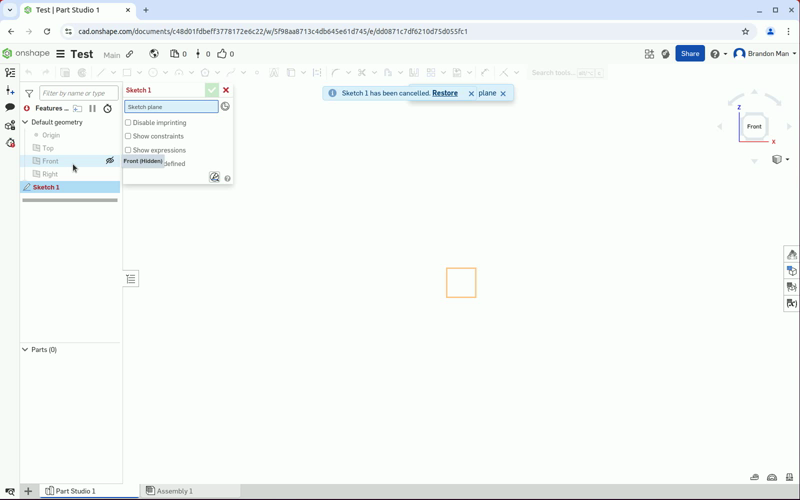
click(73, 163)
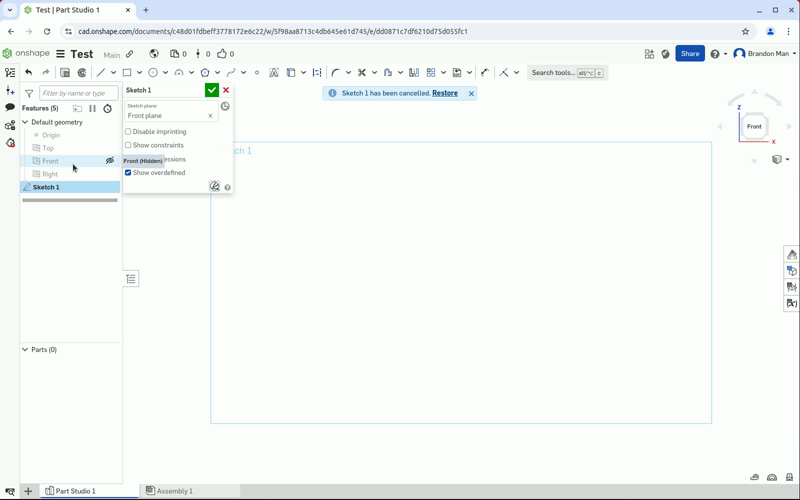
mouse_move(73, 352)
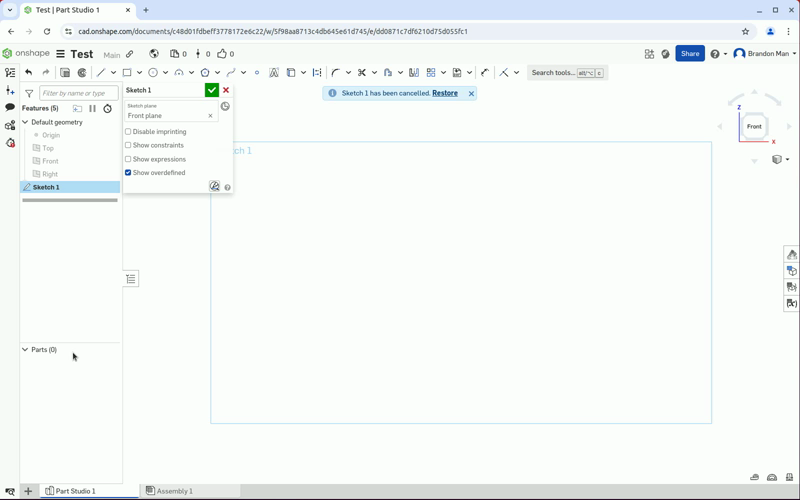
key(y)
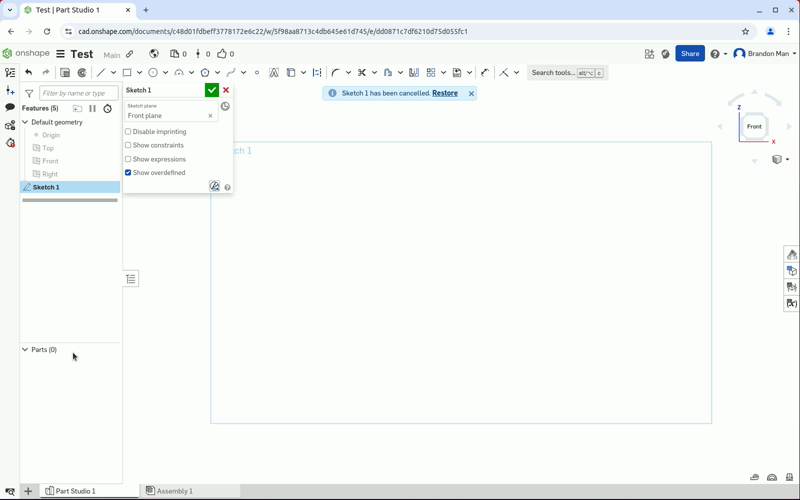
key(l)
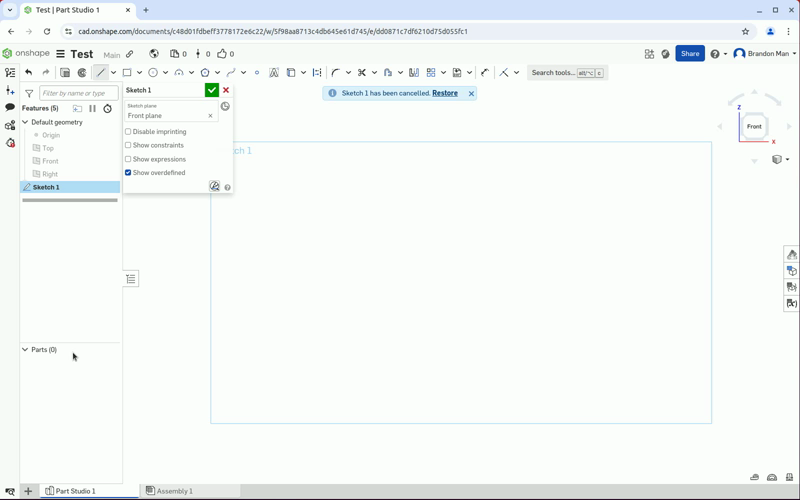
key_down(shift)
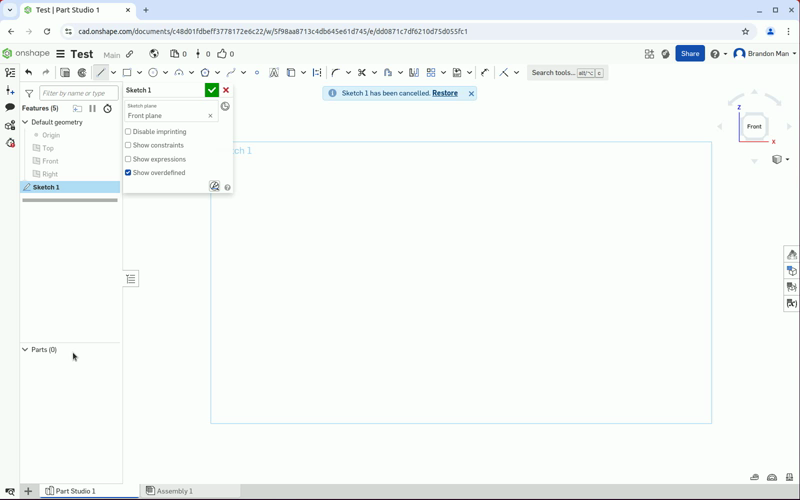
mouse_move(409, 340)
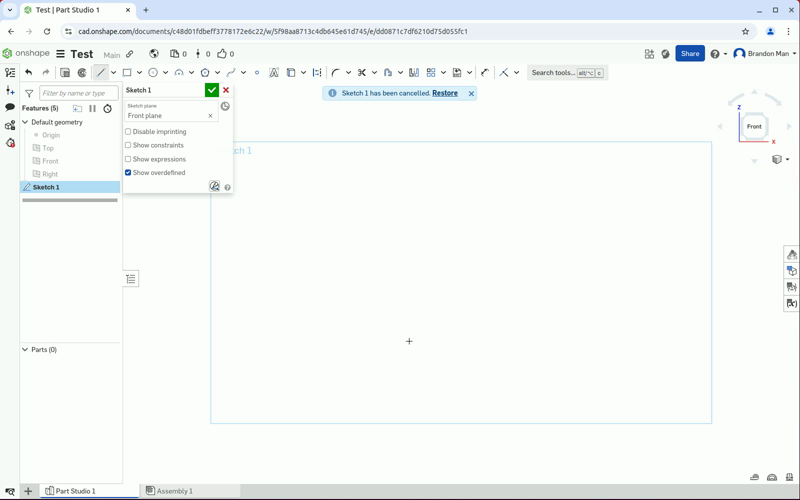
click(409, 340)
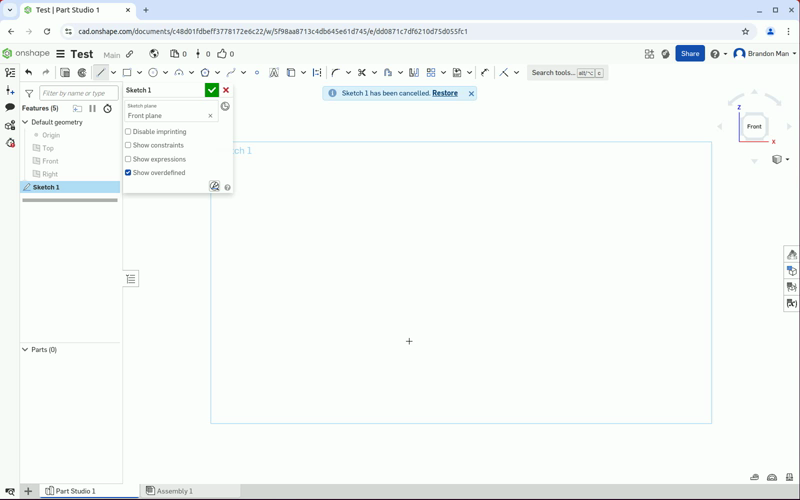
key_up(shift)
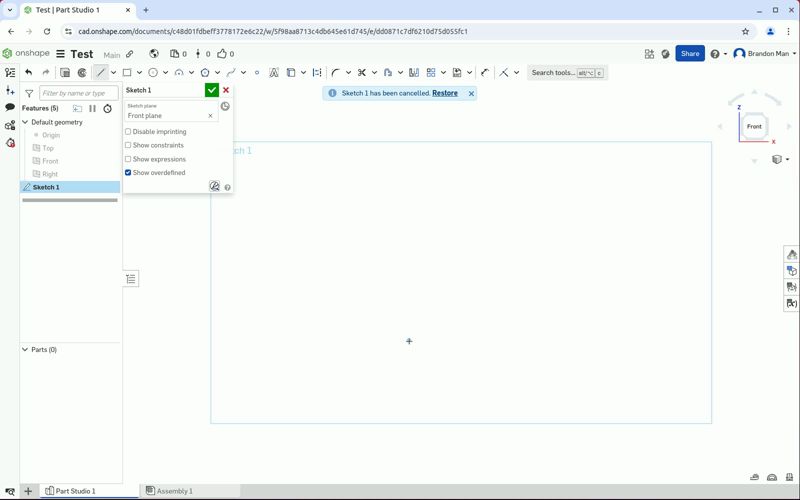
key_down(shift)
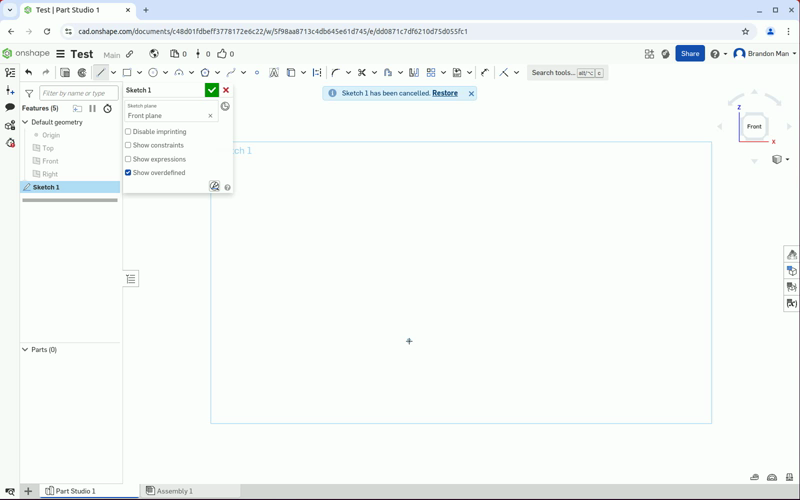
mouse_move(439, 340)
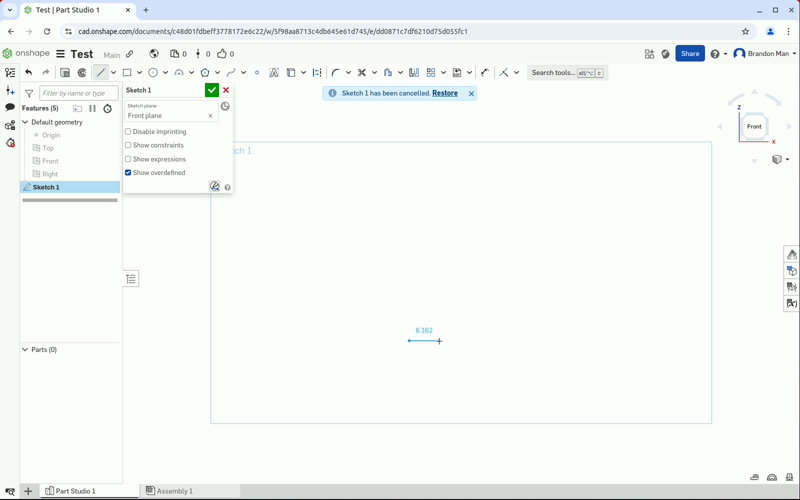
mouse_move(457, 340)
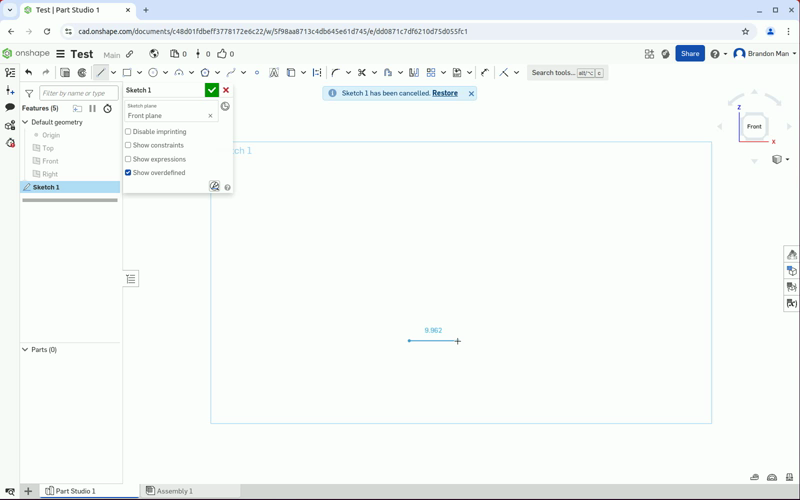
click(457, 340)
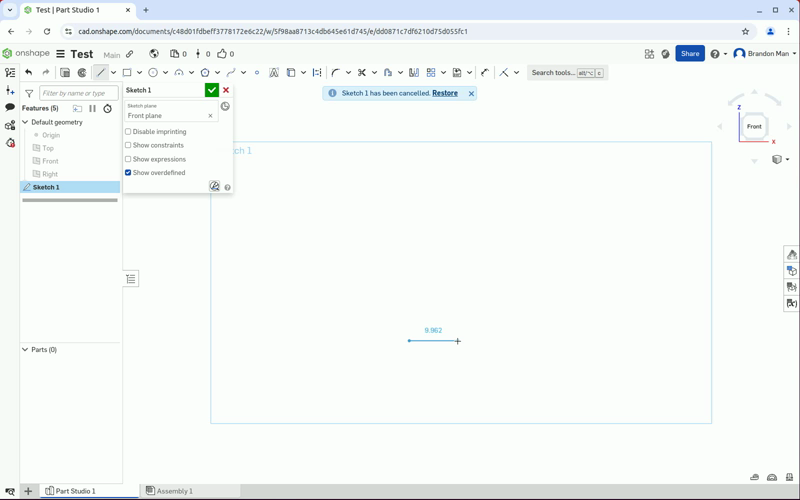
key_up(shift)
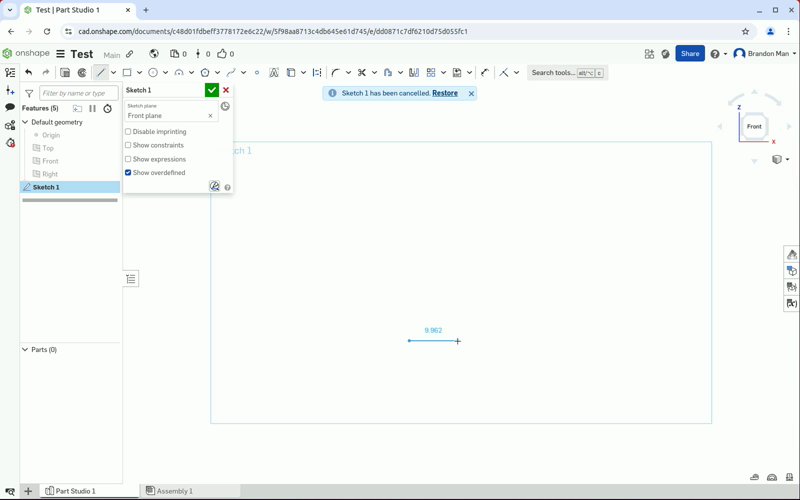
key_down(shift)
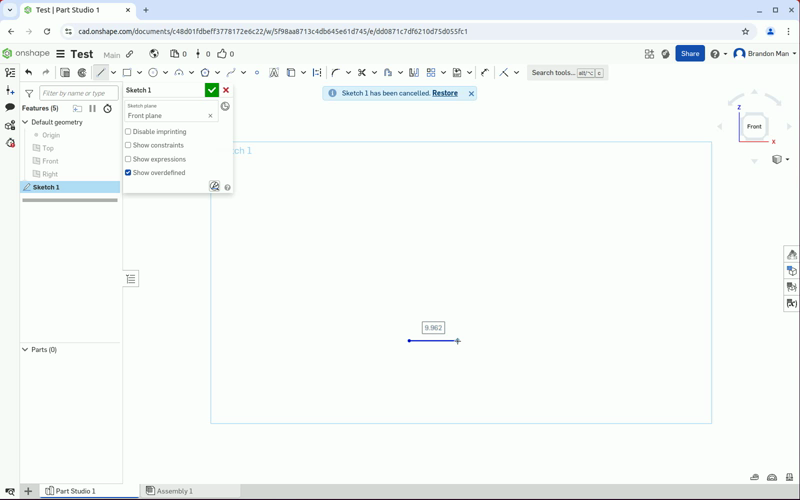
mouse_move(487, 340)
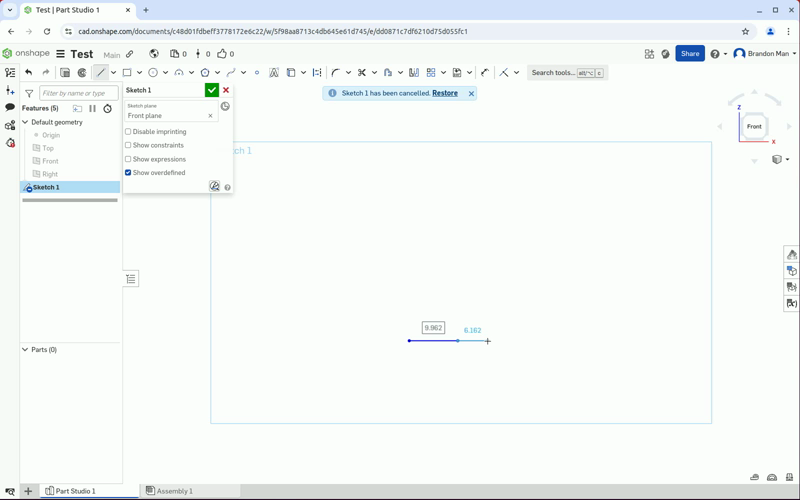
mouse_move(457, 315)
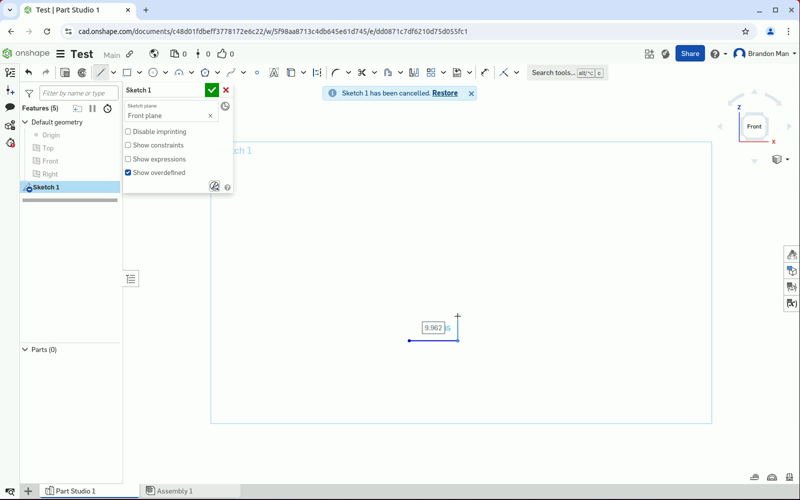
click(457, 315)
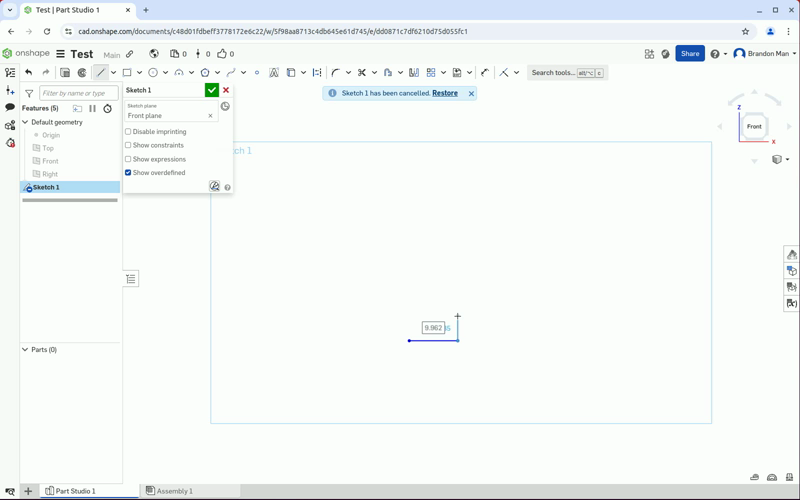
key_up(shift)
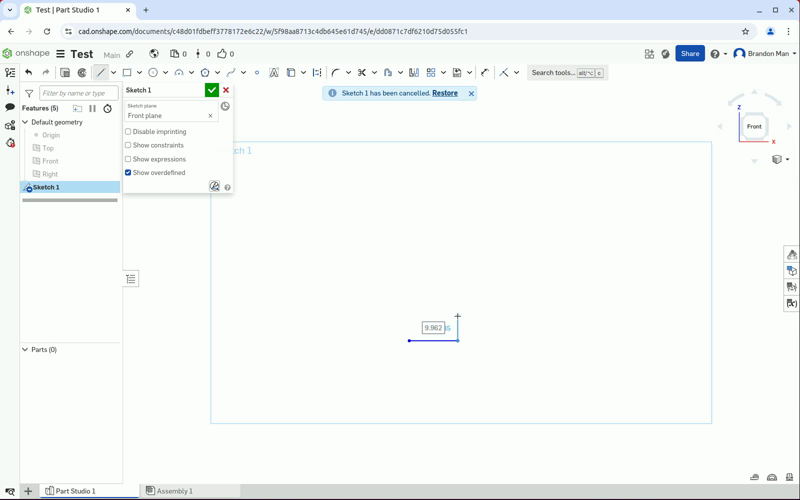
key(esc)
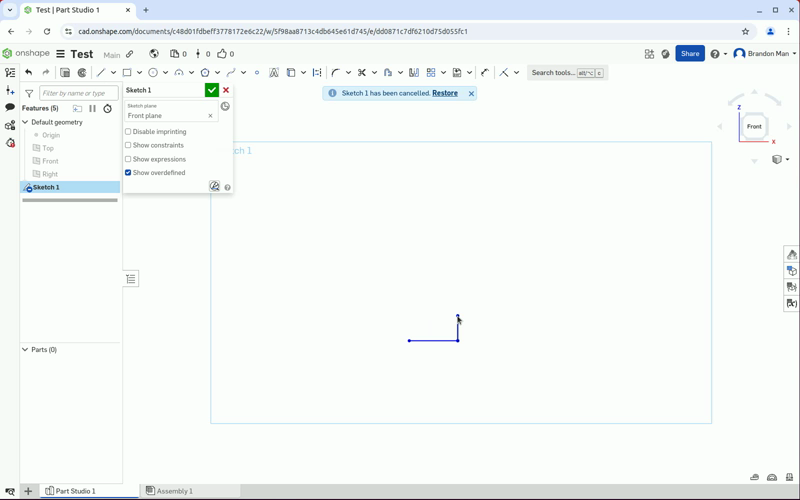
key(a)
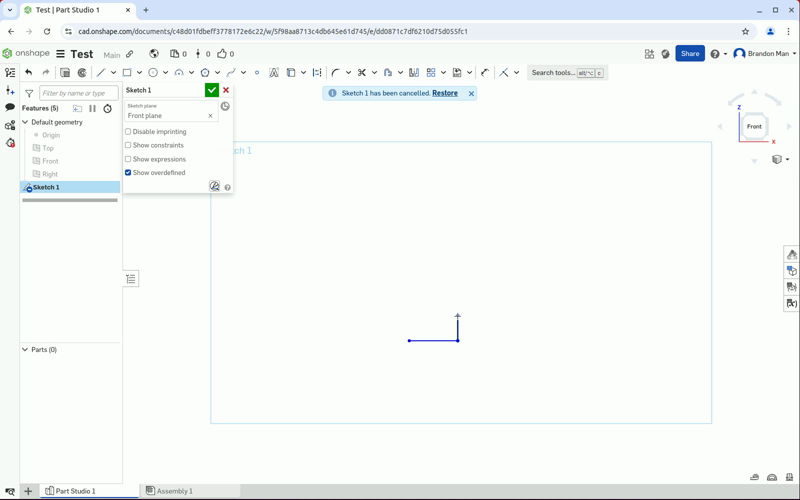
mouse_move(457, 315)
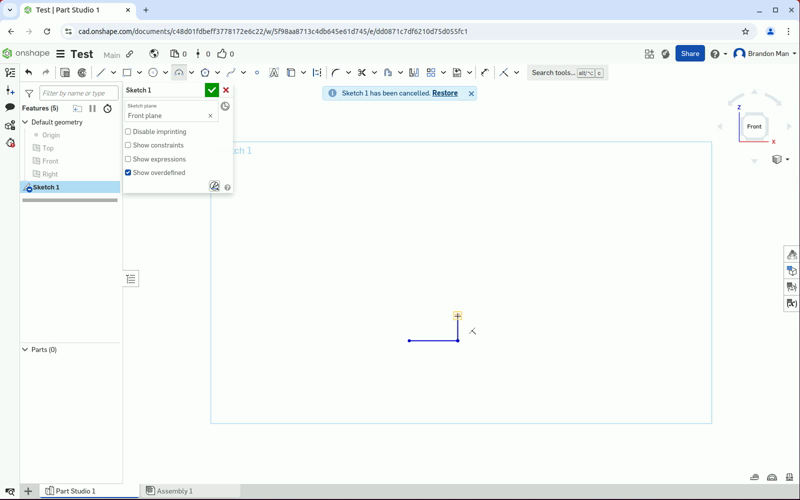
click(457, 315)
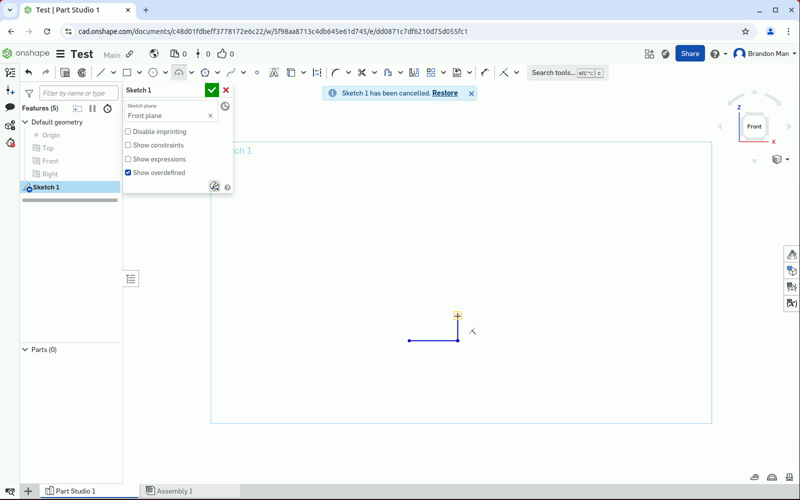
key_down(shift)
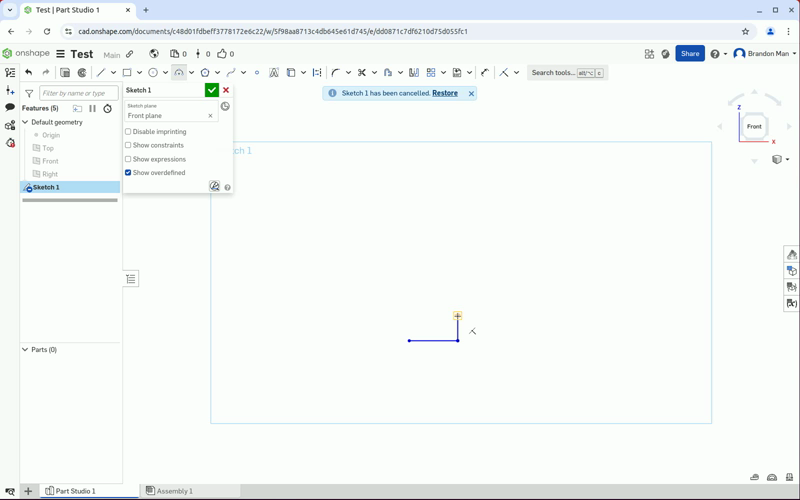
mouse_move(457, 249)
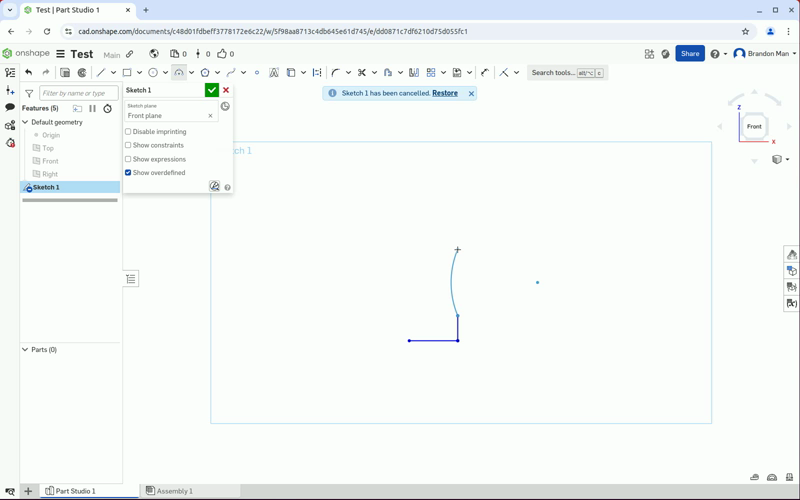
click(457, 249)
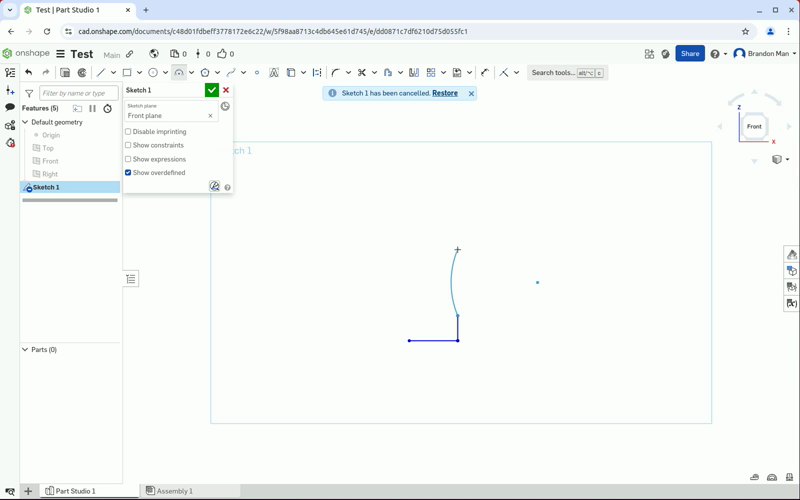
mouse_move(428, 282)
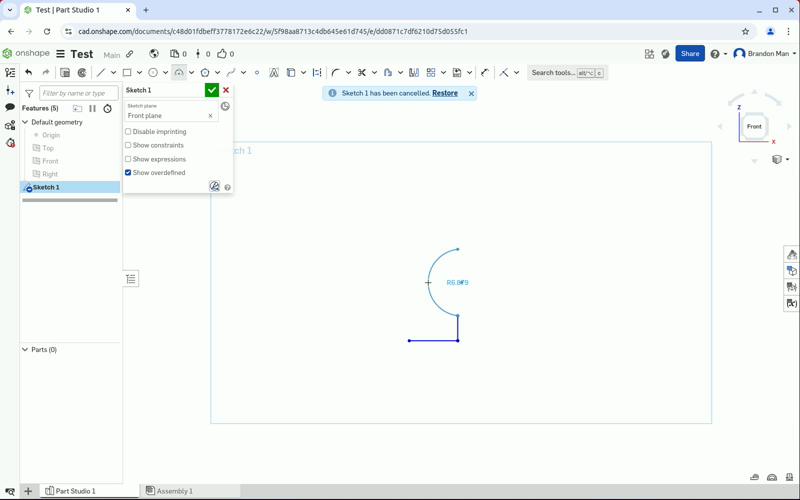
click(428, 282)
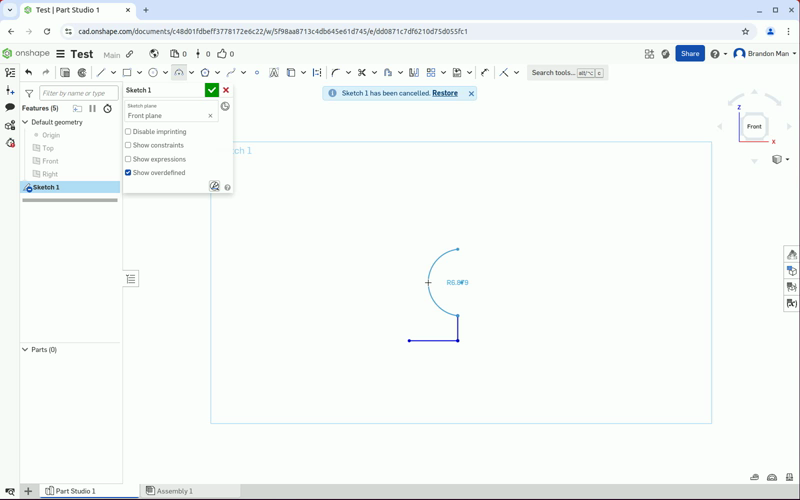
key_up(shift)
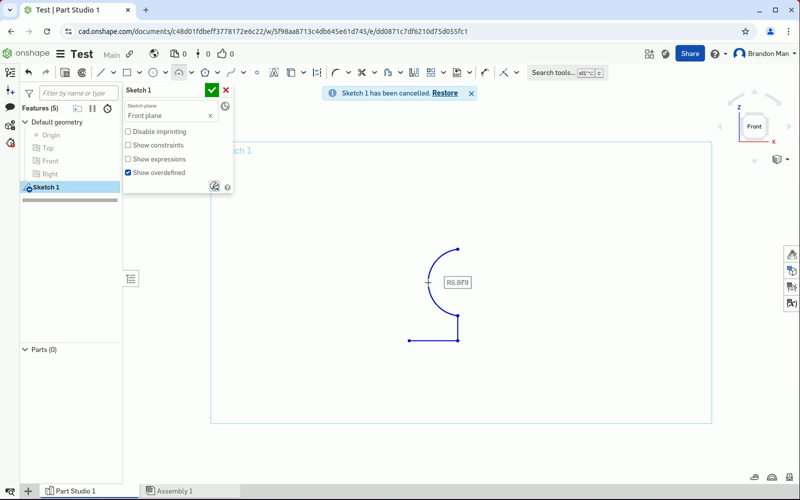
key(esc)
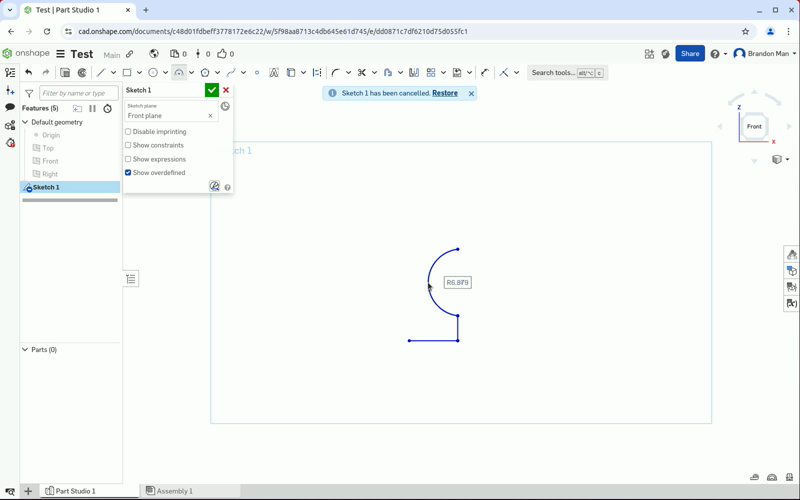
key(l)
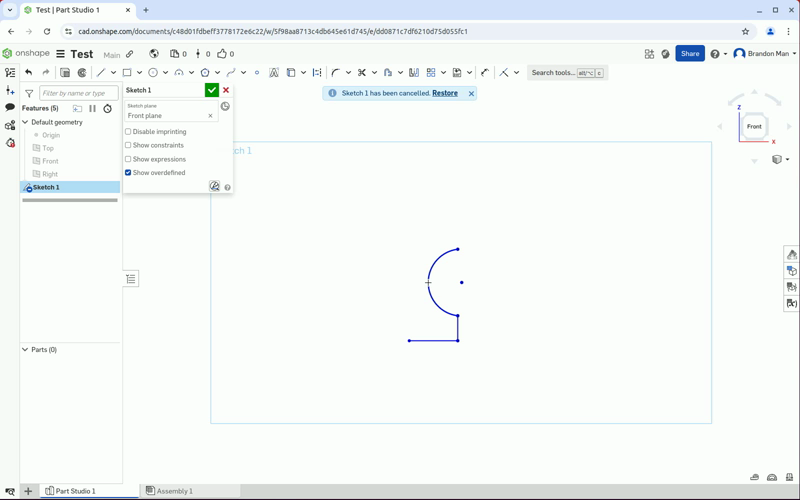
mouse_move(457, 249)
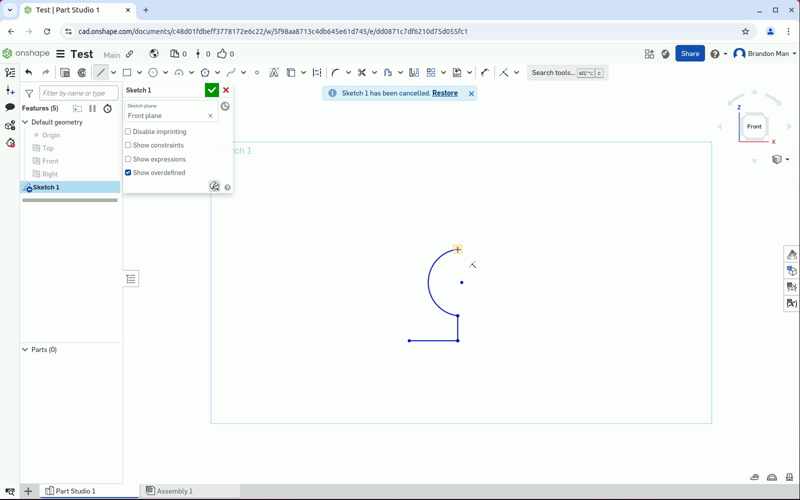
click(457, 249)
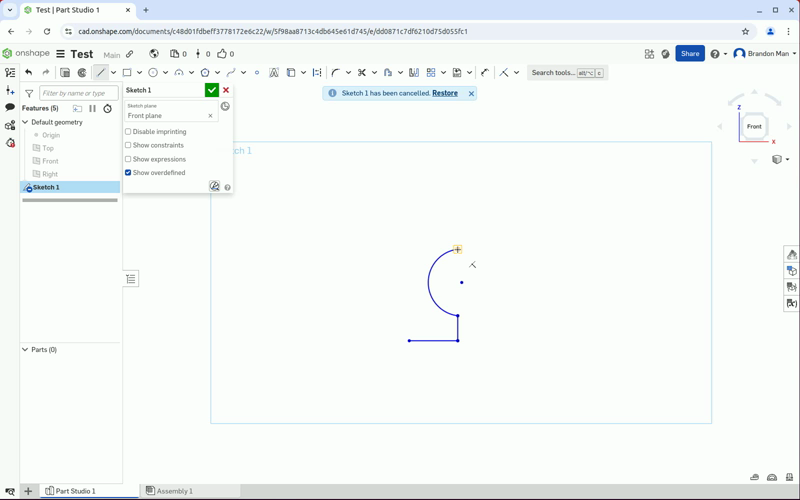
key_down(shift)
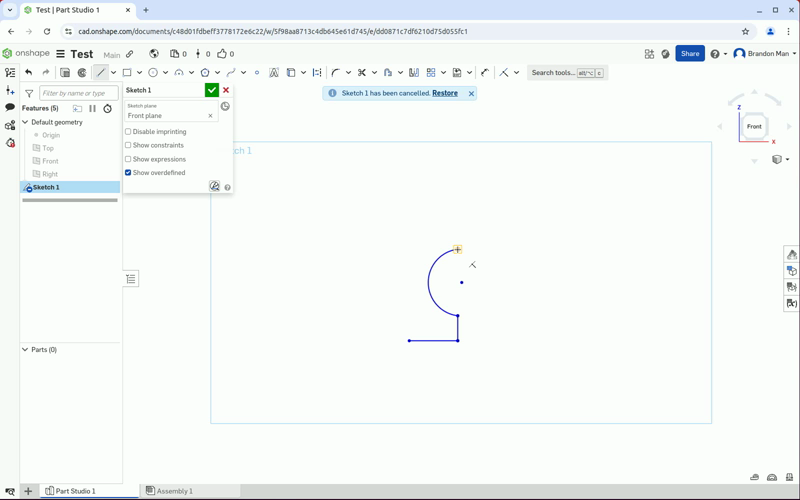
mouse_move(487, 249)
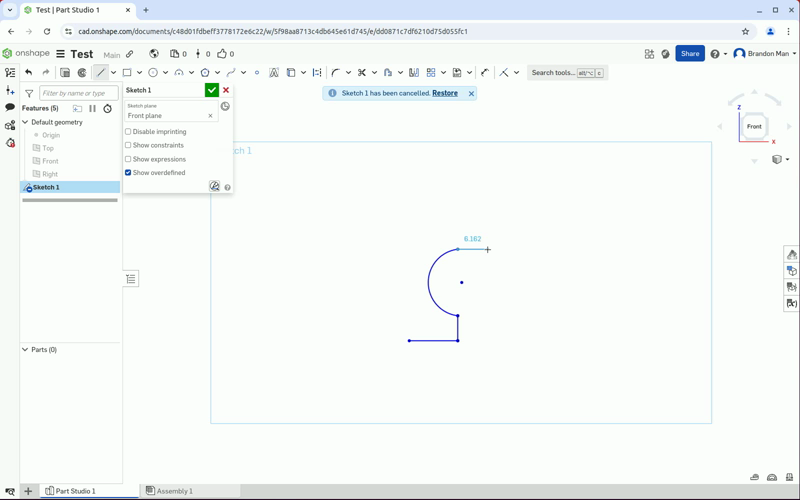
mouse_move(457, 238)
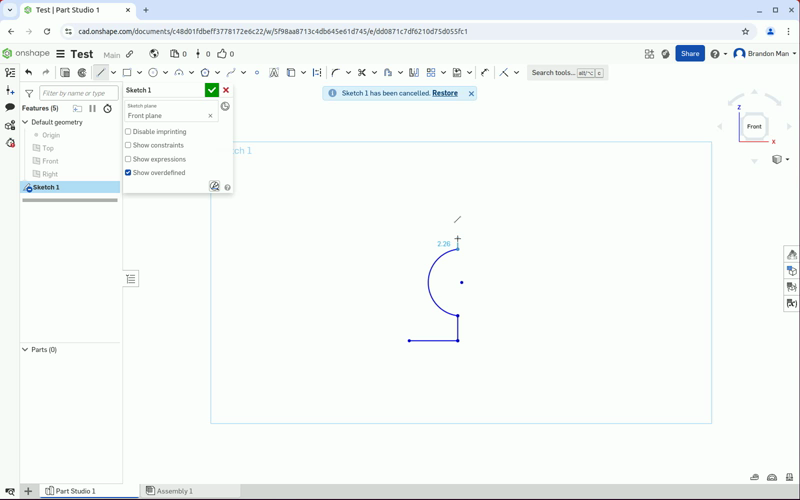
click(457, 238)
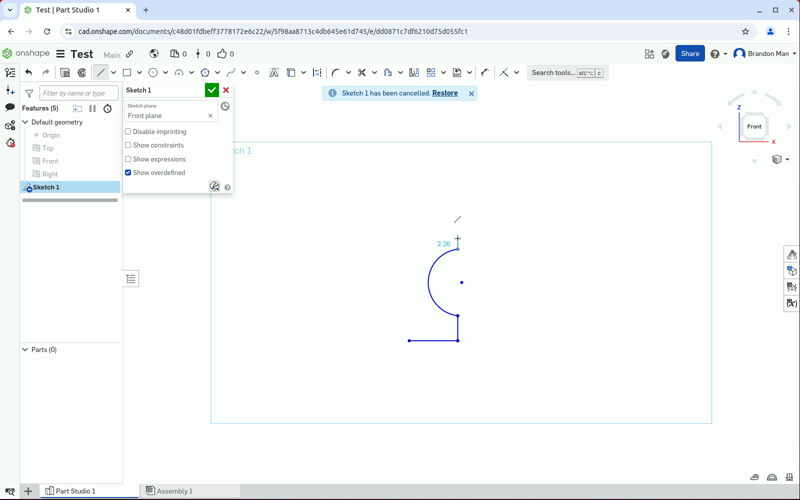
key_up(shift)
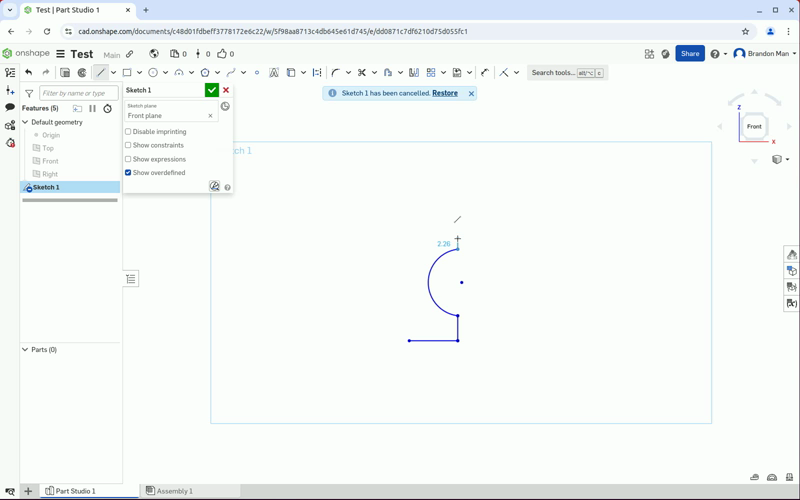
key_down(shift)
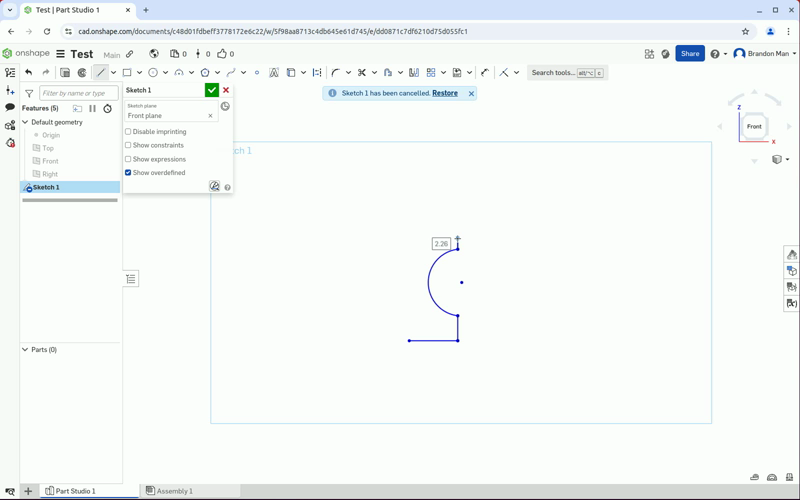
mouse_move(487, 238)
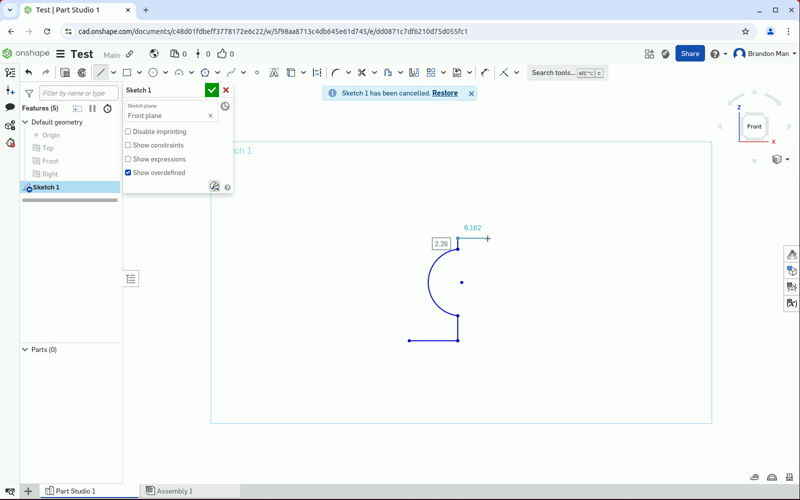
mouse_move(409, 238)
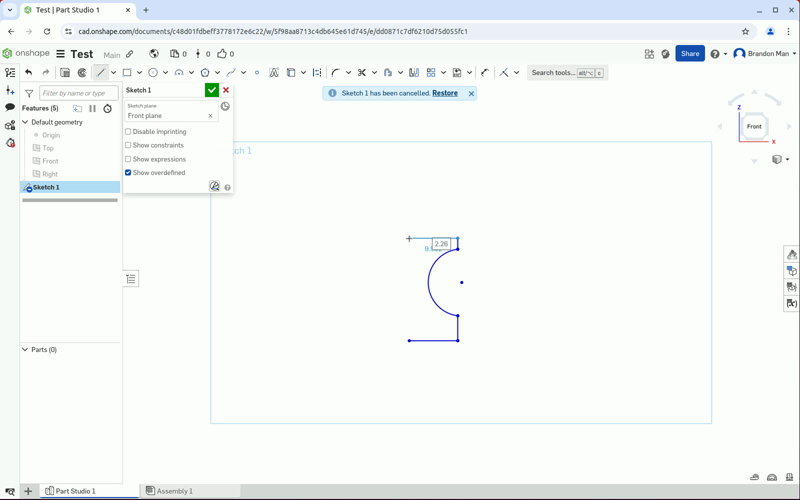
click(409, 238)
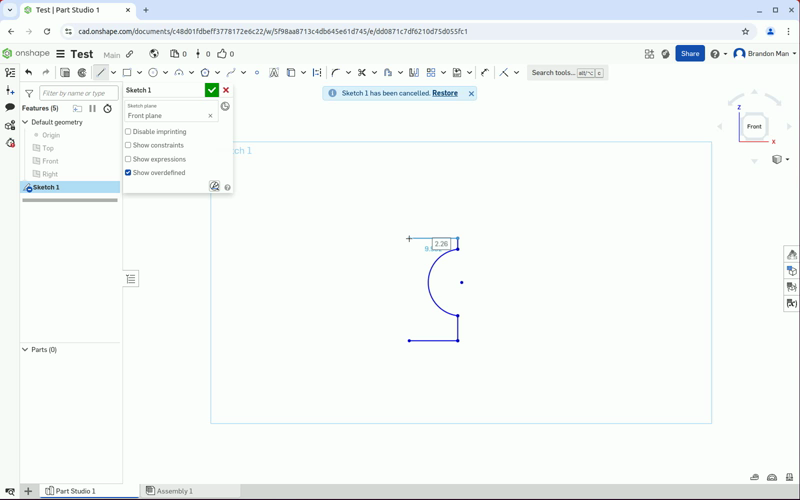
key_up(shift)
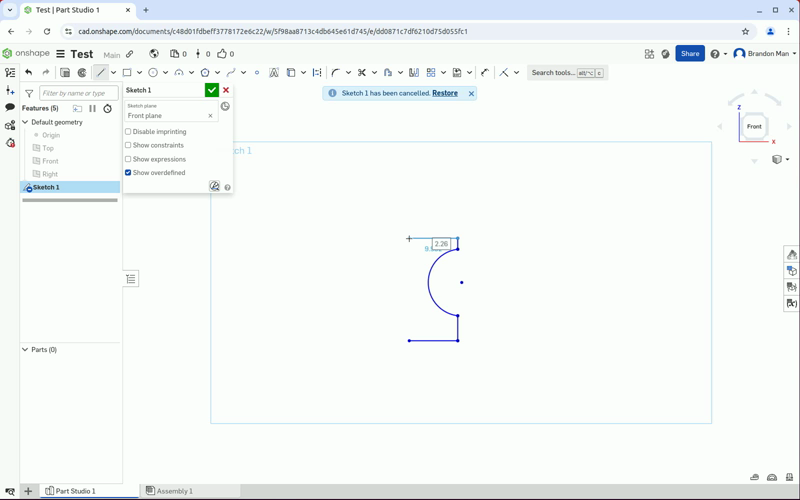
key_down(shift)
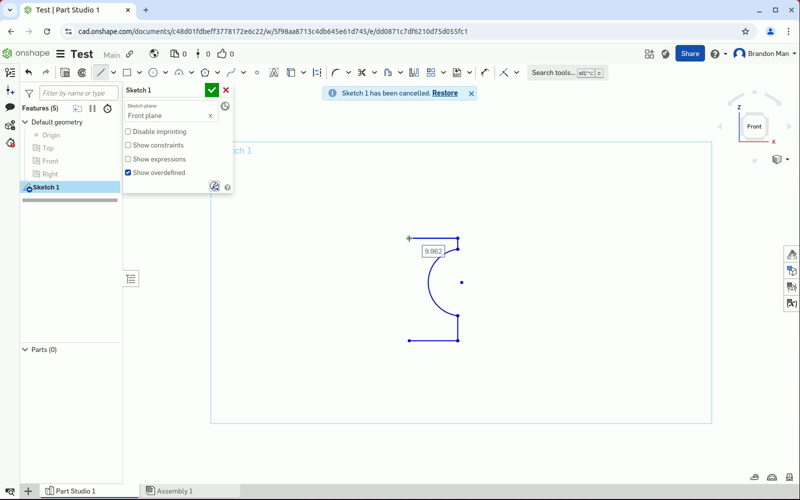
mouse_move(409, 340)
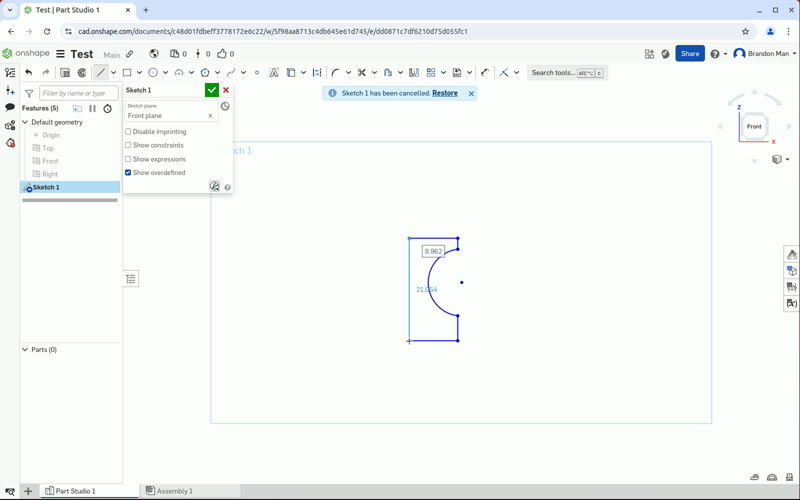
key_up(shift)
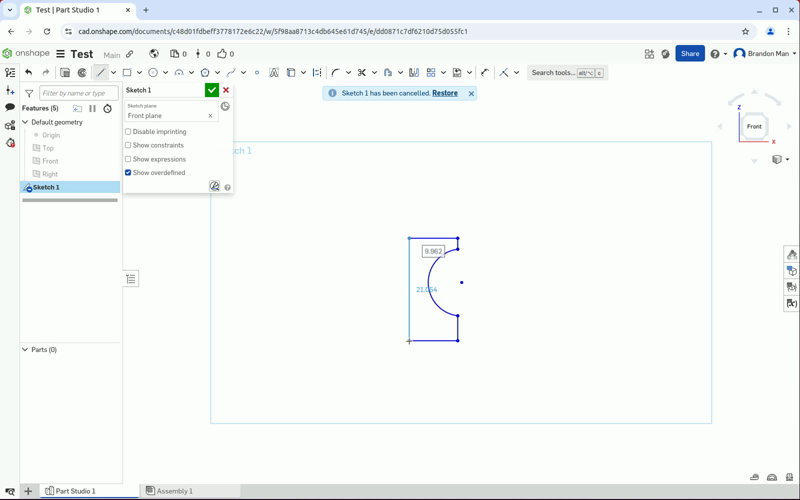
click(409, 340)
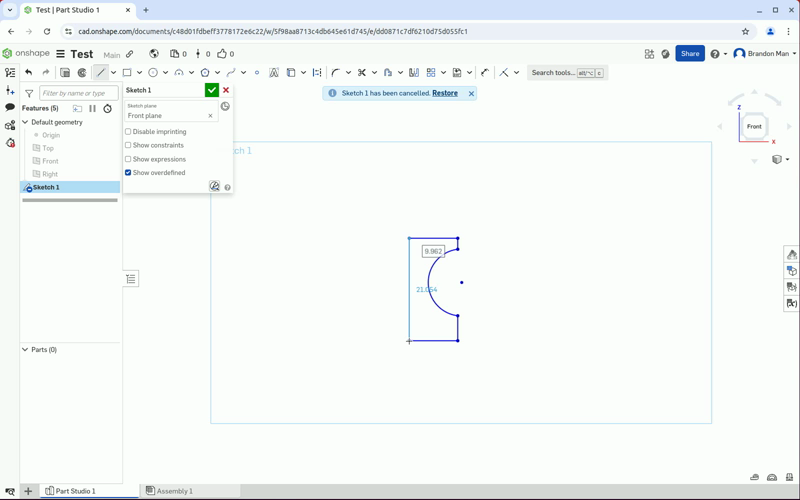
key(esc)
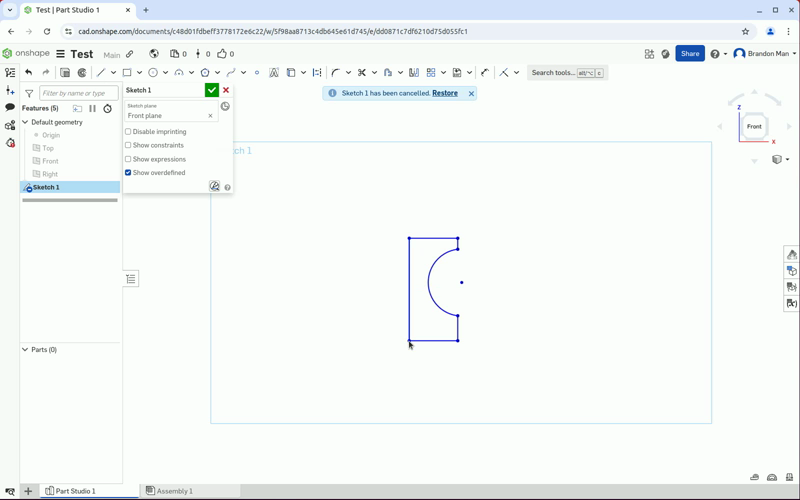
mouse_move(427, 253)
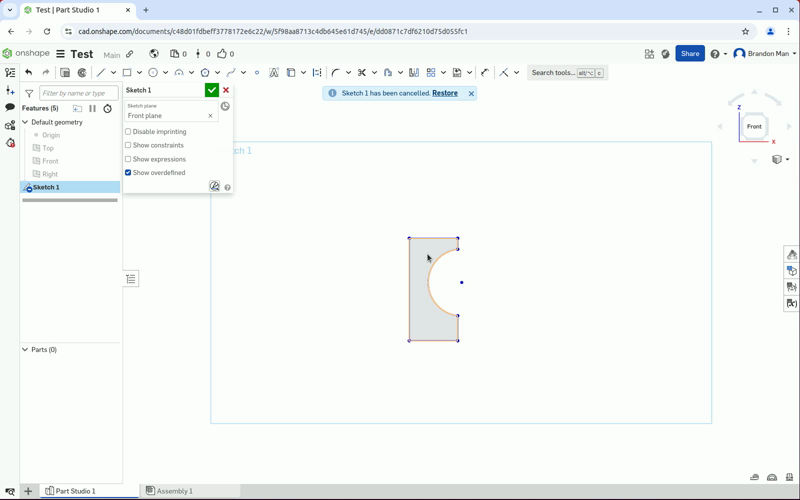
click(427, 253)
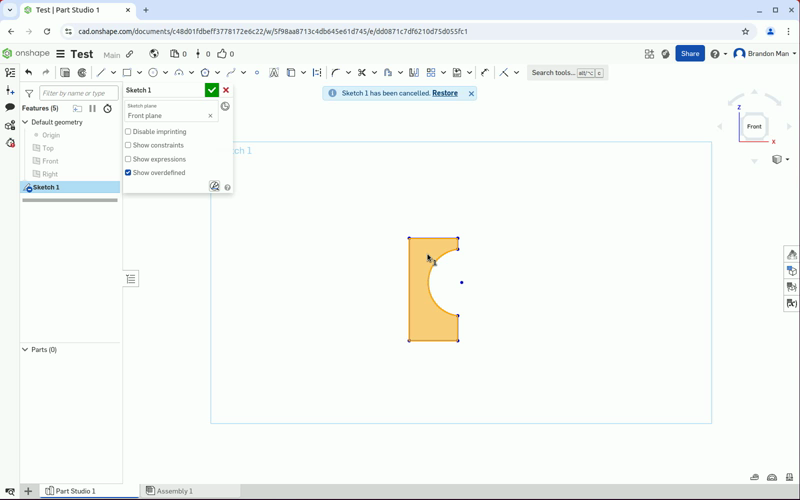
mouse_move(73, 352)
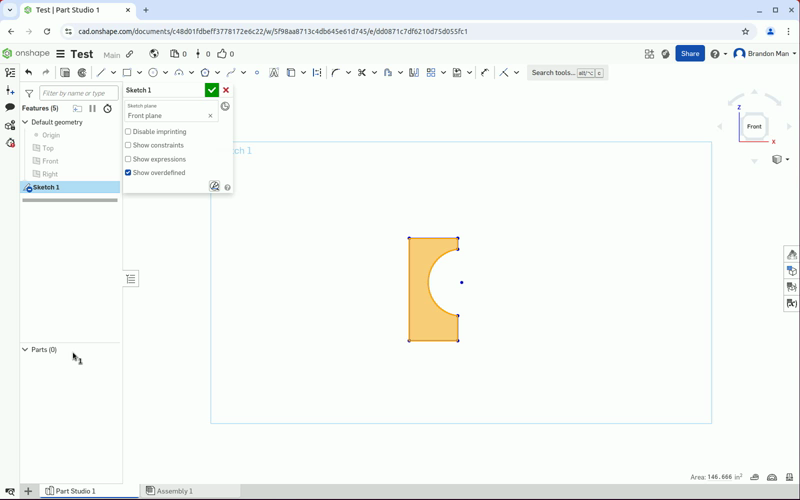
key(shift+y)
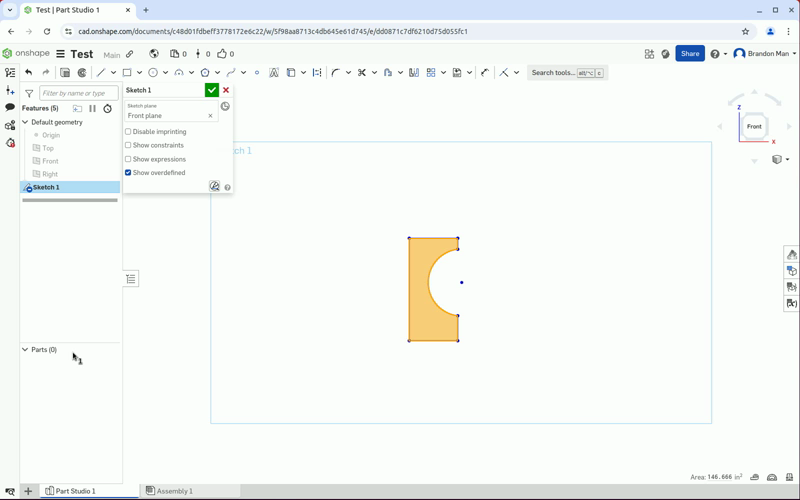
key(shift+e)
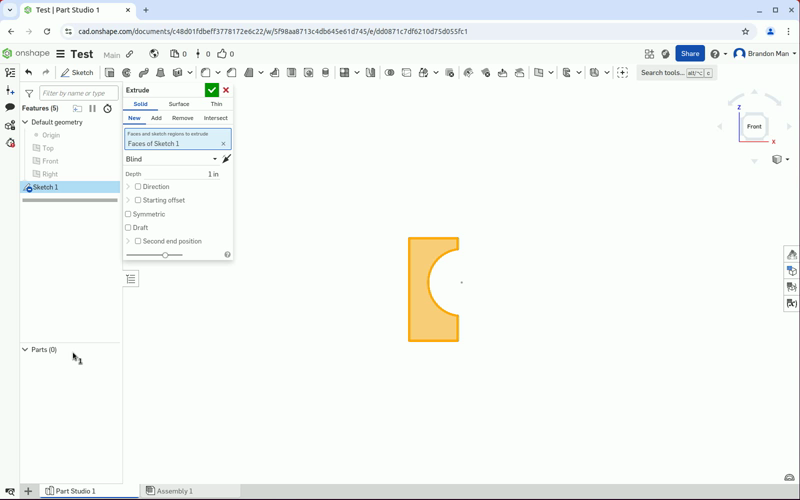
mouse_move(143, 106)
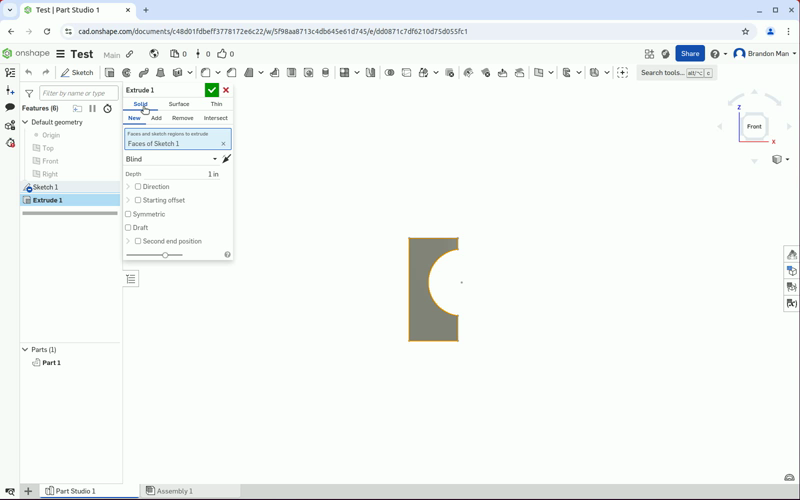
click(143, 106)
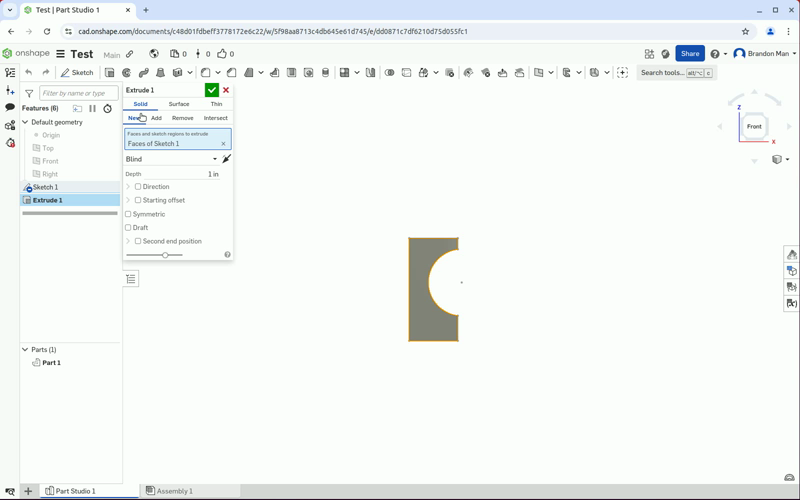
mouse_move(137, 120)
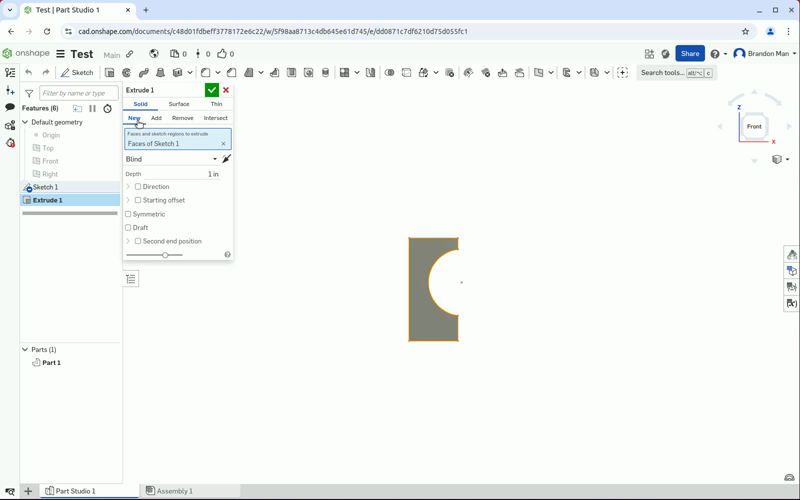
click(137, 120)
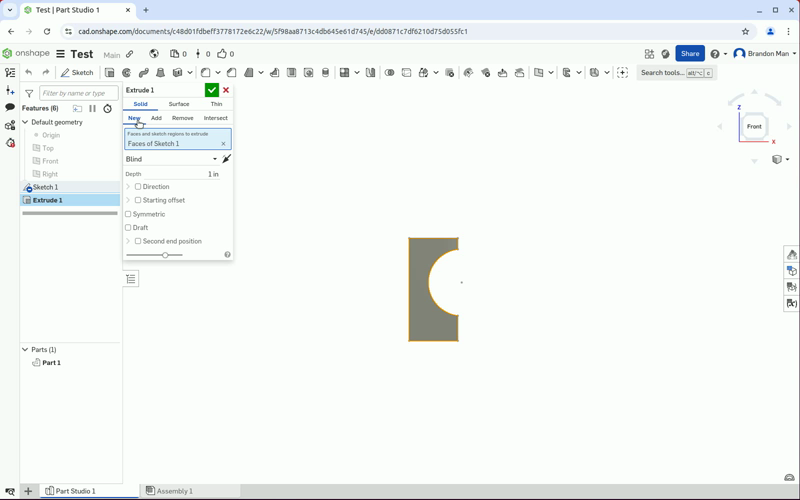
key(tab, 4)
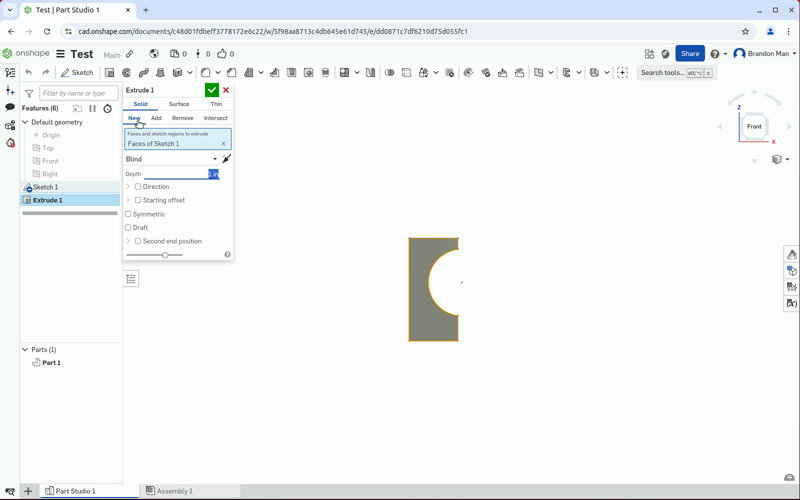
text(23.108)
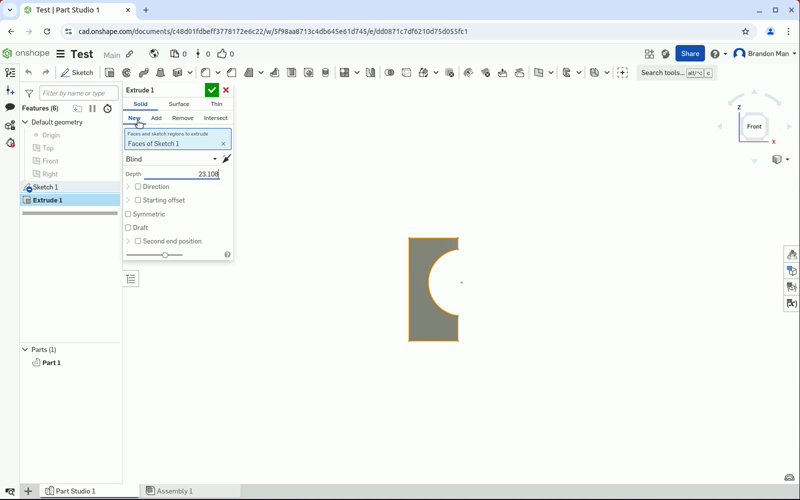
key(enter)
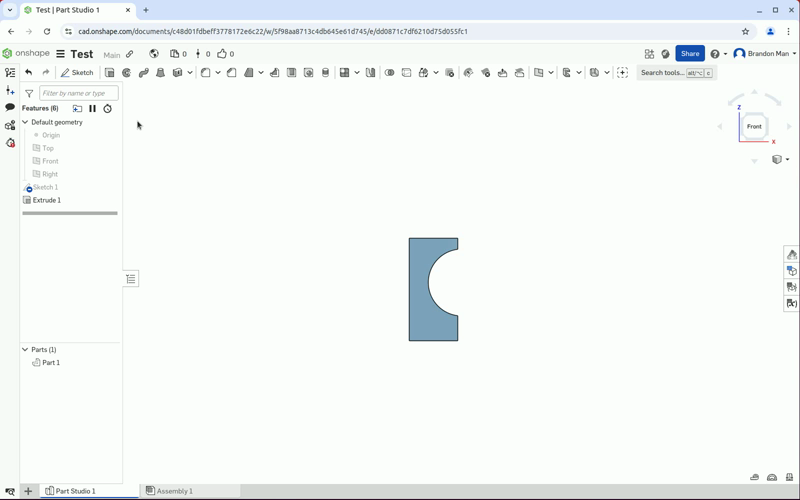
key(shift+h)
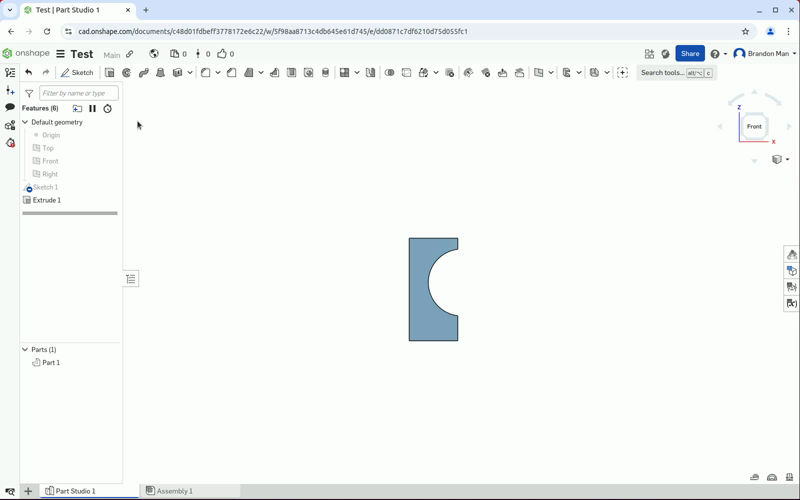
key(shift+h)
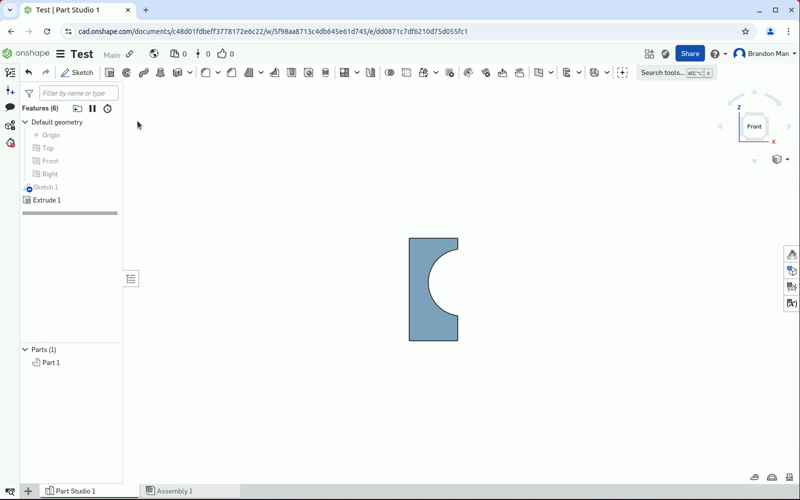
mouse_move(73, 189)
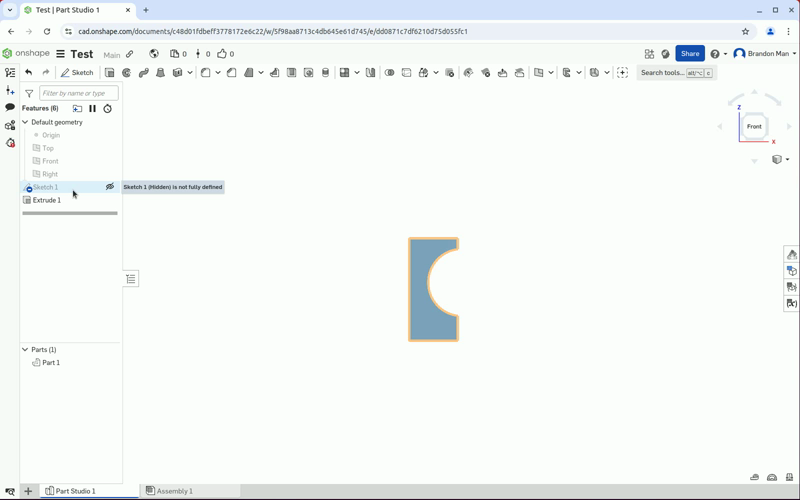
click(73, 189)
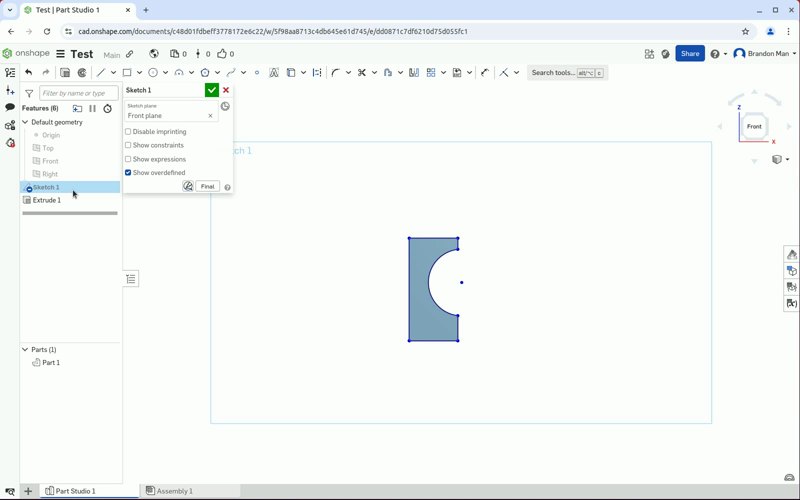
mouse_move(229, 92)
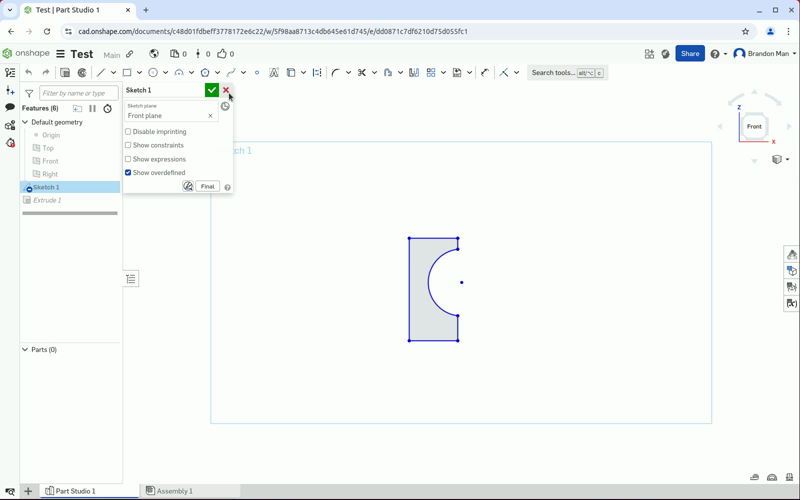
click(229, 92)
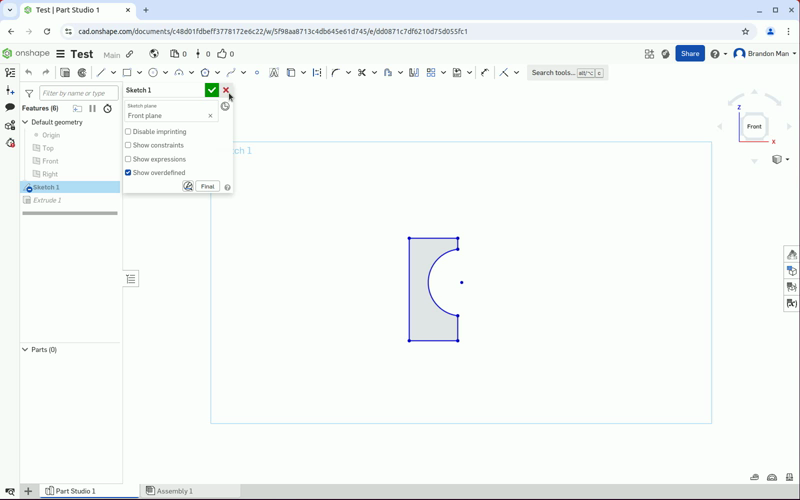
key(shift+s)
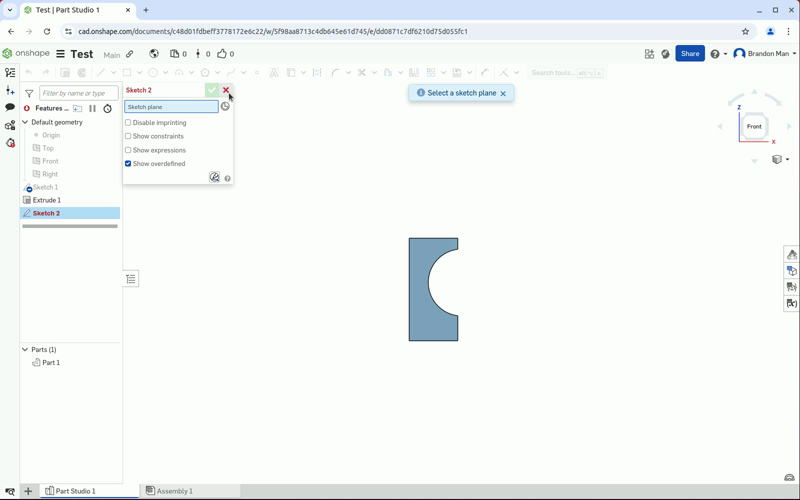
mouse_move(73, 163)
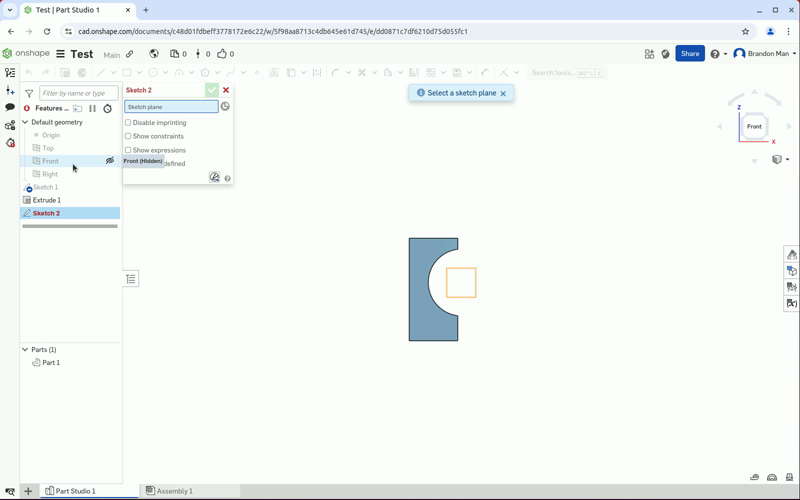
click(73, 163)
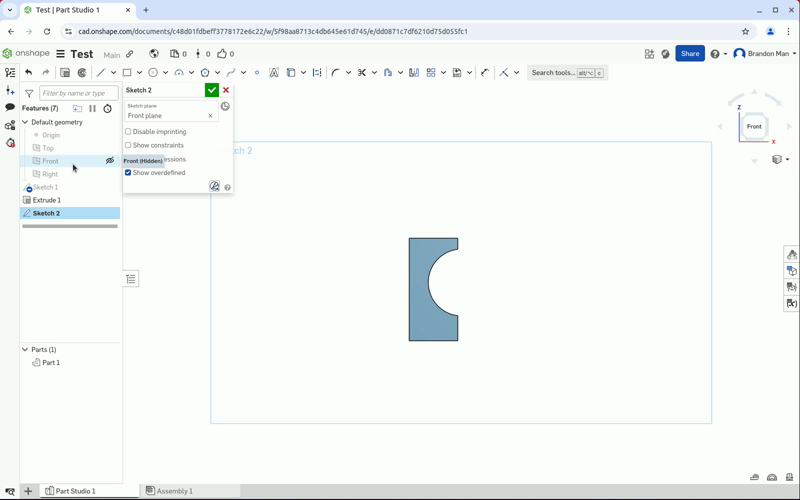
mouse_move(73, 352)
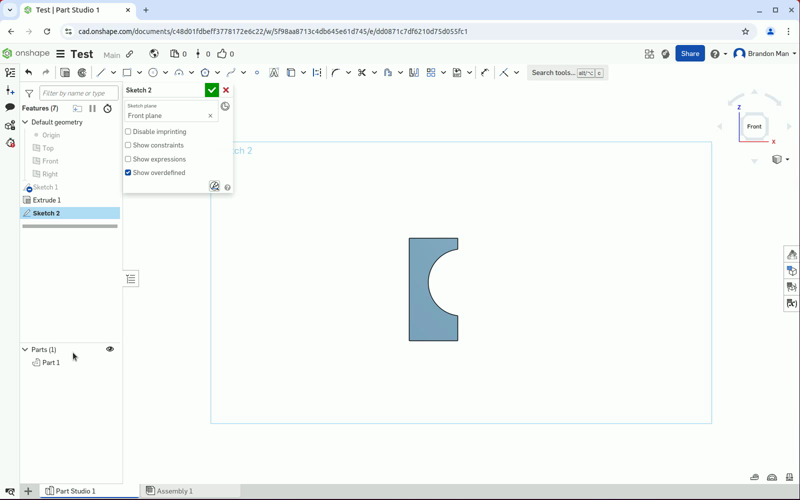
key(y)
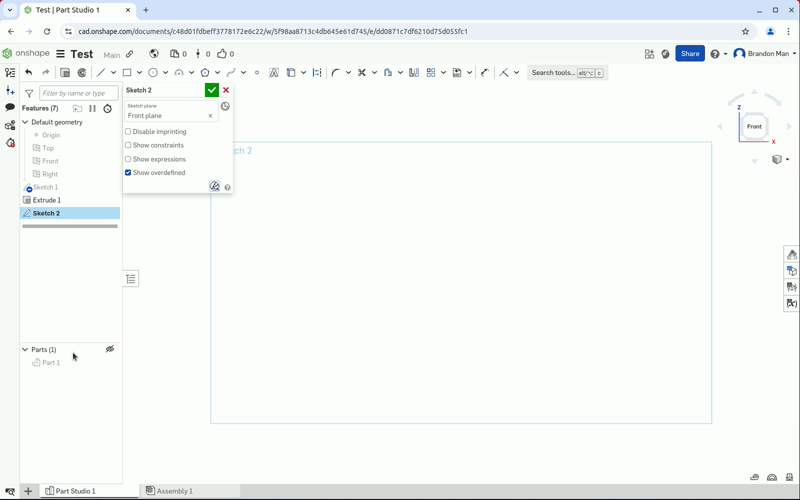
key(a)
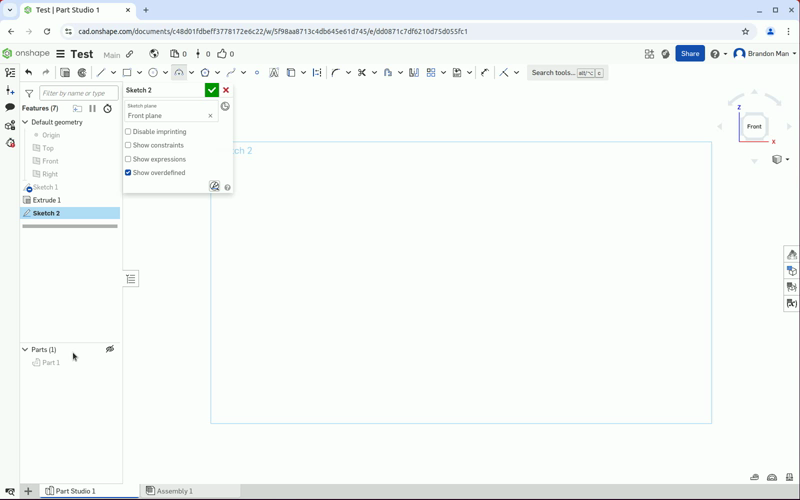
key_down(shift)
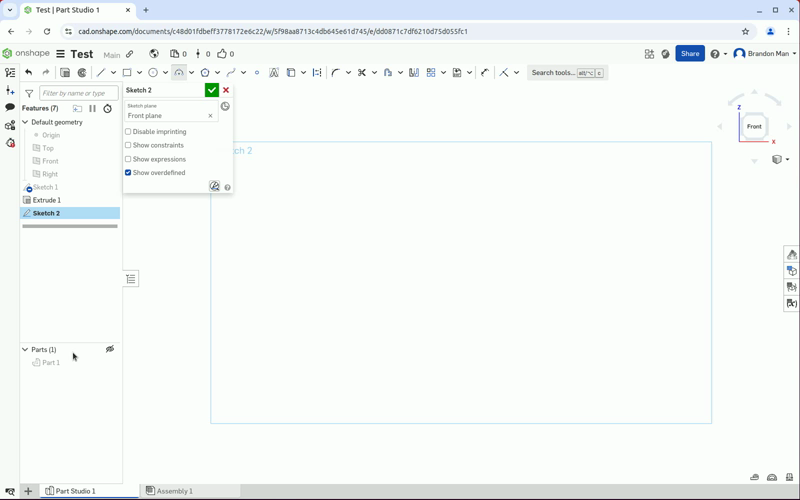
mouse_move(456, 250)
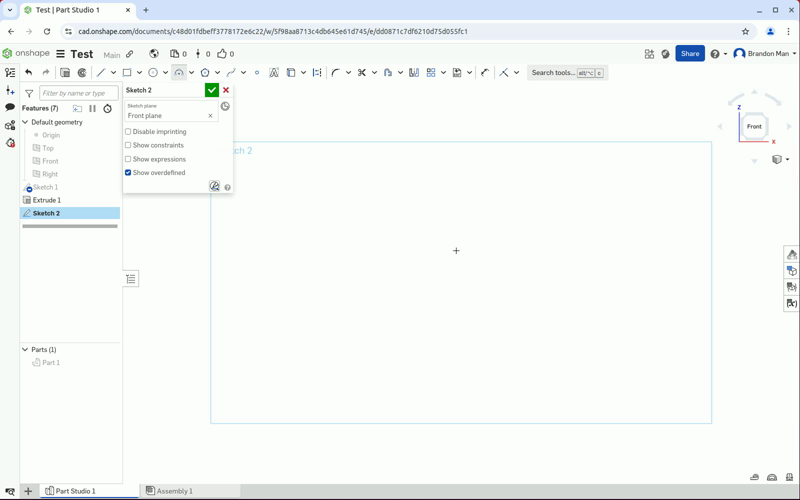
click(456, 250)
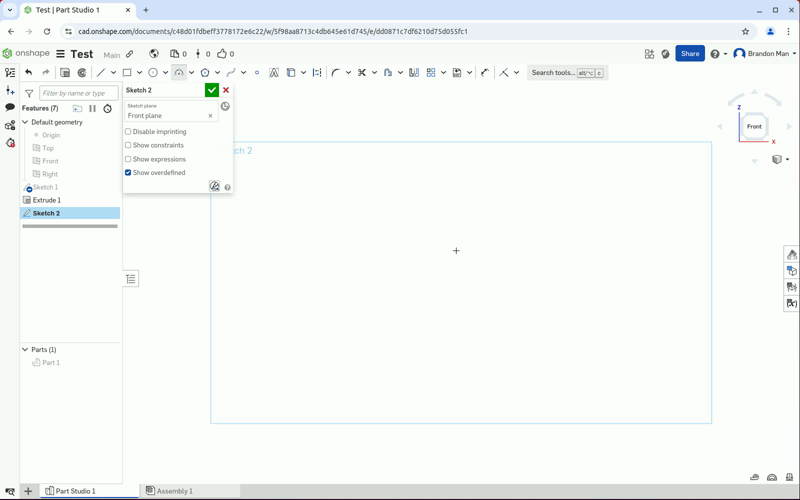
key_up(shift)
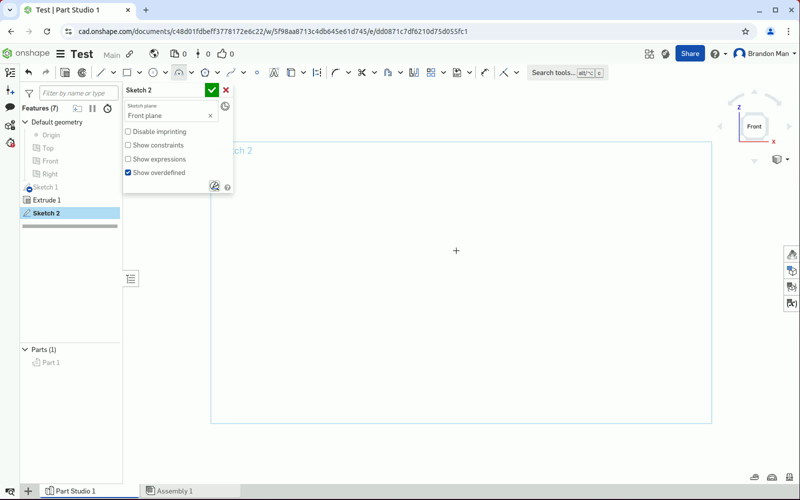
key_down(shift)
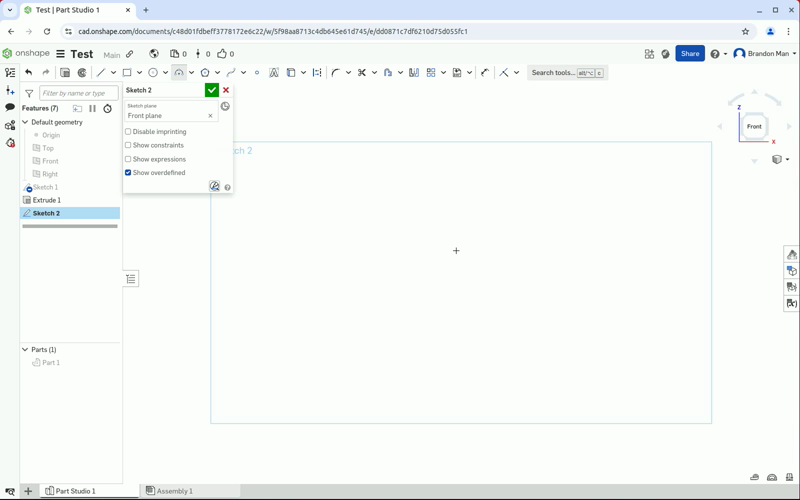
mouse_move(466, 250)
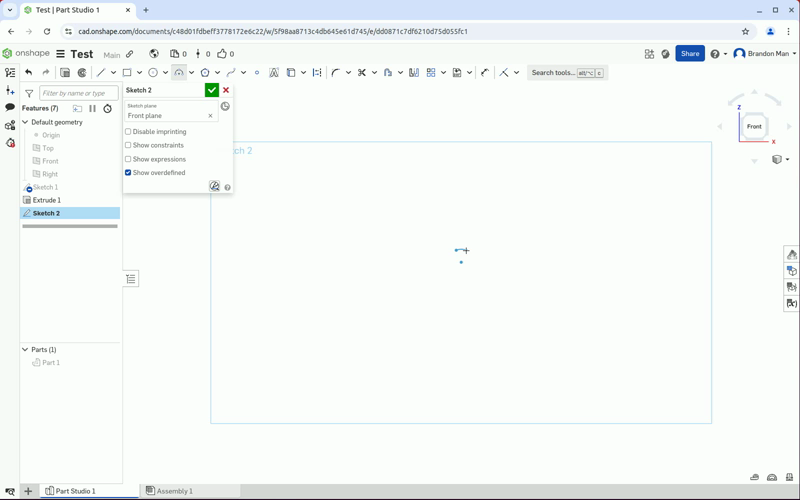
click(466, 250)
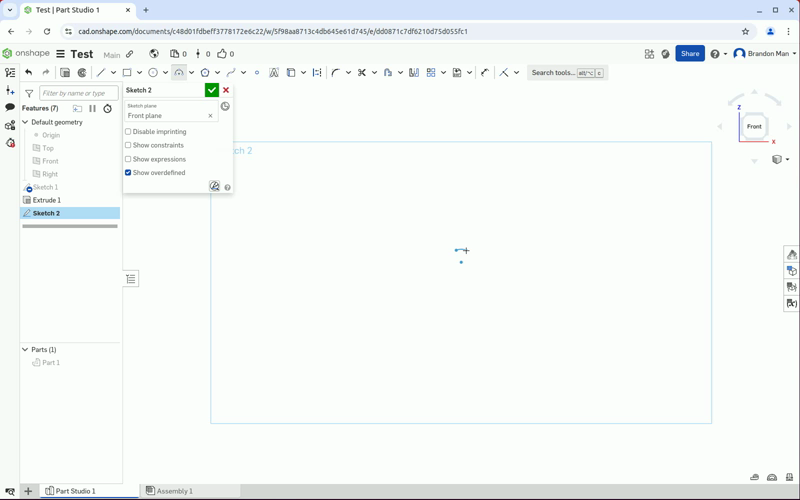
mouse_move(461, 249)
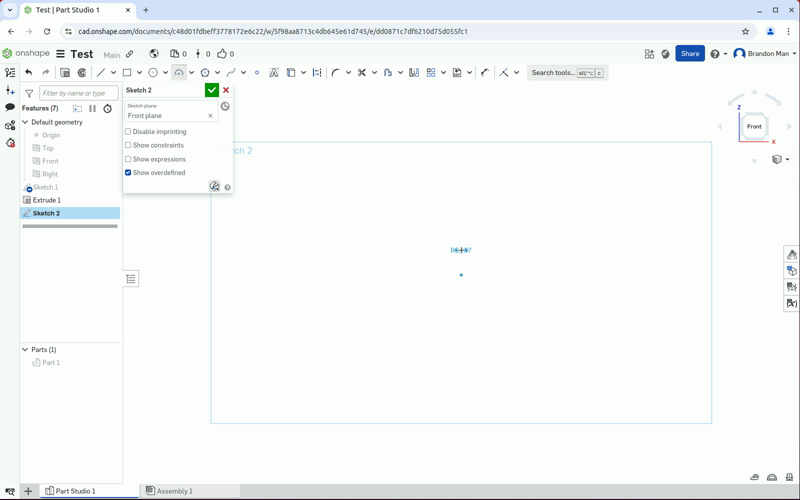
click(461, 249)
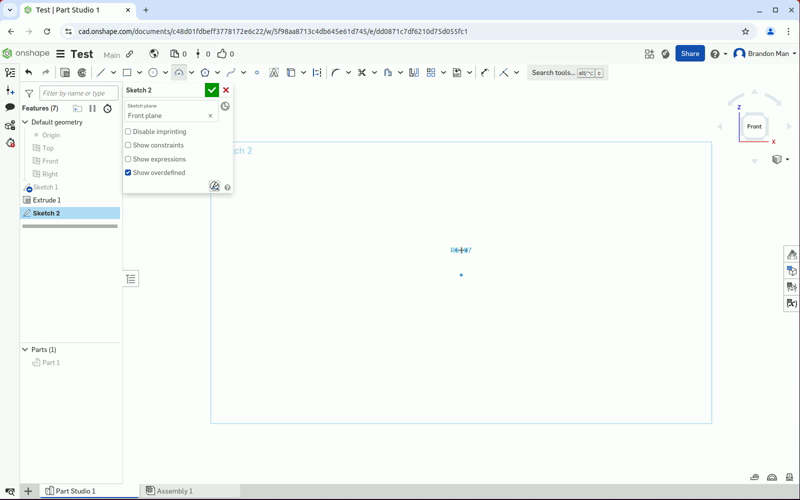
key_up(shift)
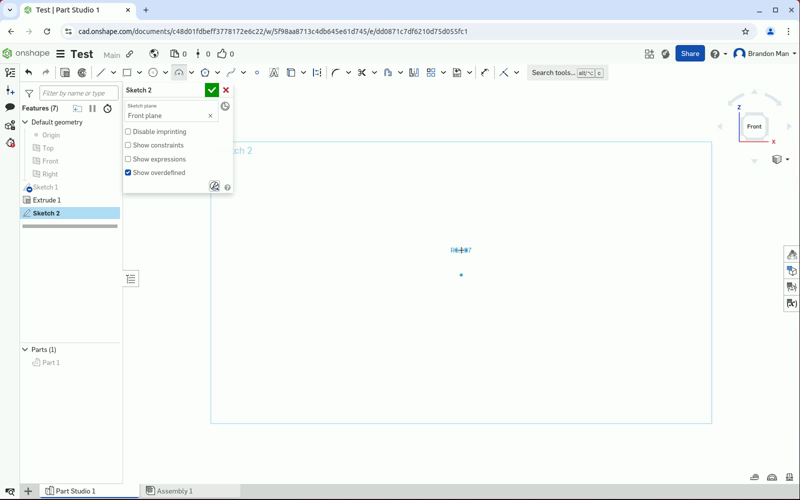
key(esc)
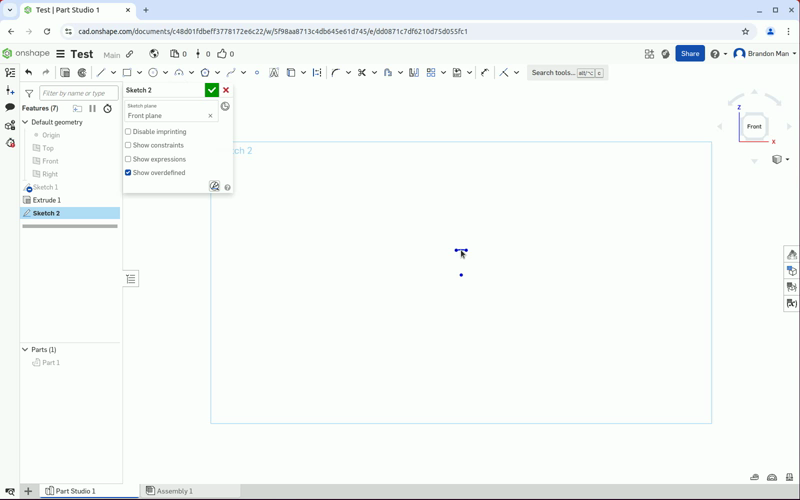
key(l)
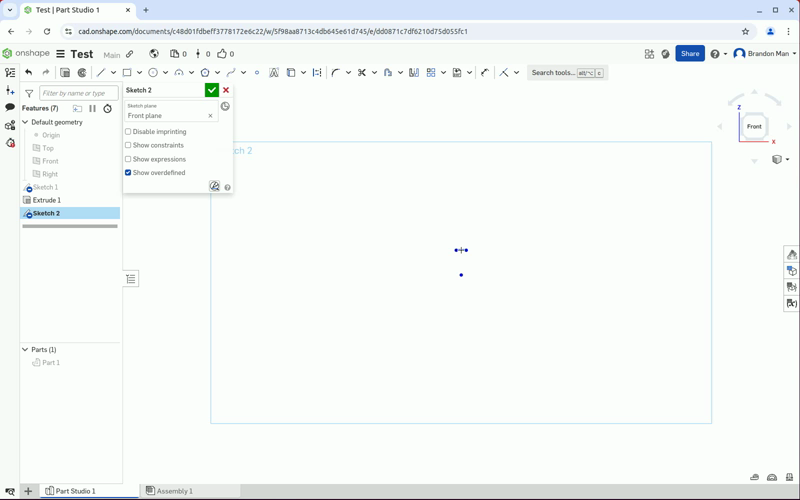
mouse_move(466, 250)
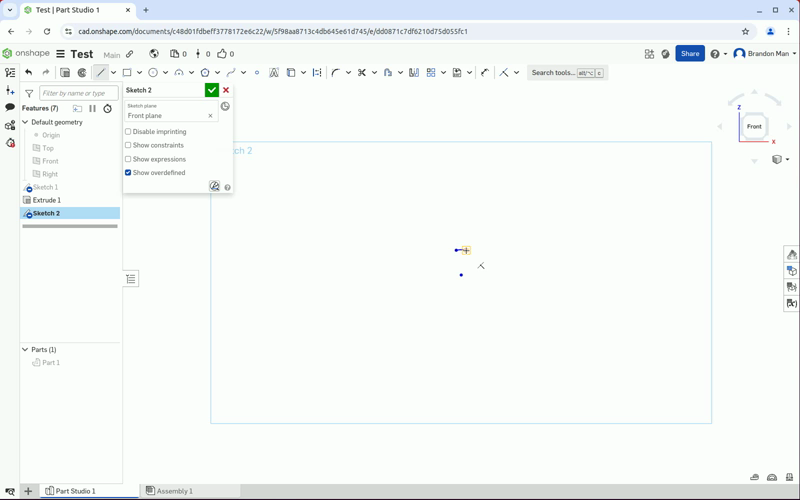
click(466, 250)
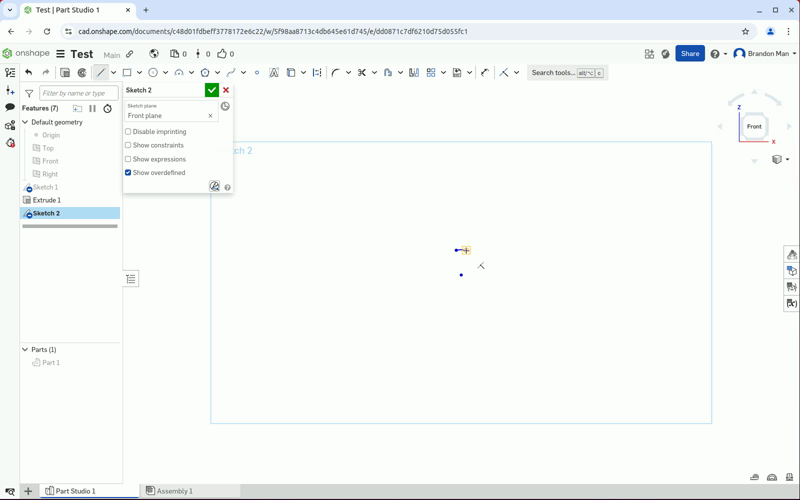
key_down(shift)
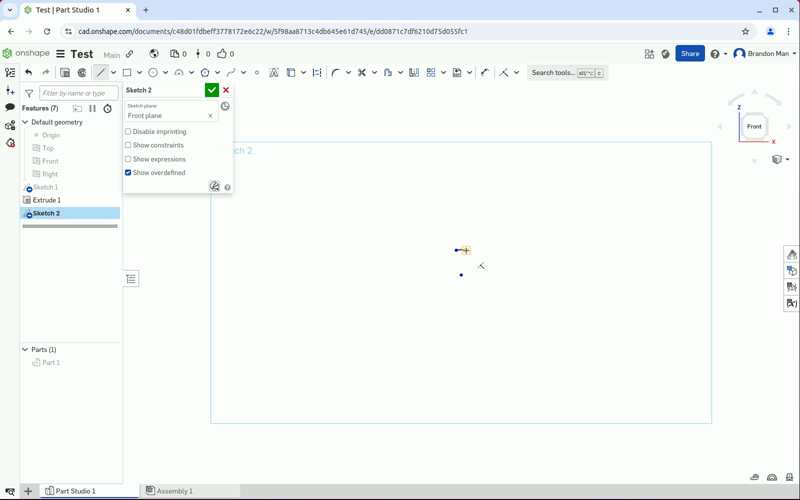
mouse_move(496, 250)
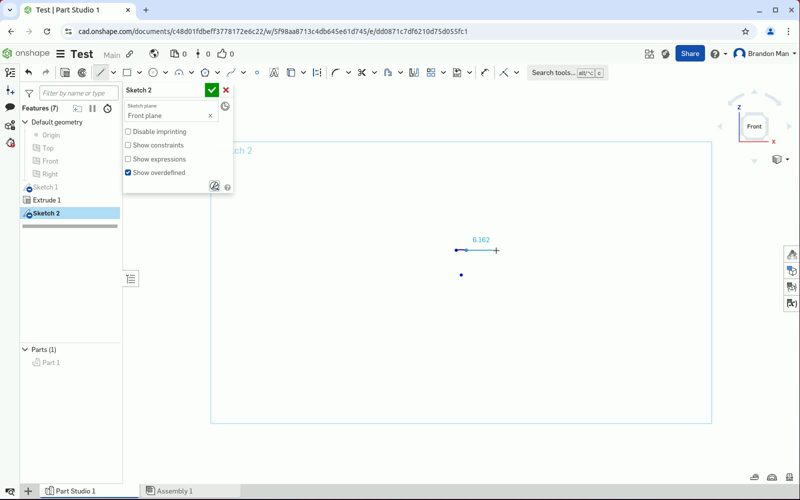
mouse_move(466, 237)
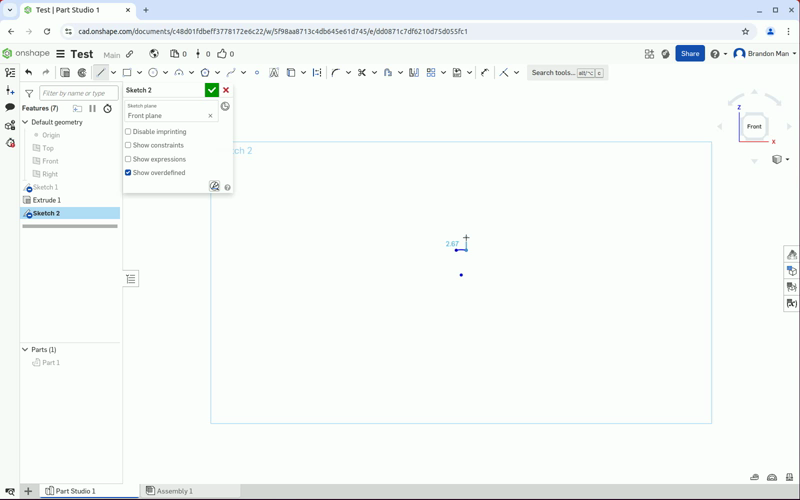
click(466, 237)
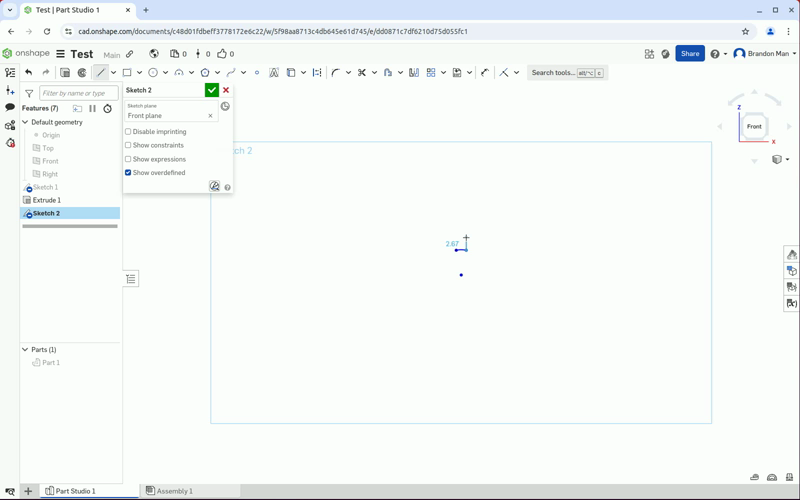
key_up(shift)
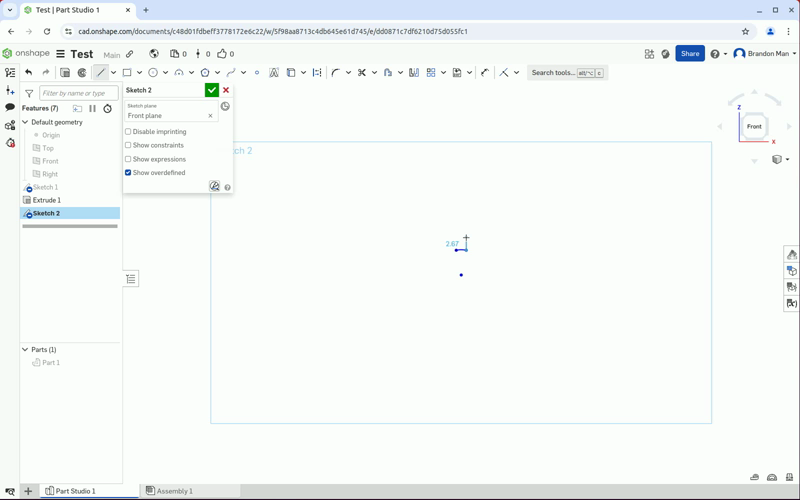
key_down(shift)
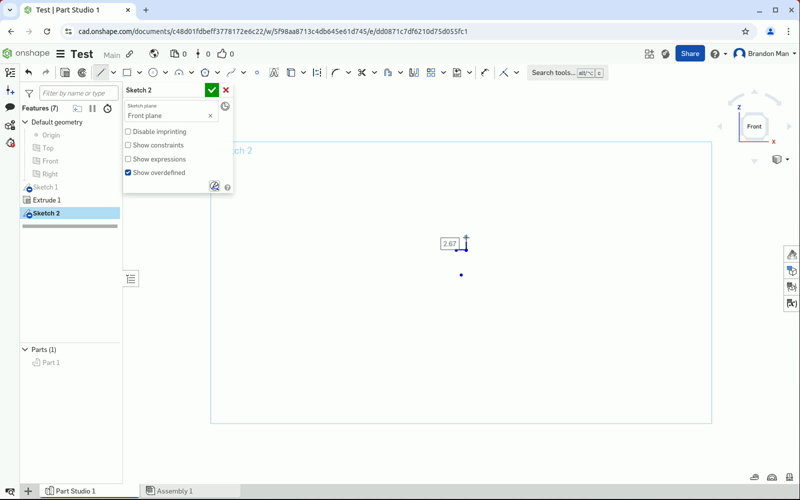
mouse_move(496, 237)
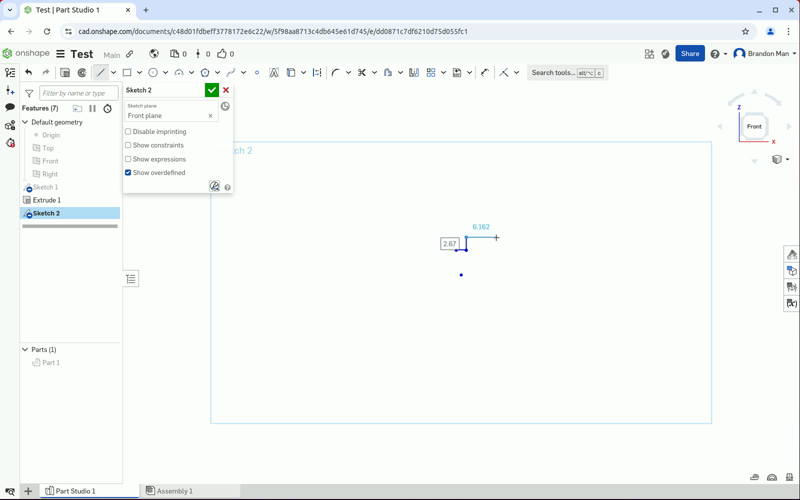
mouse_move(456, 237)
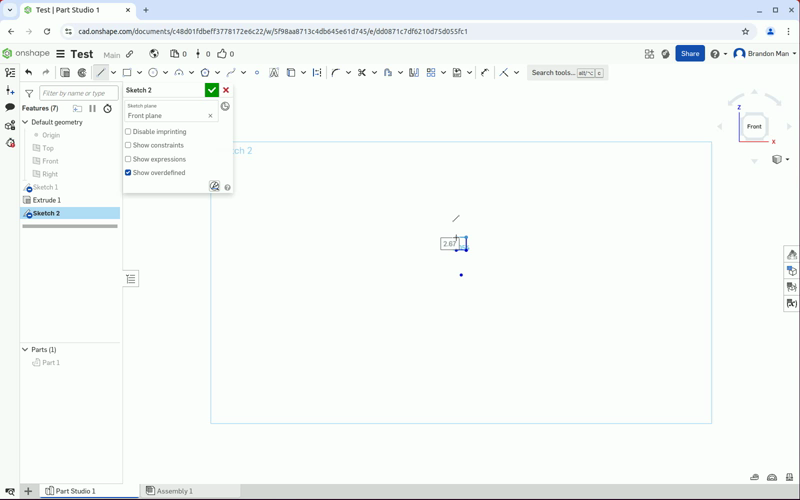
click(456, 237)
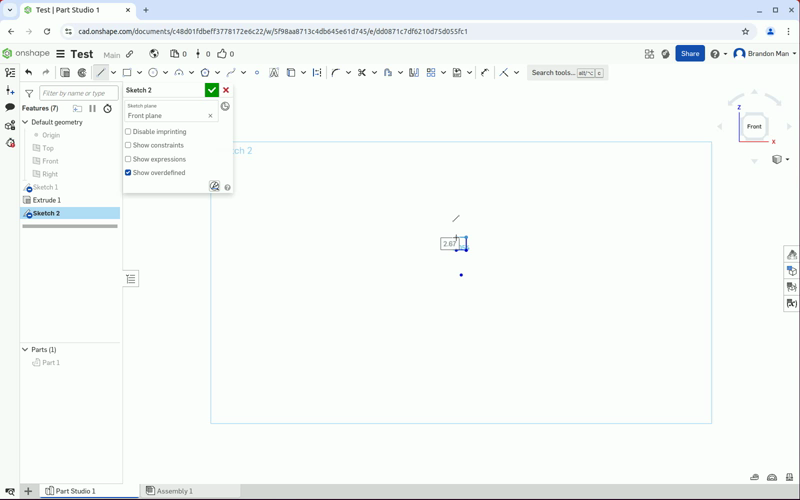
key_up(shift)
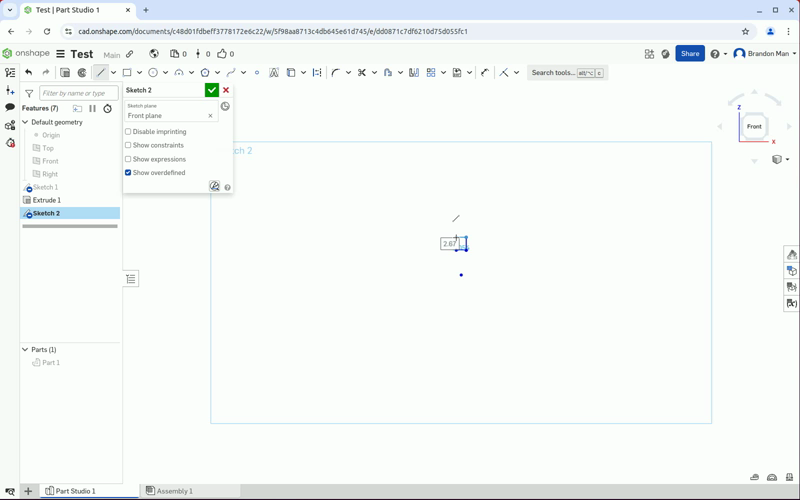
mouse_move(486, 237)
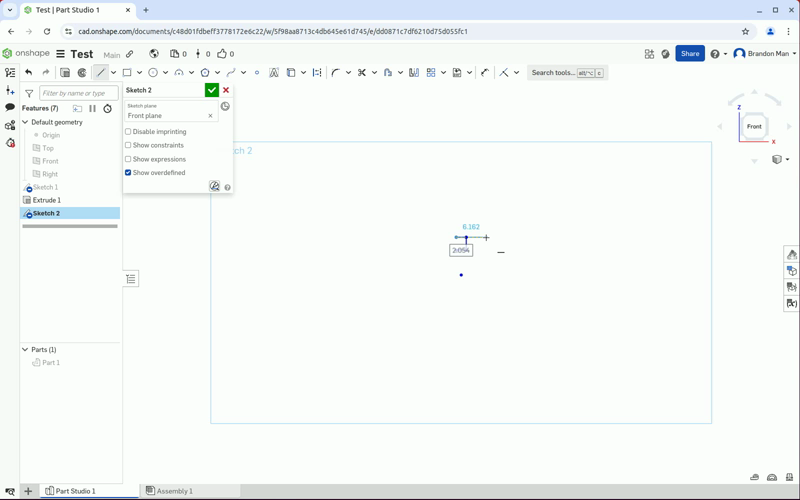
key_down(shift)
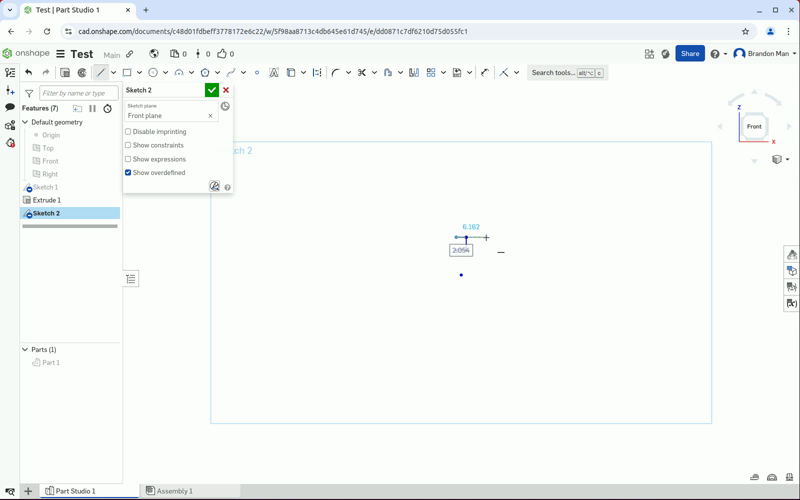
mouse_move(456, 250)
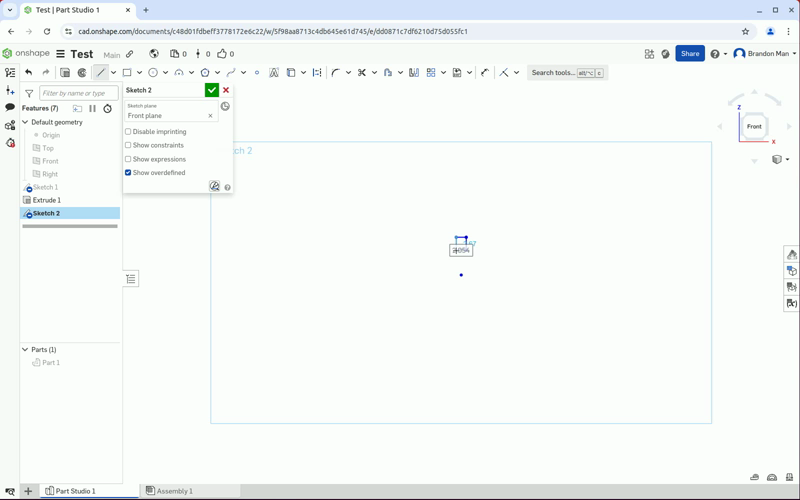
key_up(shift)
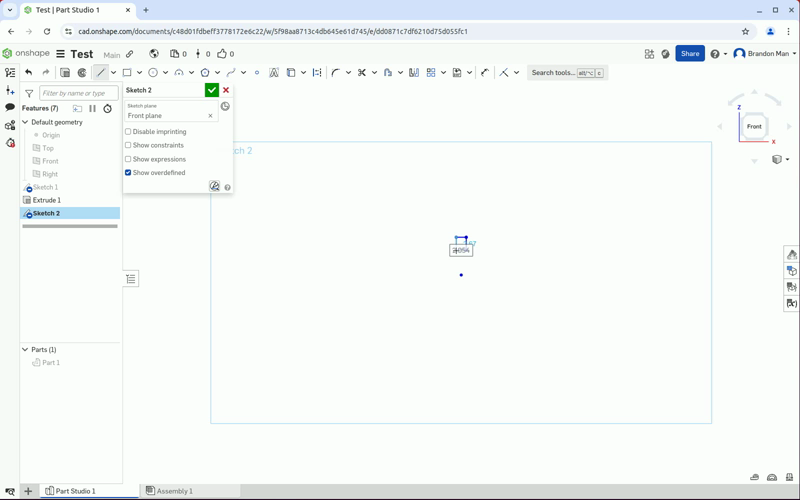
click(456, 250)
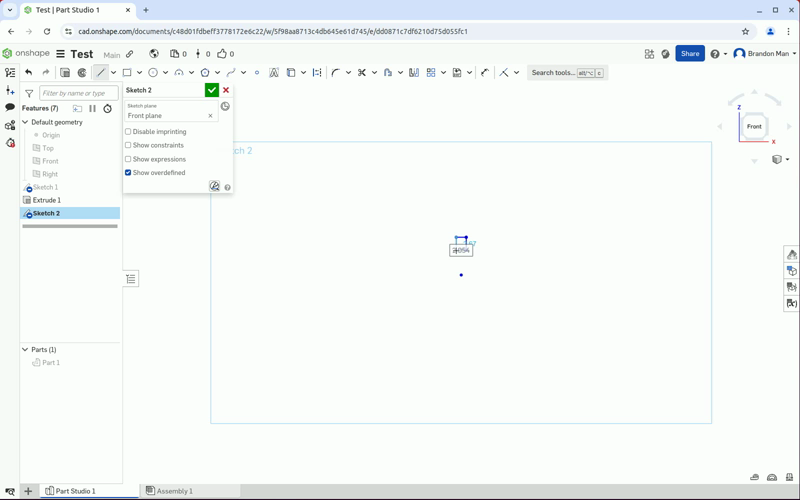
key(esc)
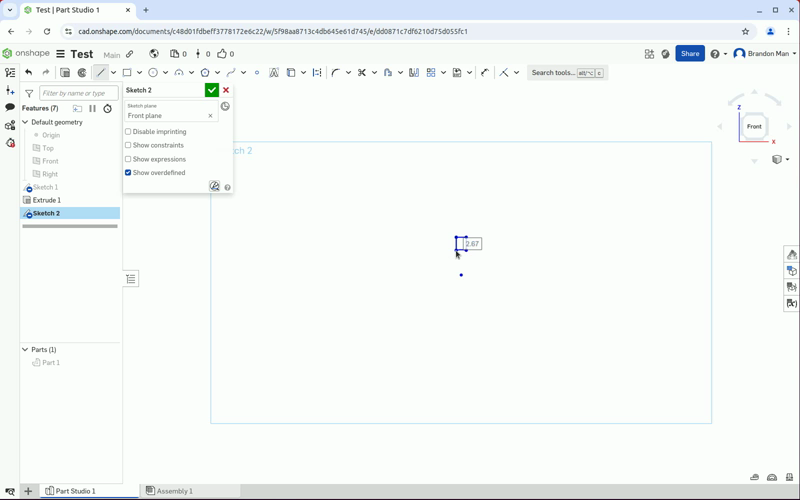
mouse_move(465, 248)
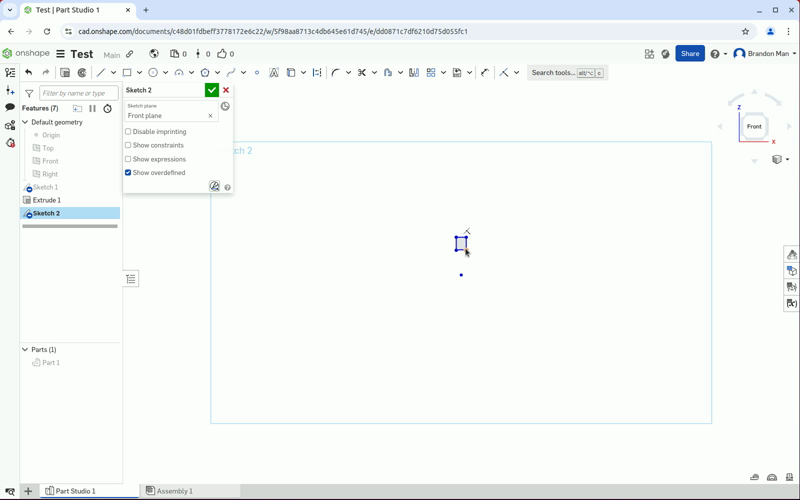
scroll(6)
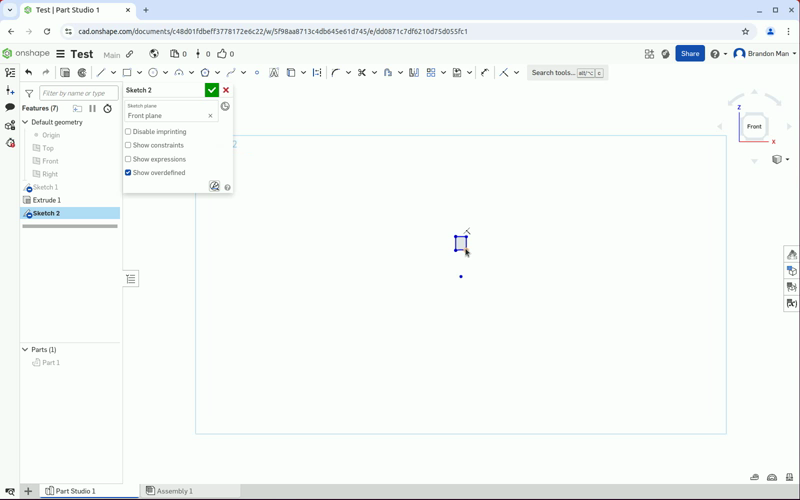
scroll(6)
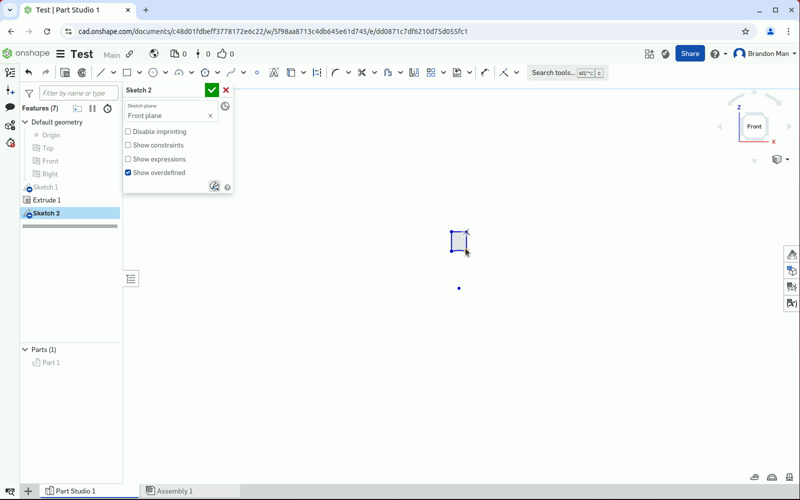
scroll(6)
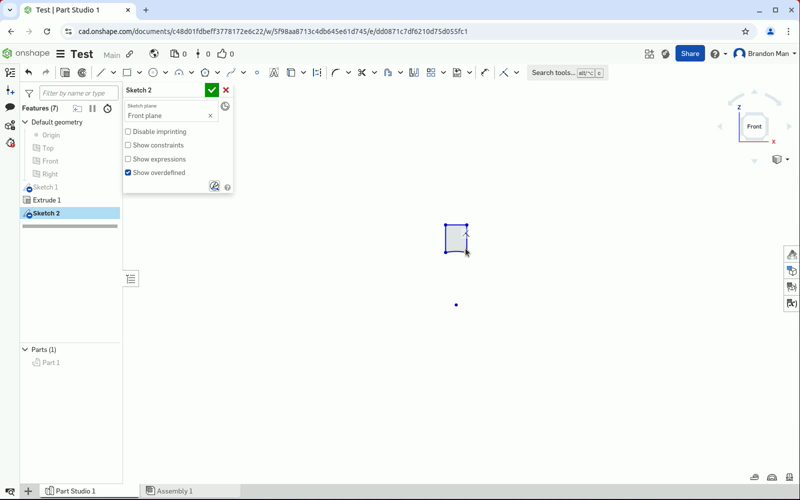
scroll(6)
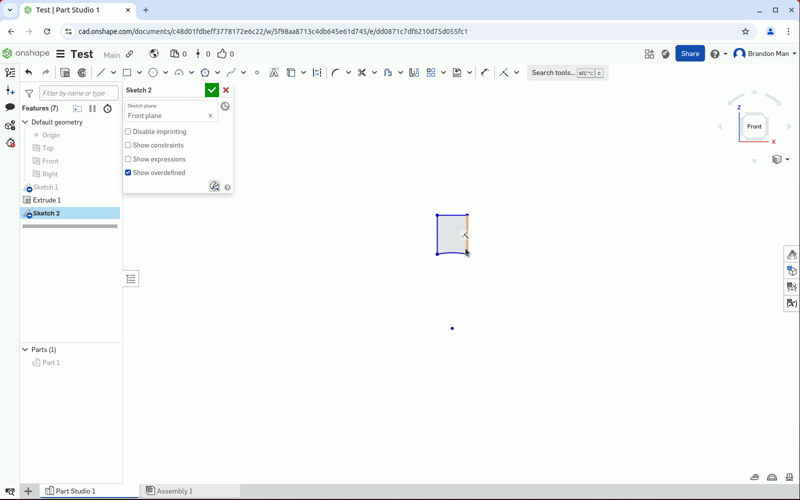
scroll(6)
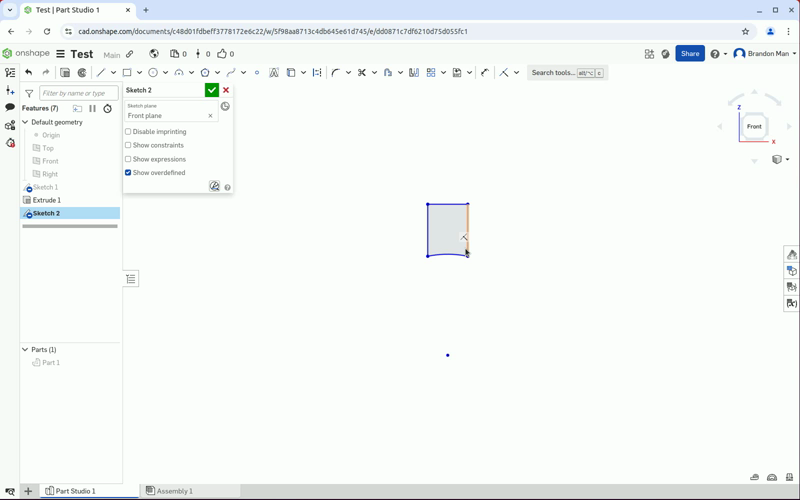
scroll(6)
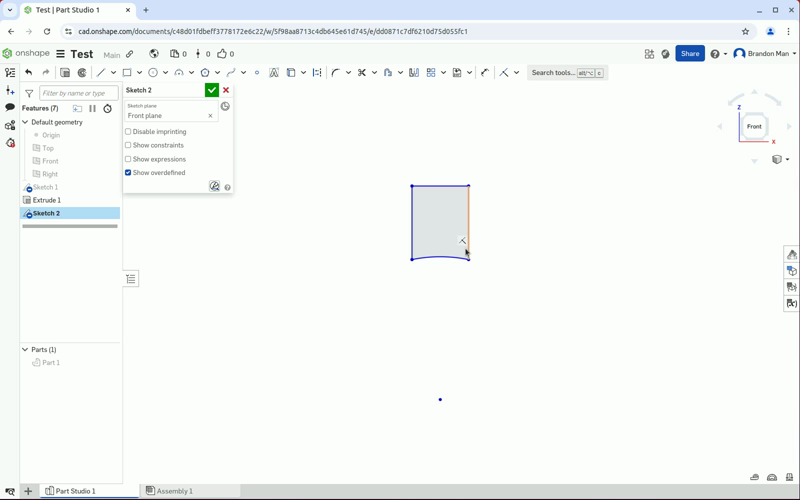
scroll(6)
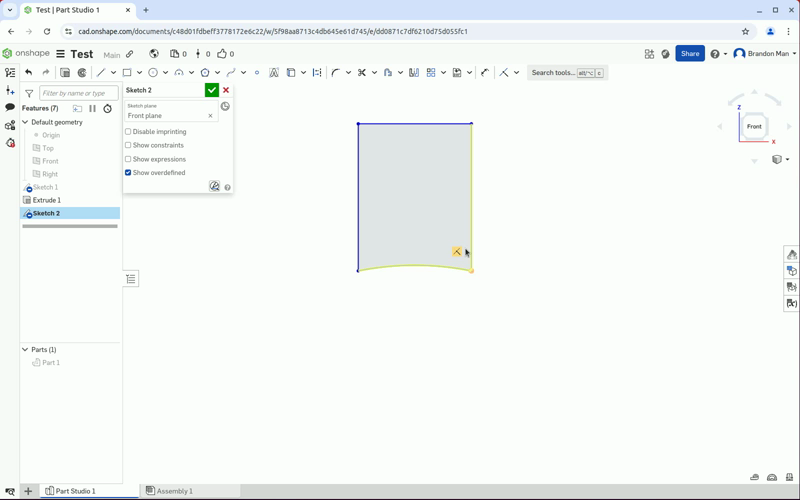
click(465, 248)
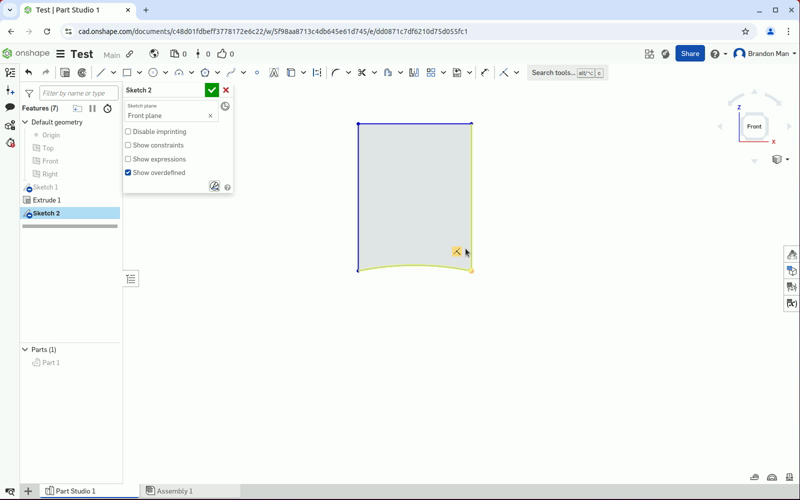
scroll(-6)
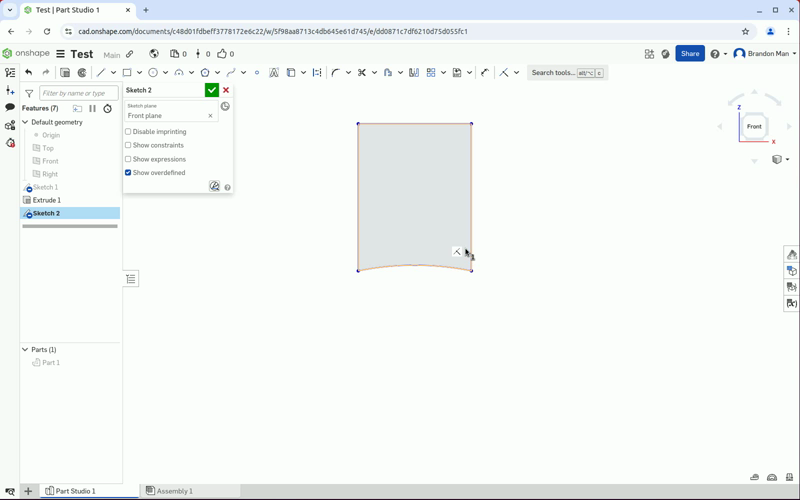
scroll(-6)
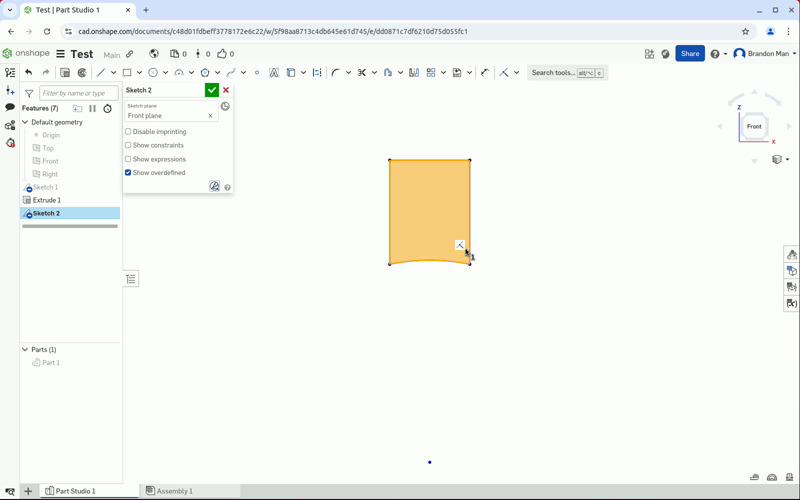
scroll(-6)
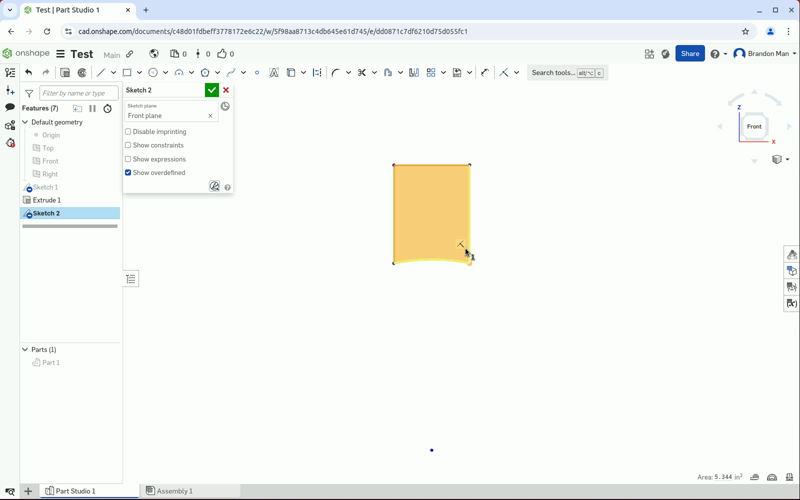
scroll(-6)
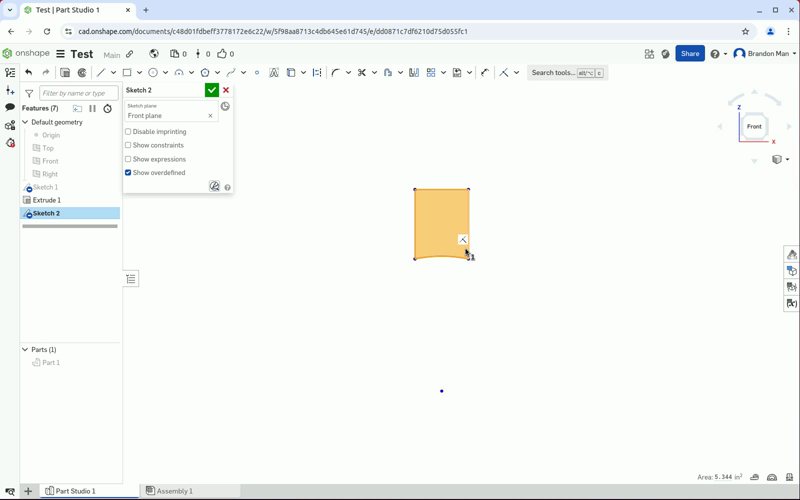
scroll(-6)
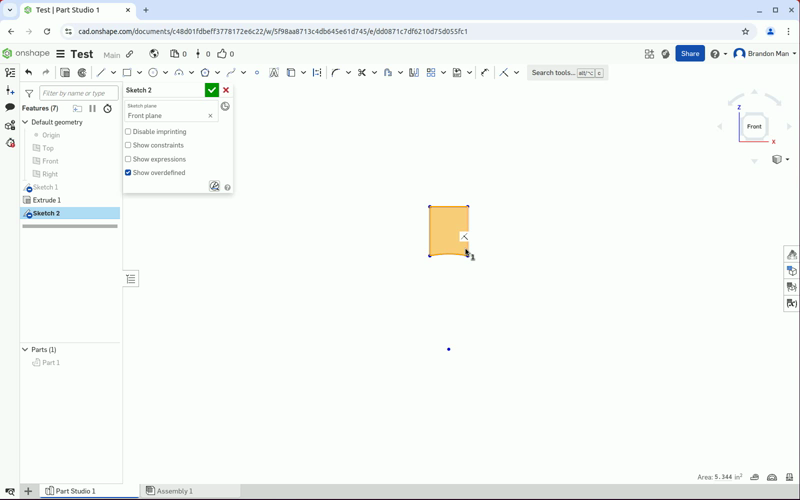
scroll(-6)
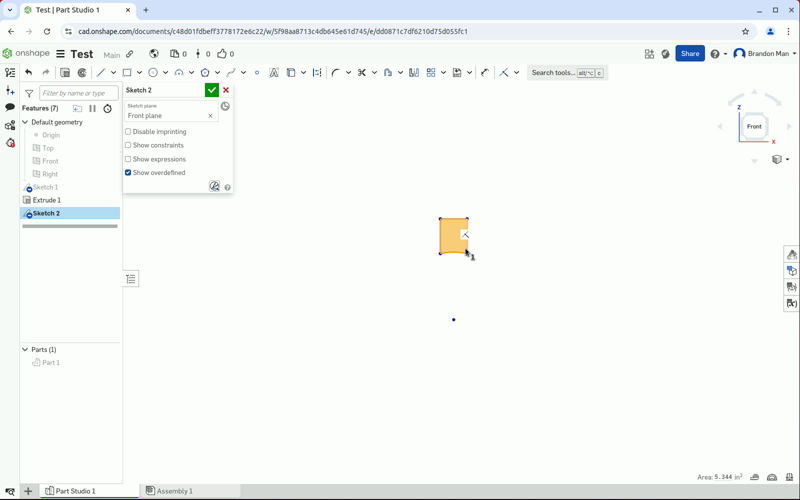
scroll(-6)
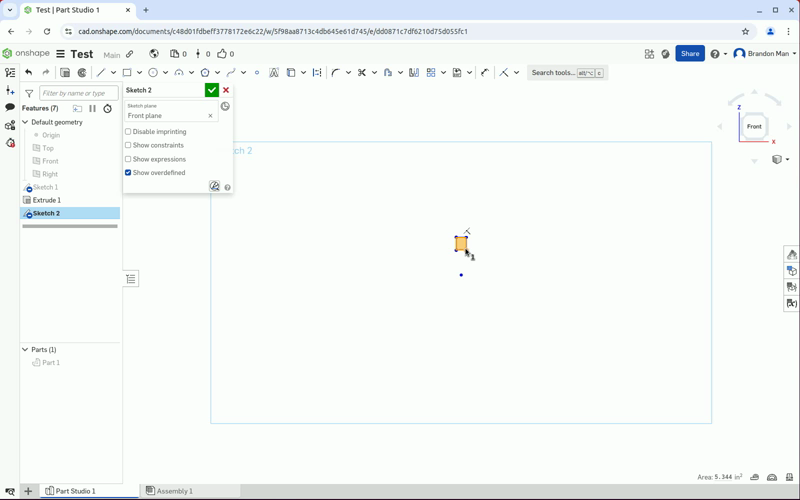
mouse_move(73, 352)
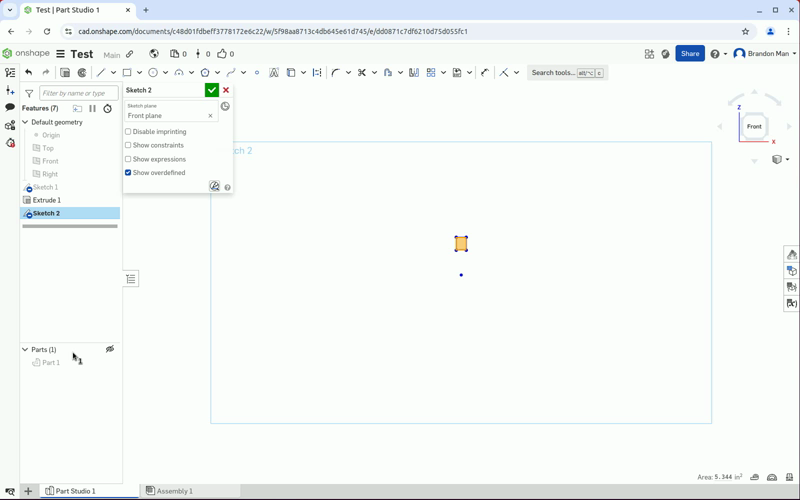
key(shift+y)
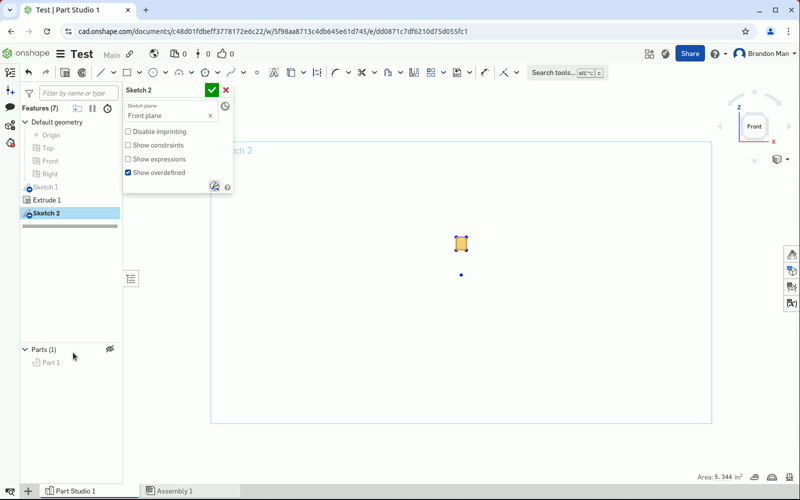
key(shift+e)
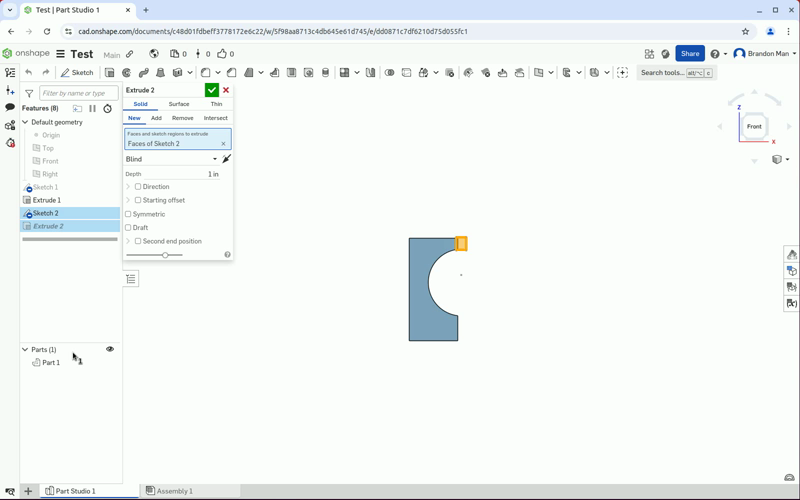
mouse_move(143, 106)
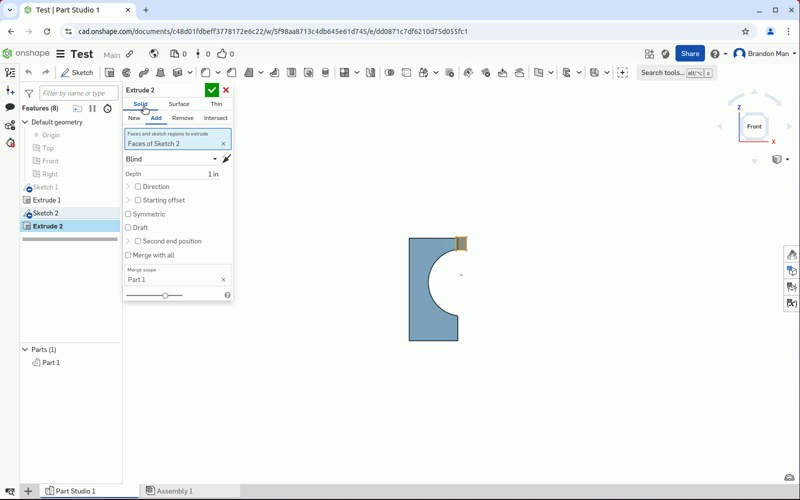
click(143, 106)
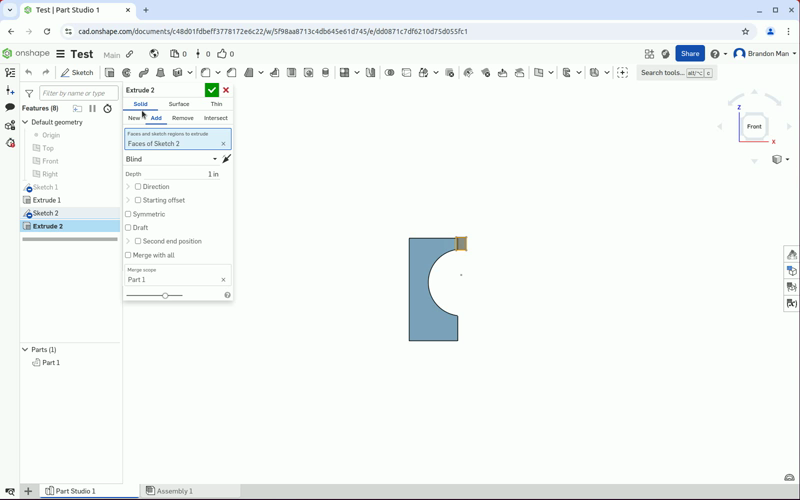
mouse_move(137, 120)
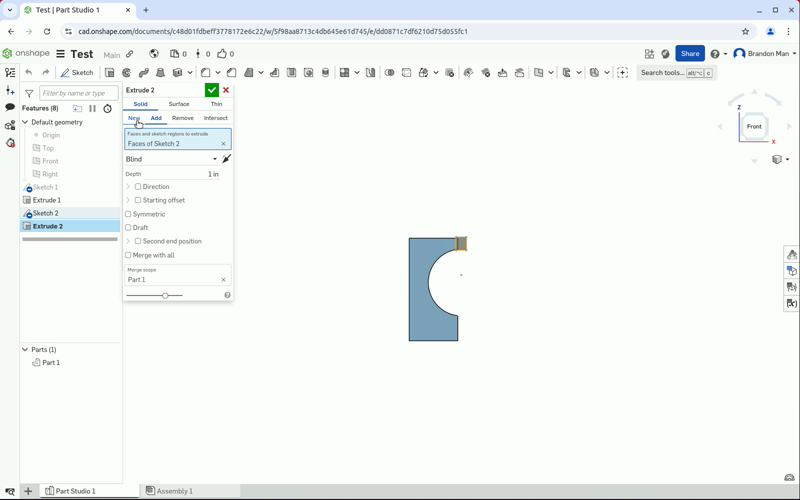
click(137, 120)
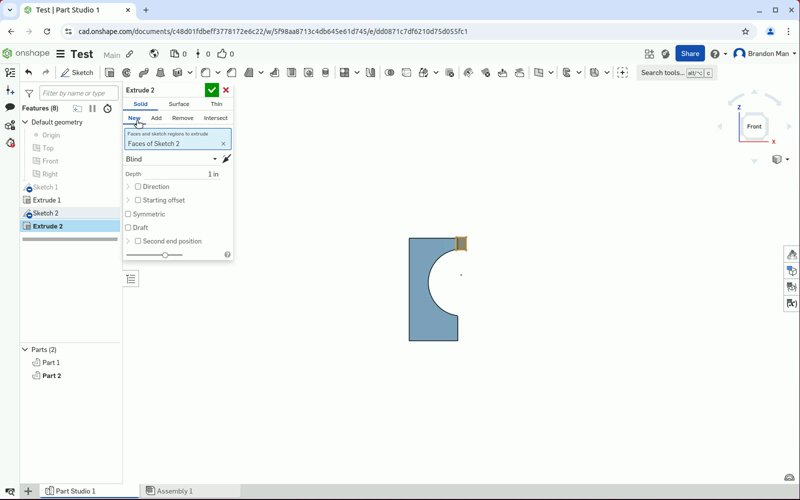
key(tab, 4)
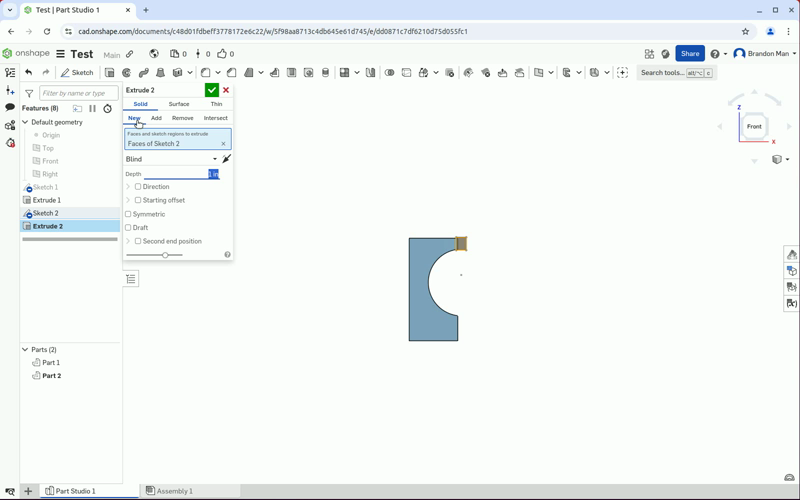
text(23.108)
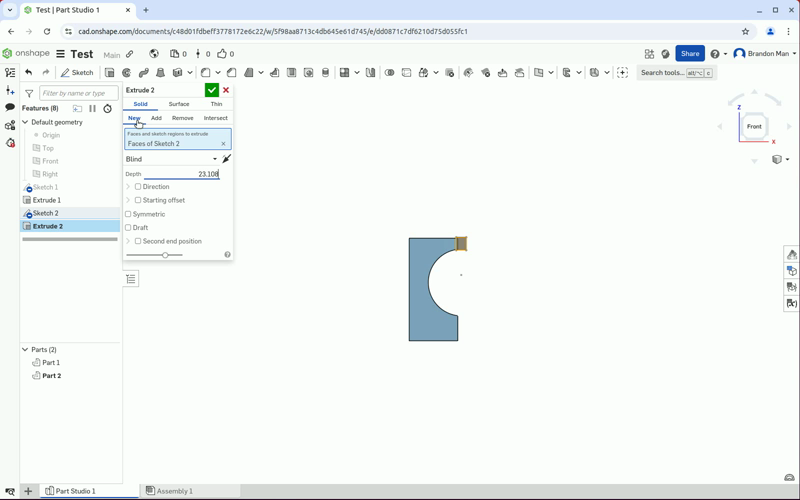
key(enter)
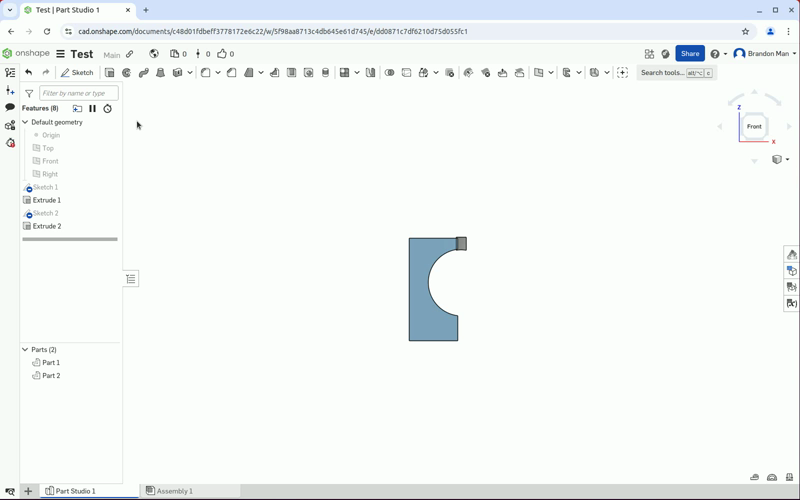
key(shift+h)
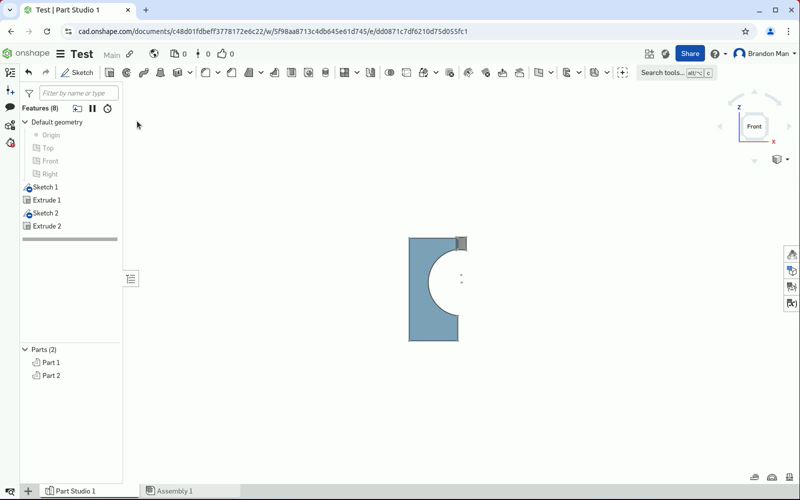
key(shift+h)
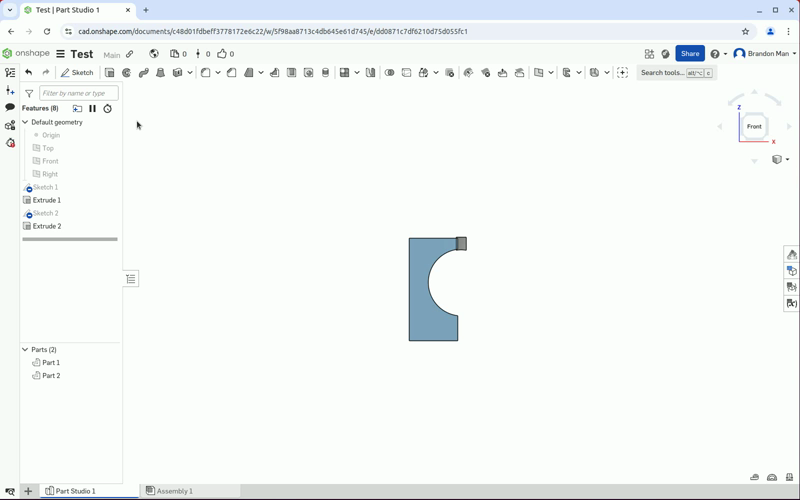
mouse_move(73, 189)
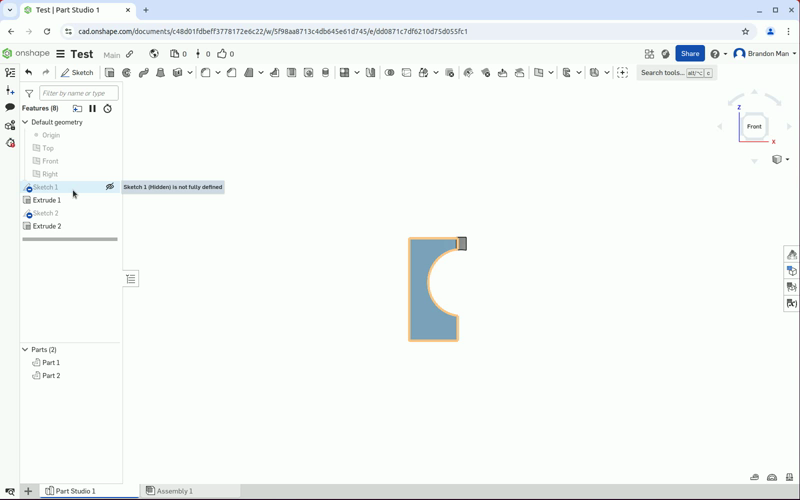
click(73, 189)
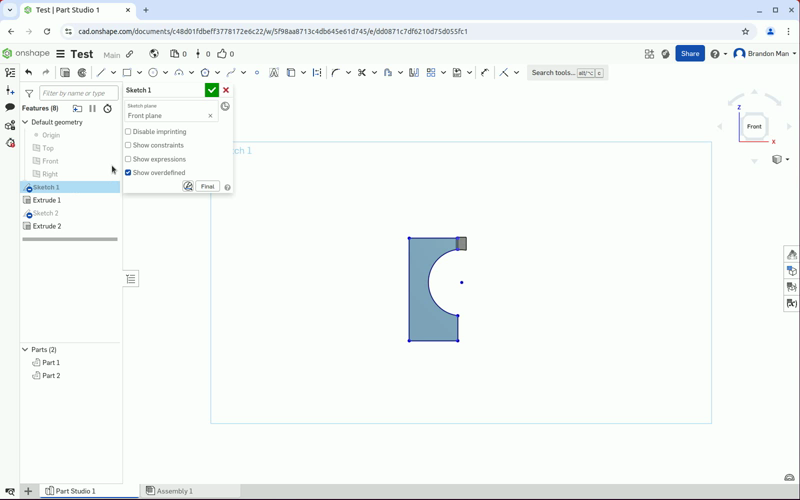
mouse_move(229, 92)
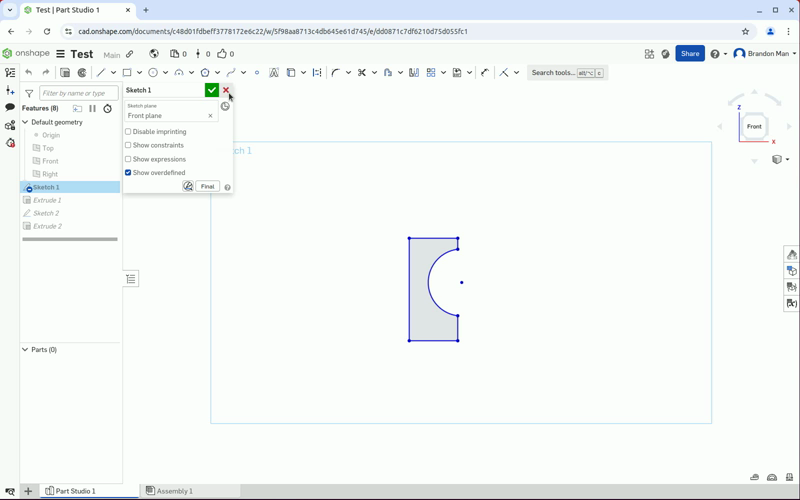
click(229, 92)
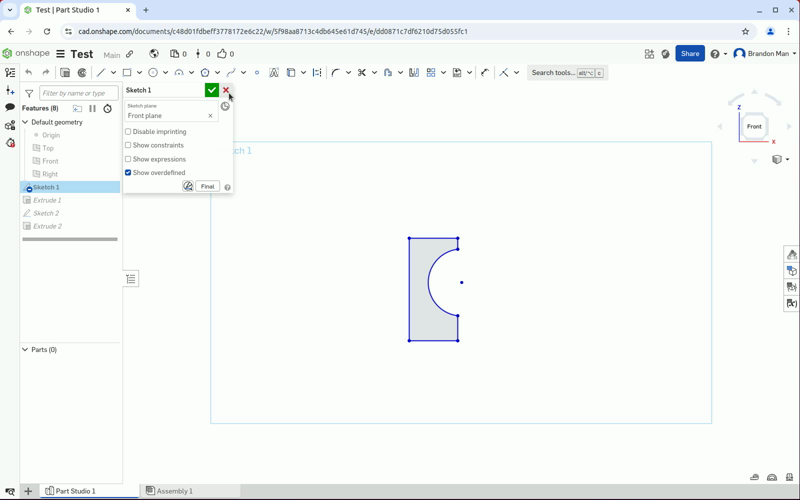
key(shift+s)
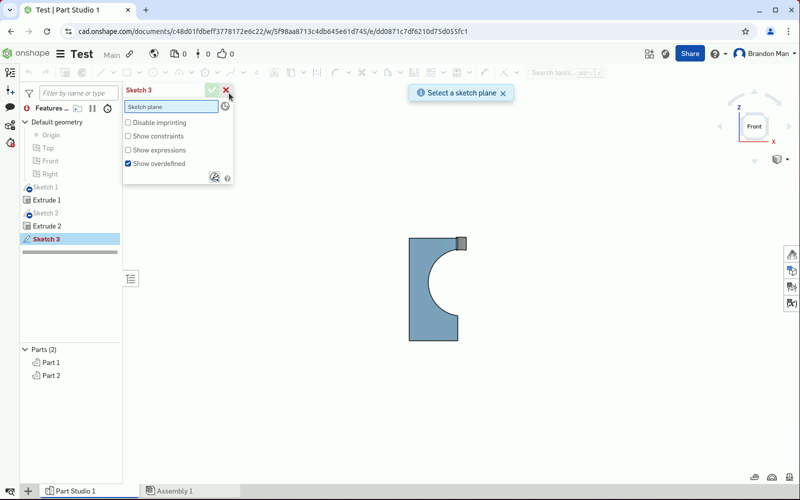
mouse_move(73, 163)
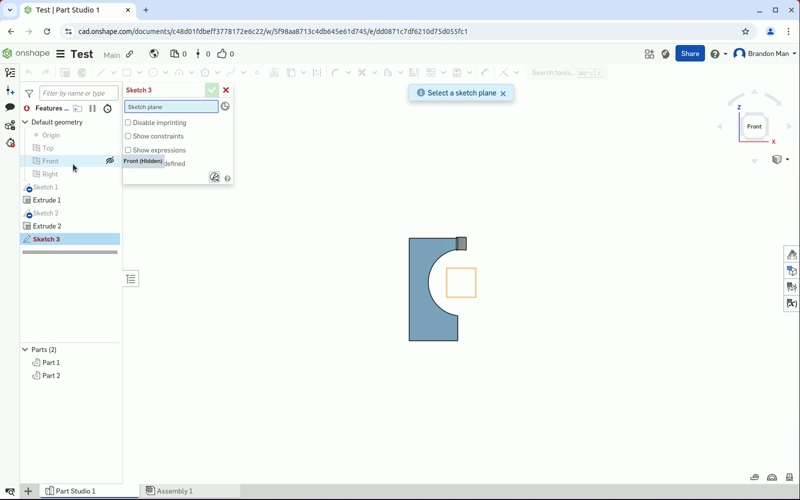
click(73, 163)
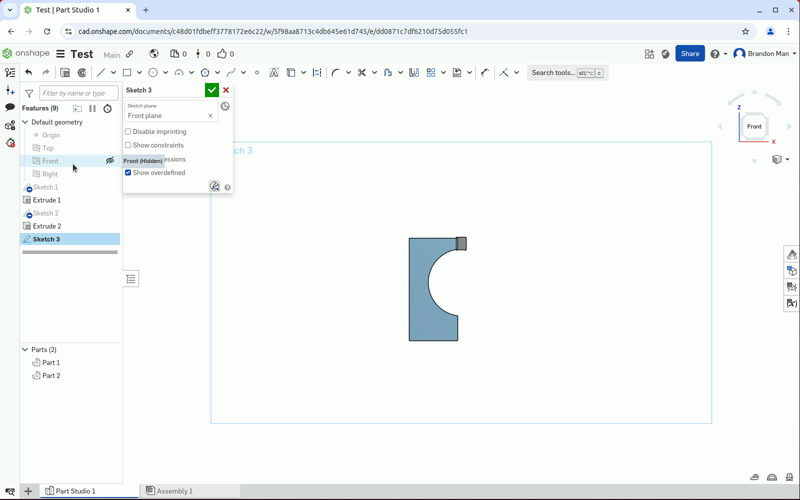
mouse_move(73, 352)
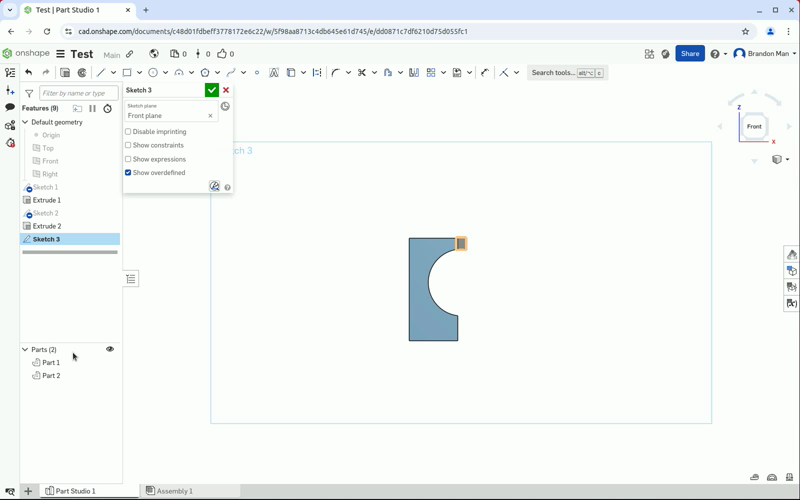
key(y)
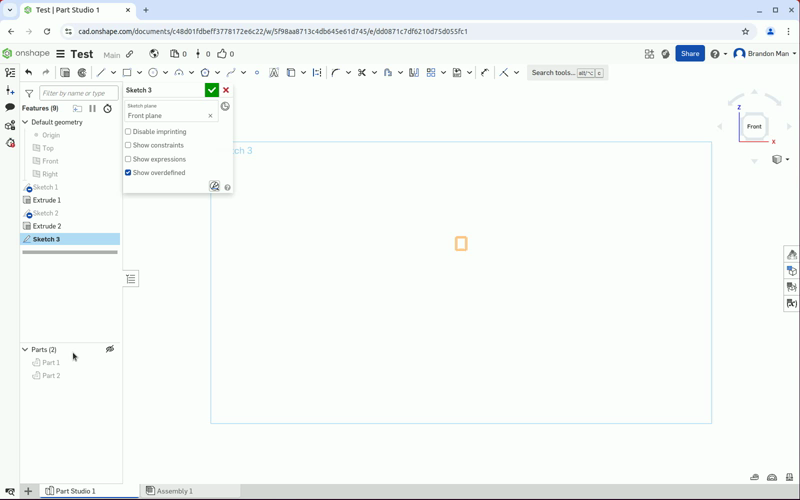
key(l)
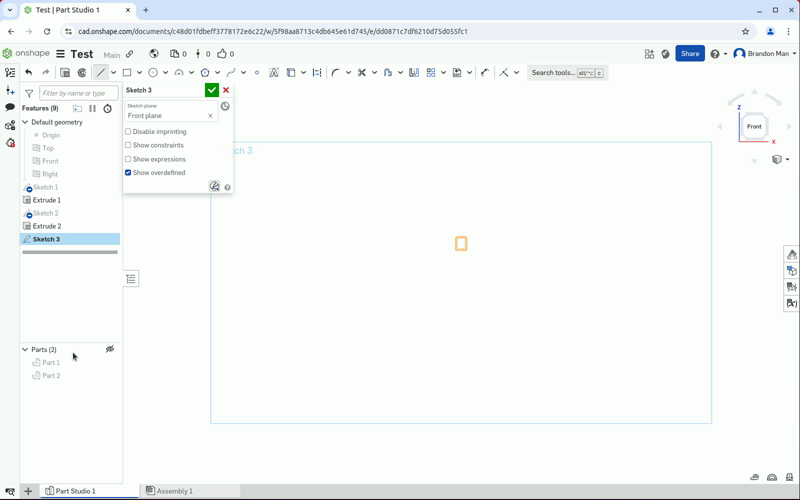
key_down(shift)
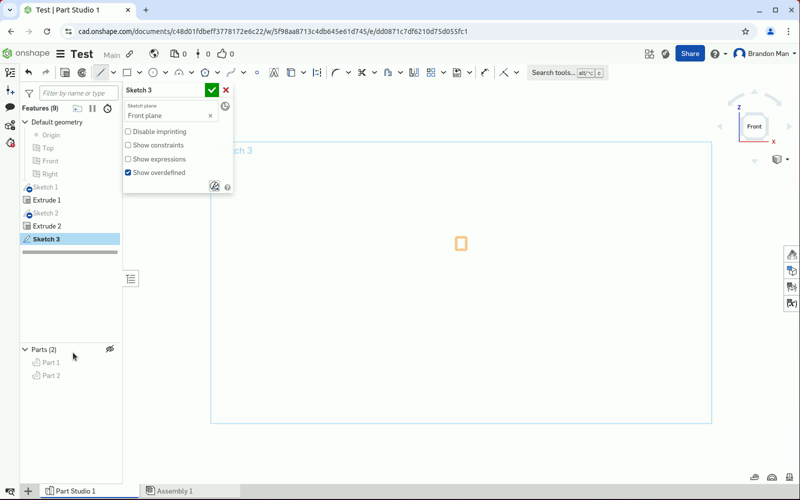
mouse_move(465, 340)
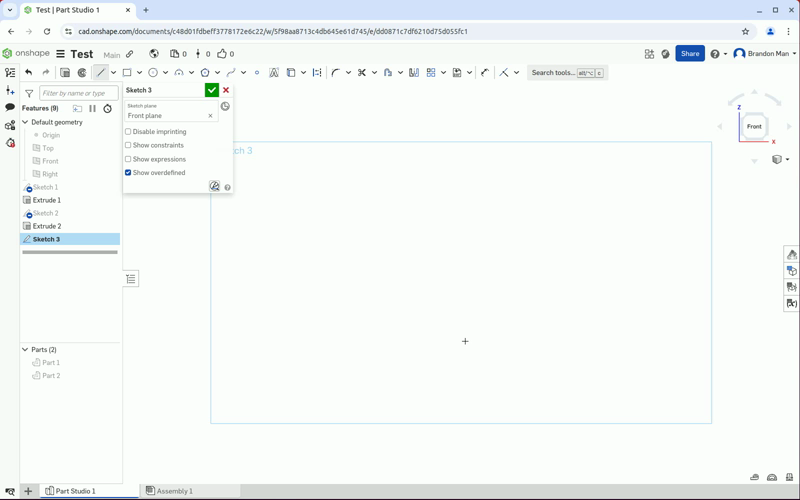
click(465, 340)
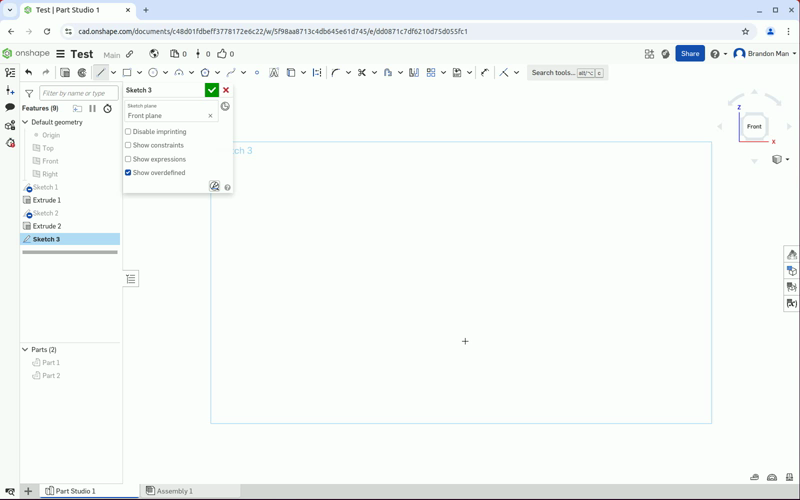
key_up(shift)
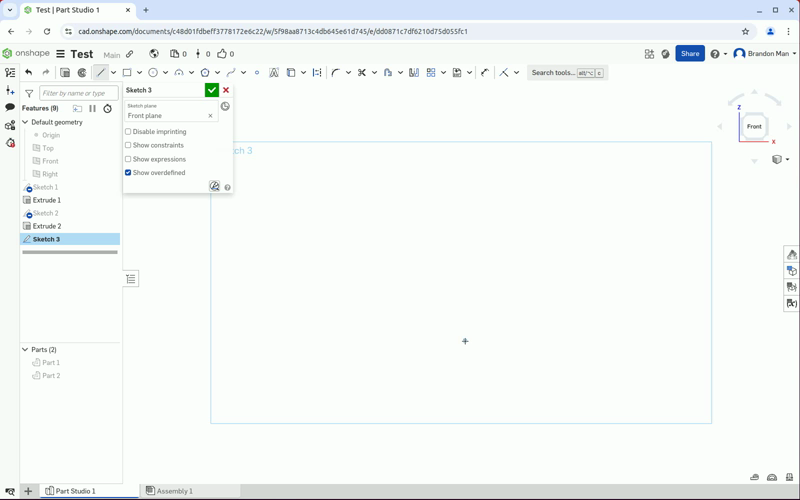
key_down(shift)
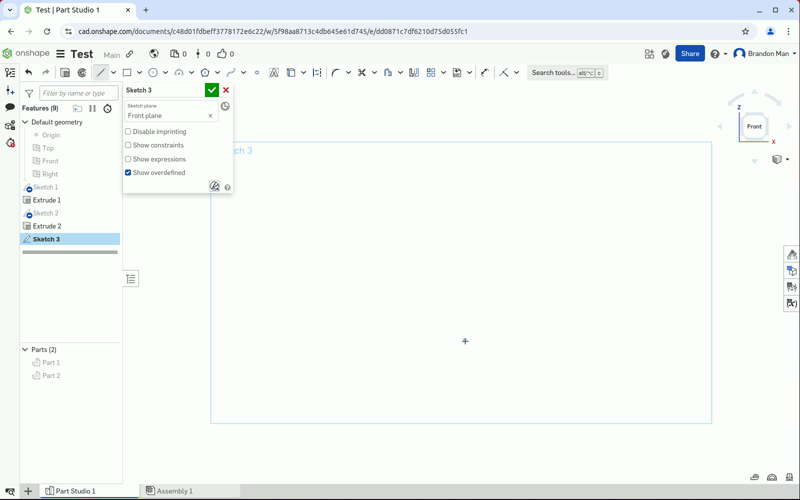
mouse_move(495, 340)
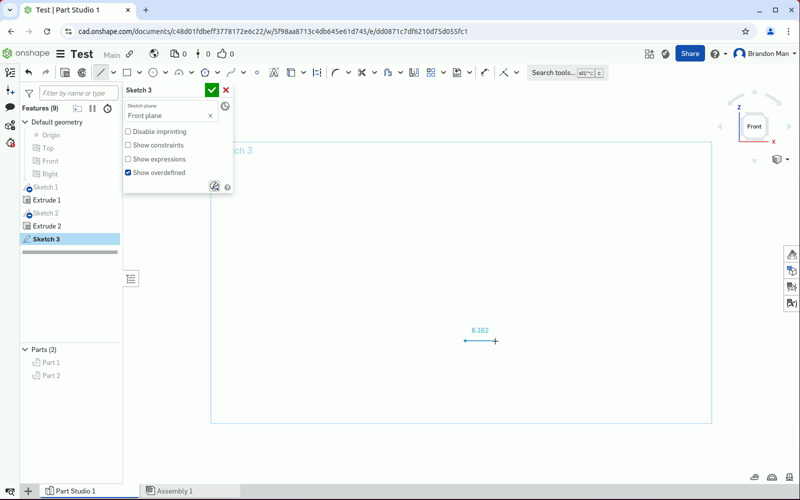
mouse_move(514, 340)
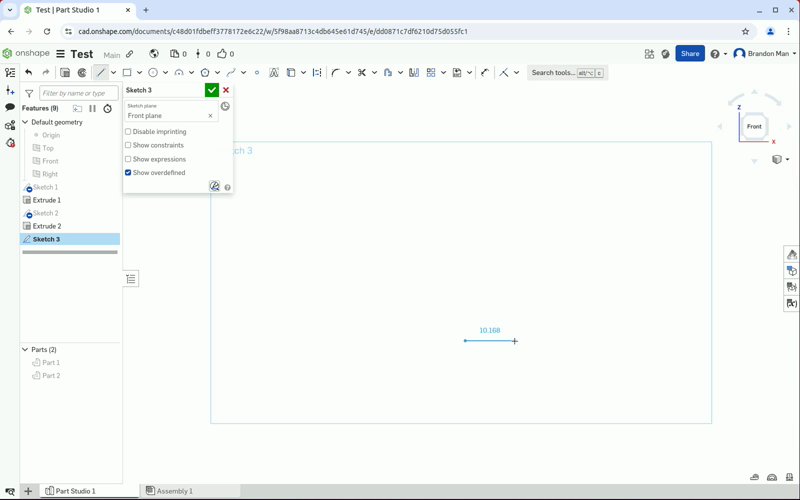
click(514, 340)
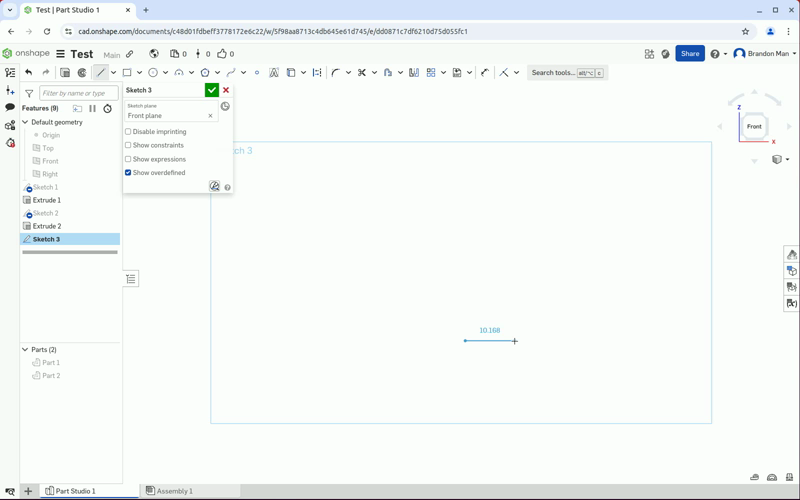
key_up(shift)
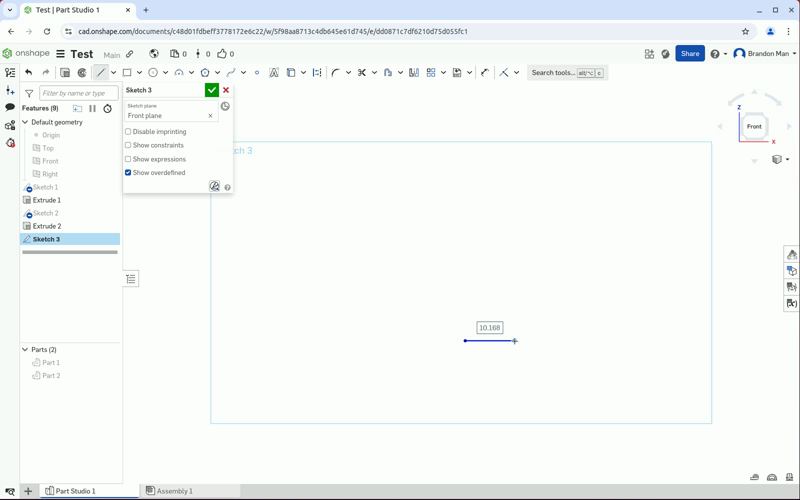
key_down(shift)
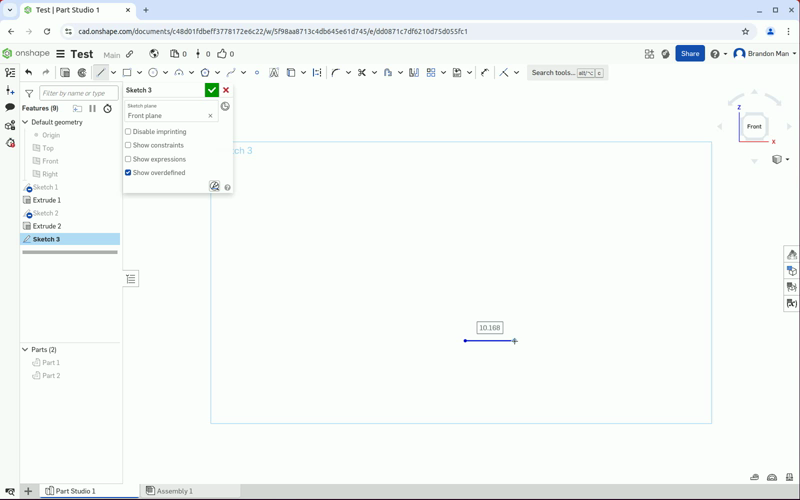
mouse_move(514, 238)
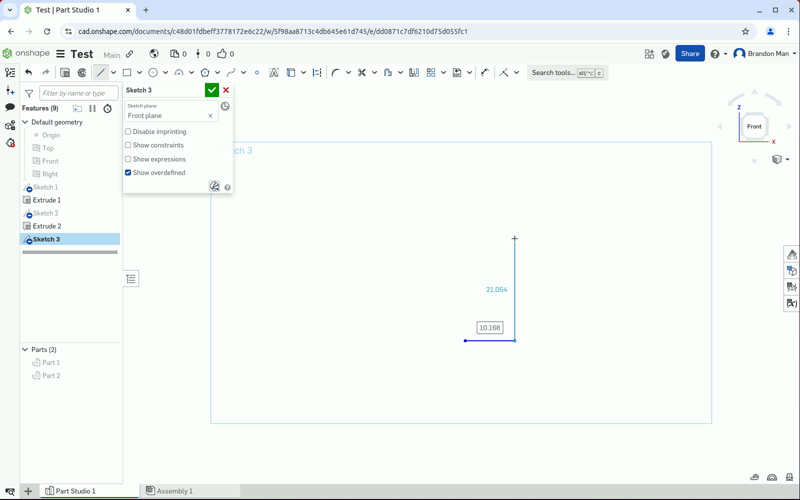
click(514, 238)
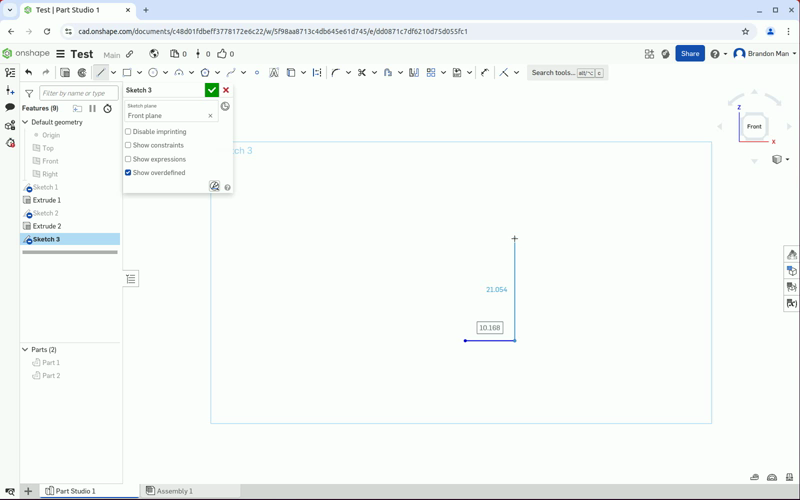
key_up(shift)
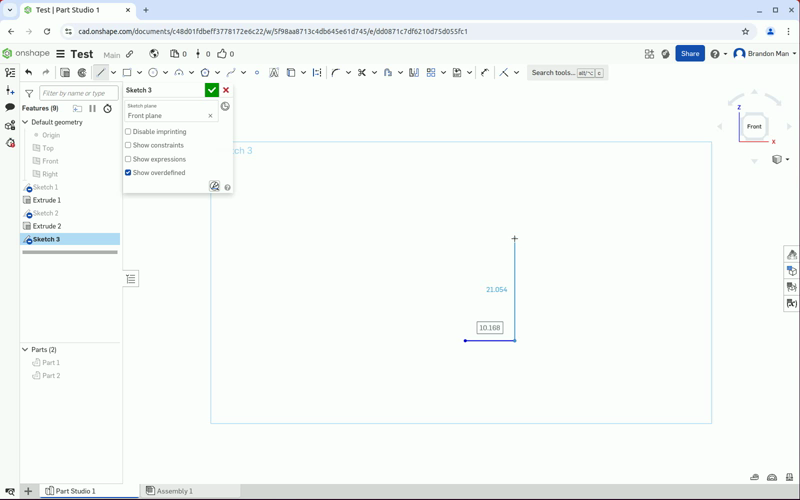
key_down(shift)
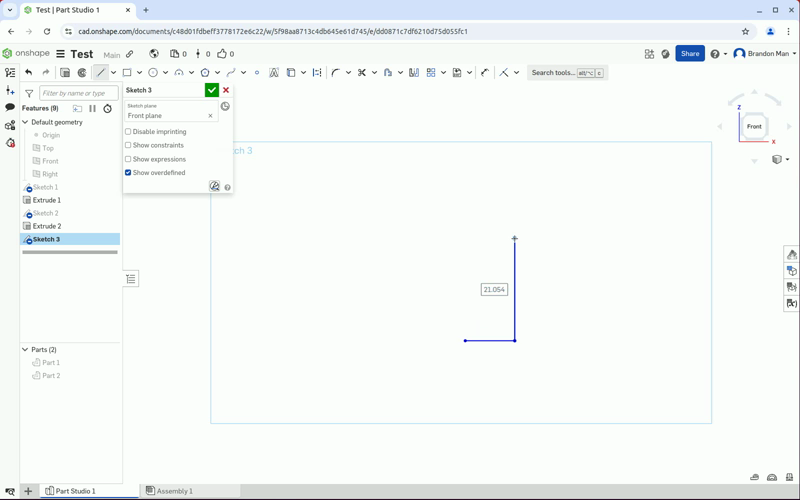
mouse_move(544, 238)
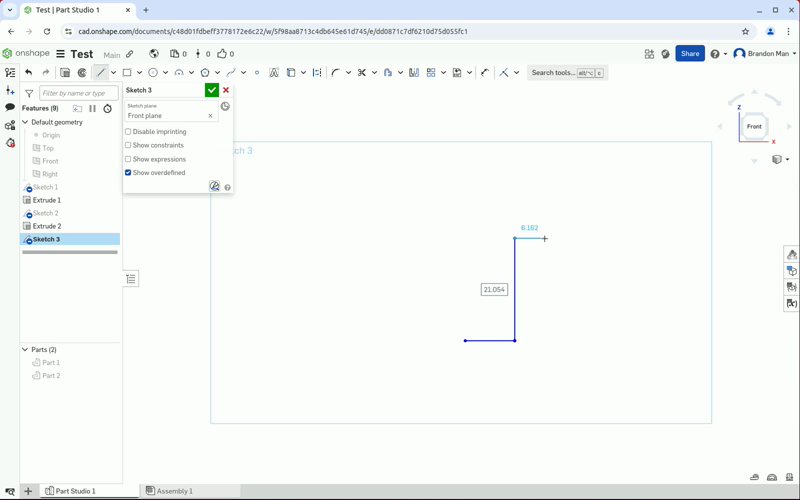
mouse_move(465, 238)
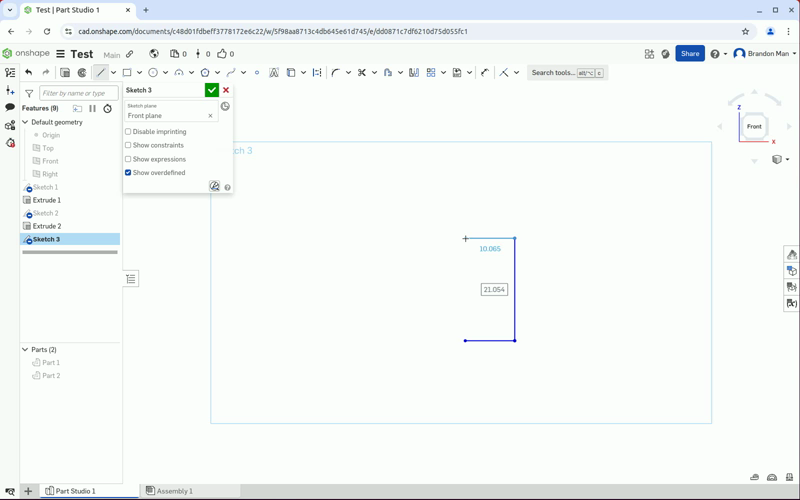
click(465, 238)
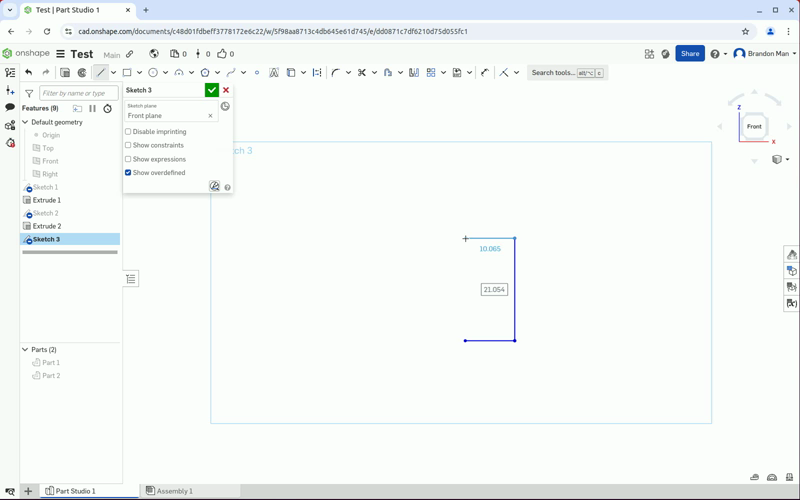
key_up(shift)
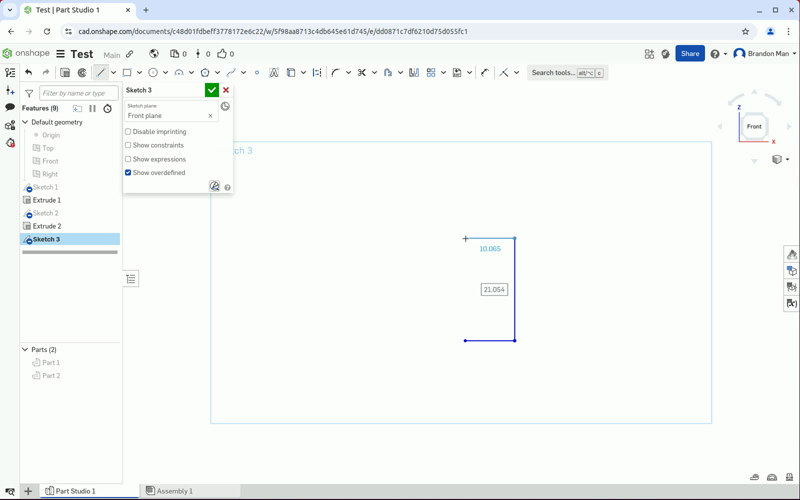
key_down(shift)
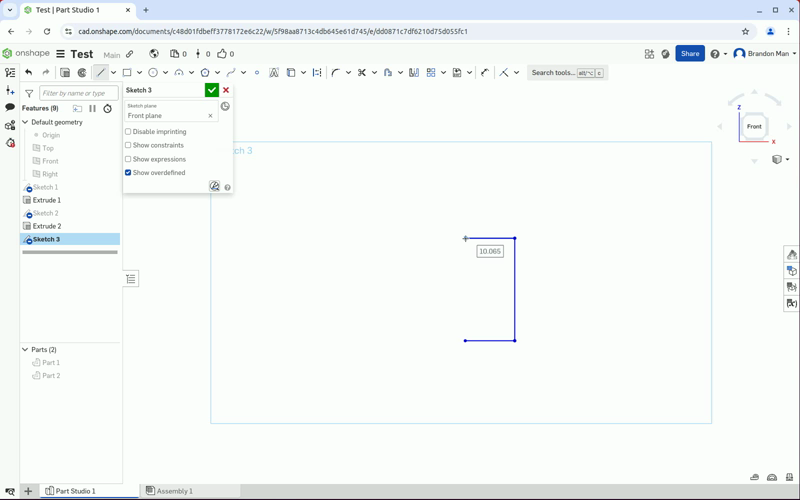
mouse_move(495, 238)
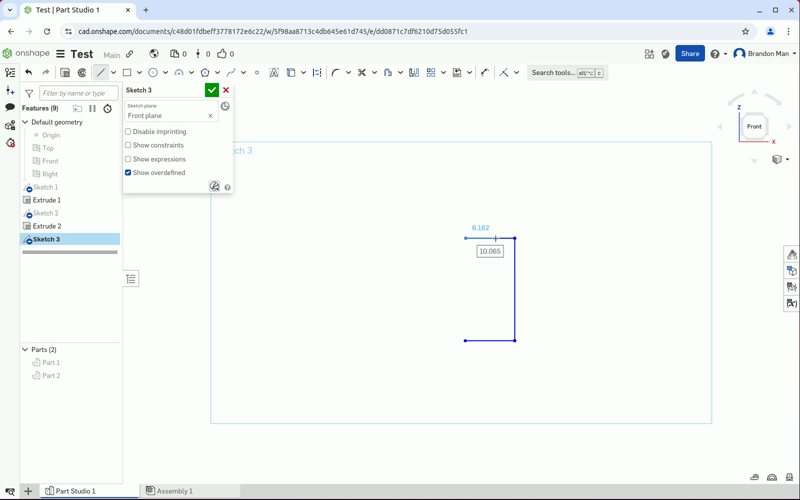
mouse_move(465, 249)
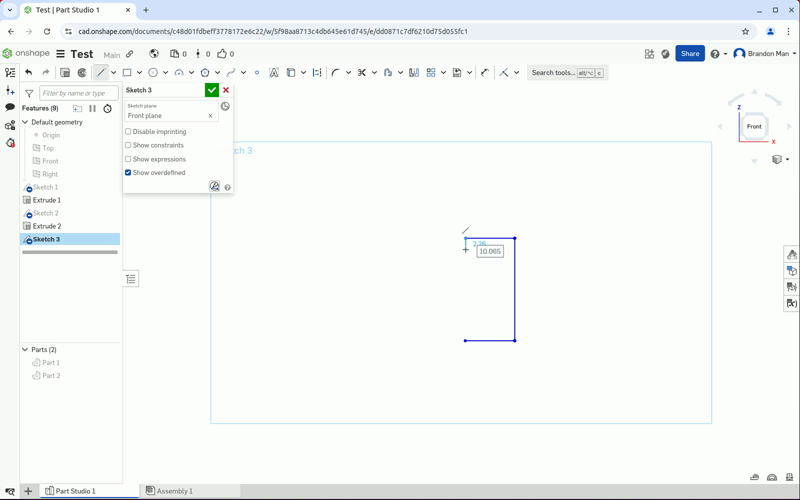
click(465, 249)
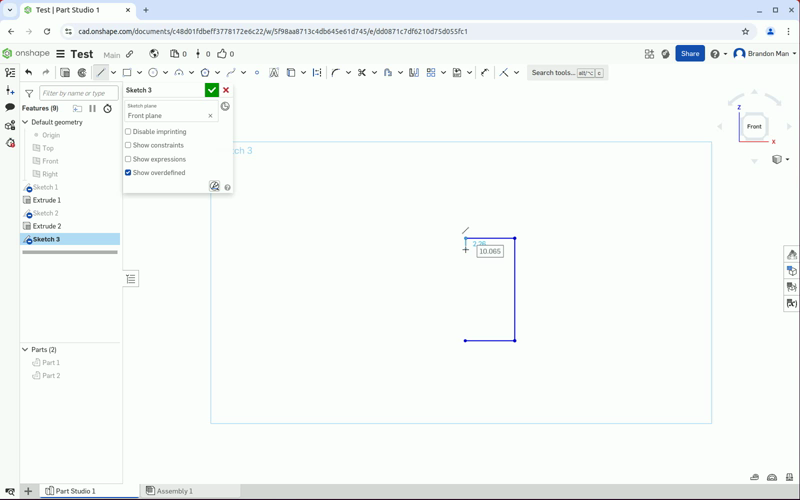
key_up(shift)
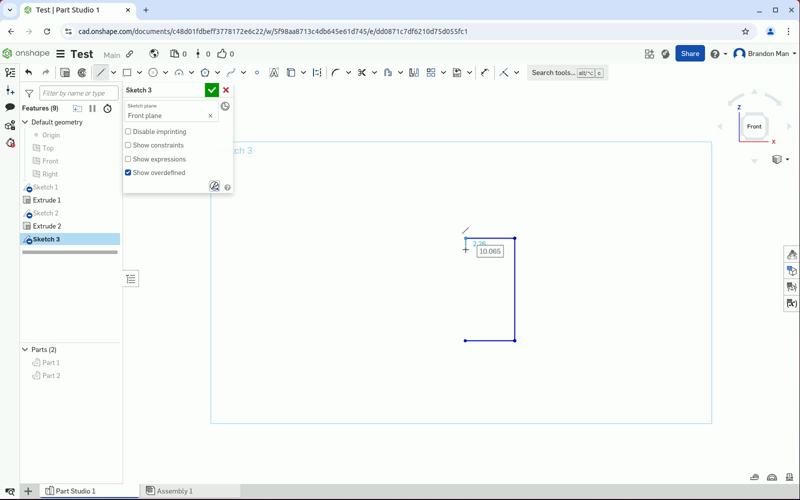
key(esc)
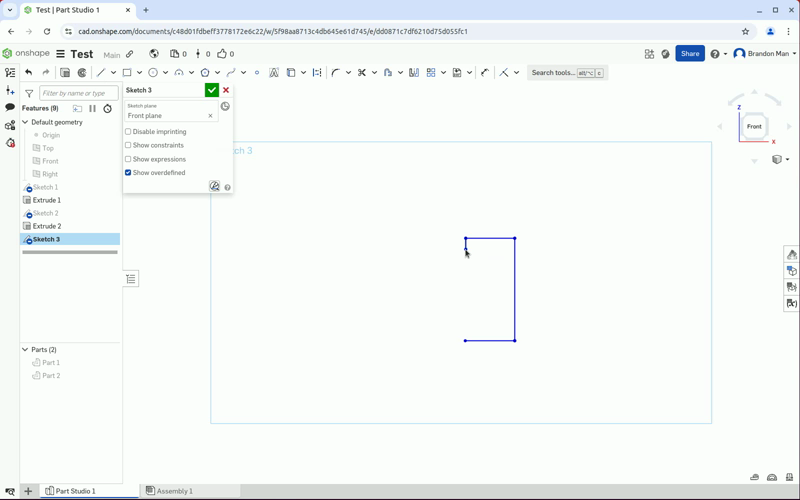
key(a)
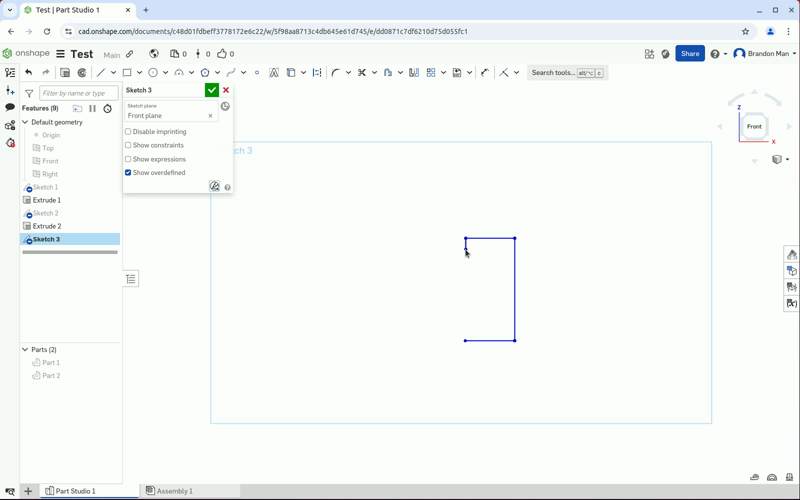
mouse_move(465, 249)
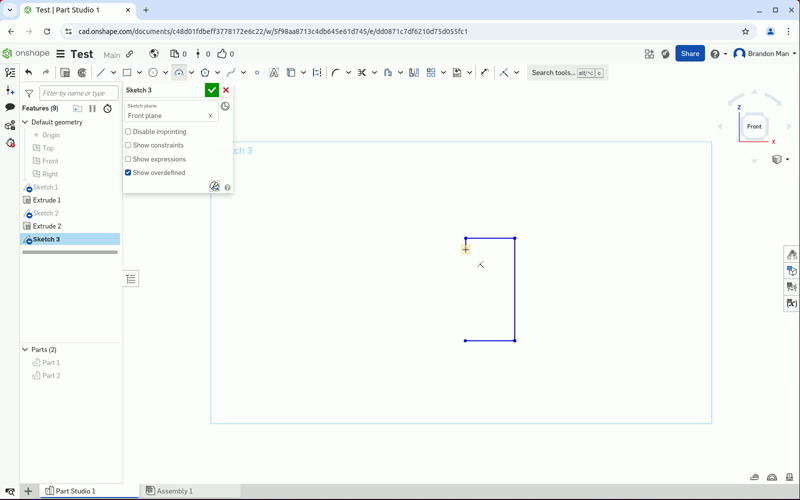
click(465, 249)
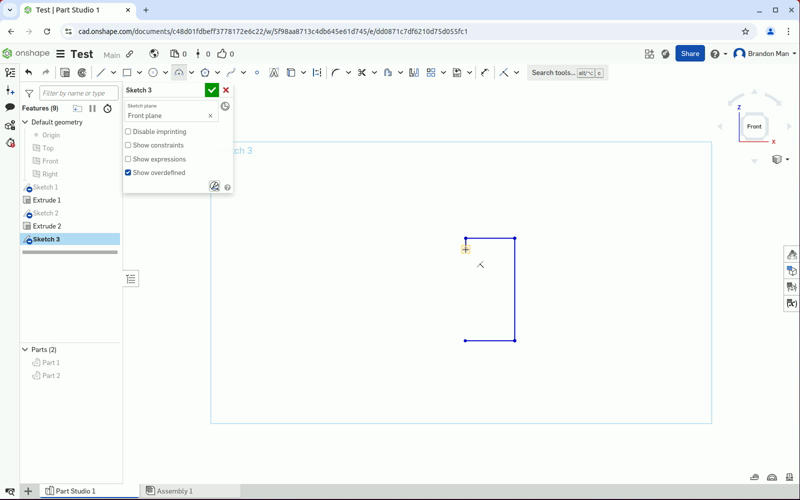
key_down(shift)
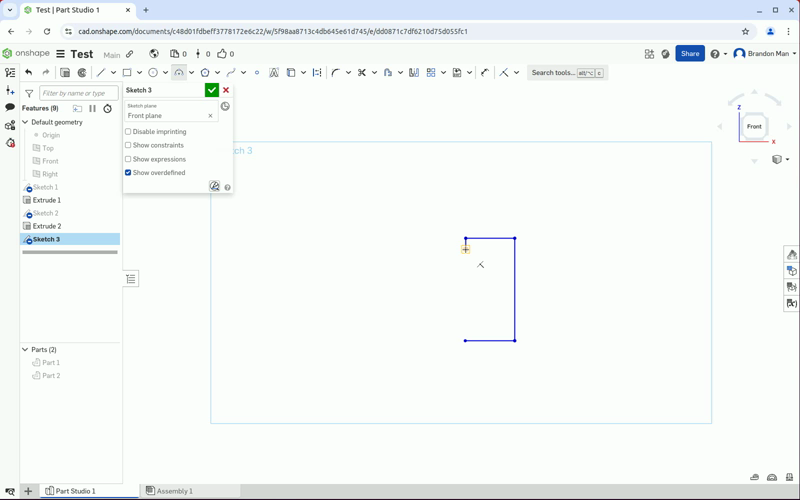
mouse_move(465, 315)
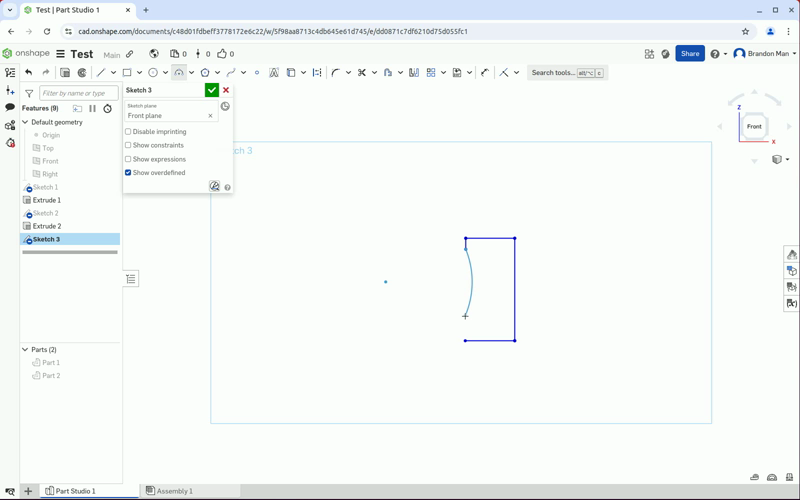
click(465, 315)
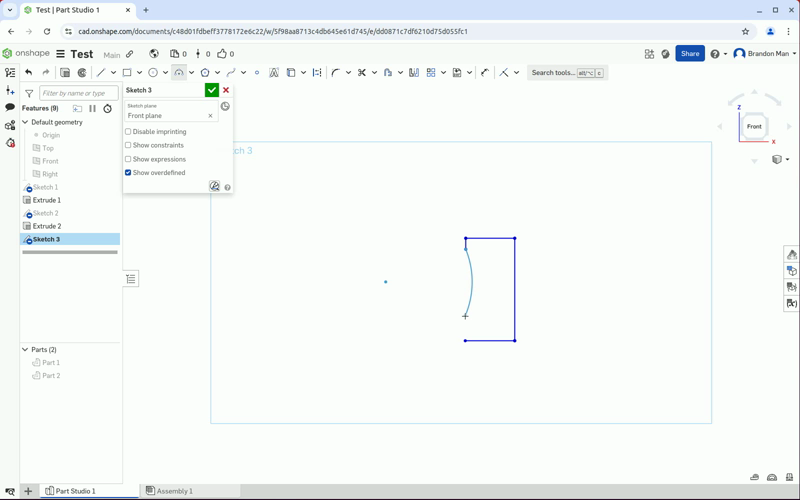
mouse_move(494, 282)
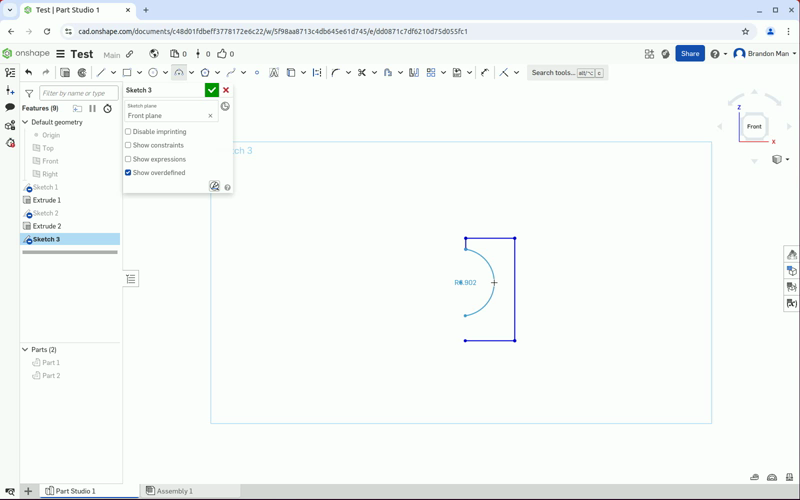
click(494, 282)
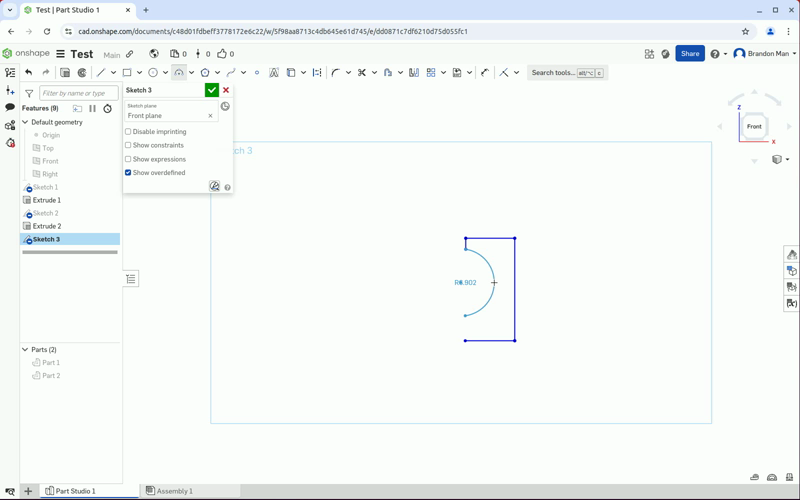
key_up(shift)
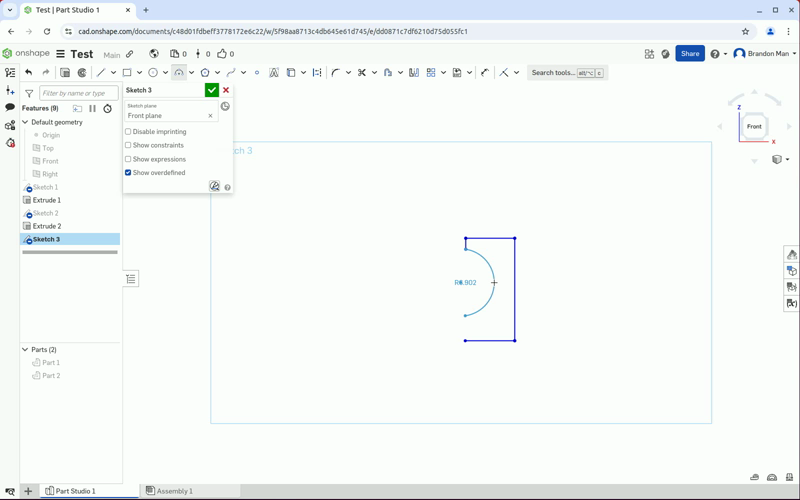
key(esc)
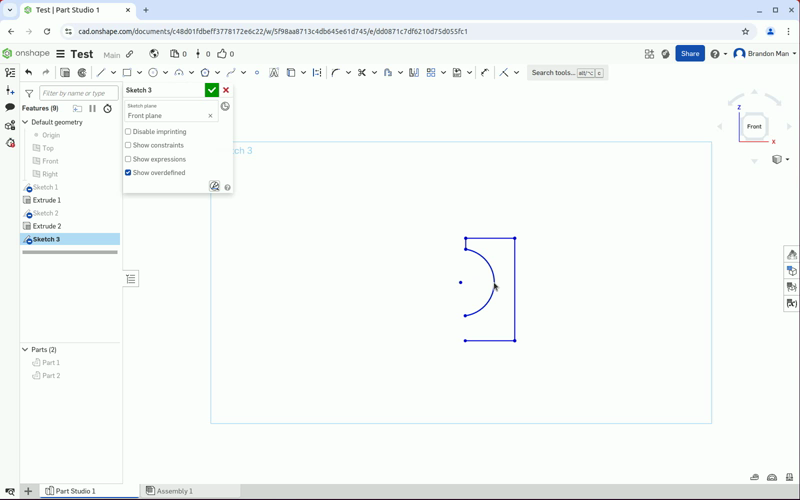
key(l)
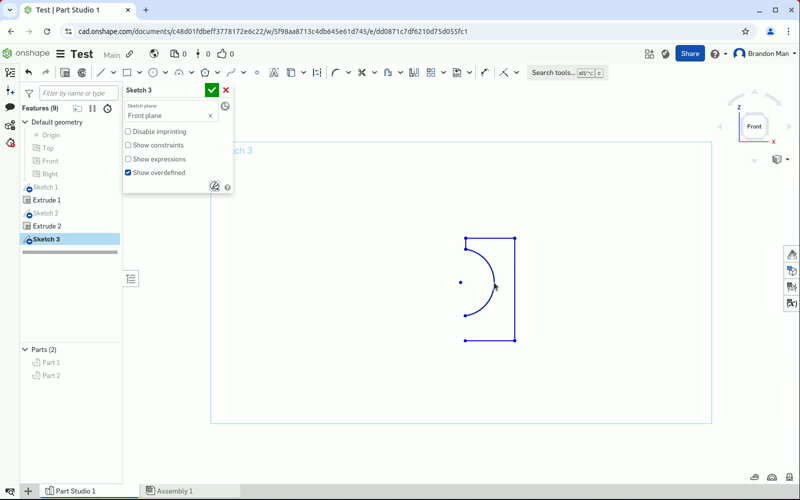
mouse_move(465, 315)
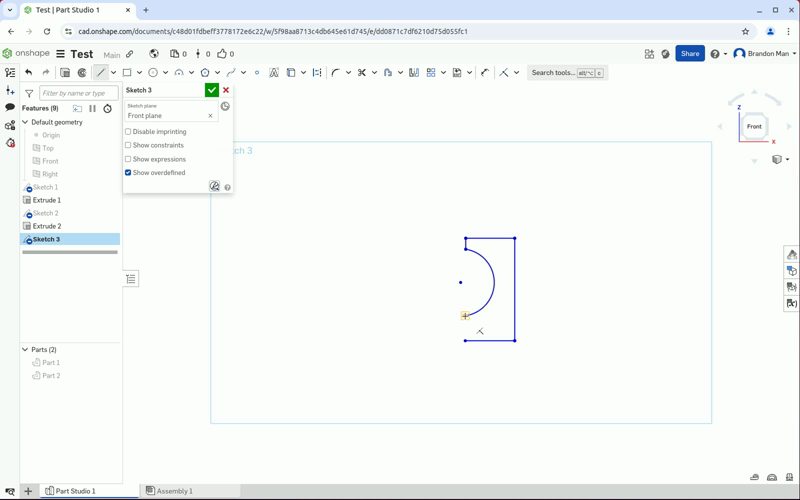
click(465, 315)
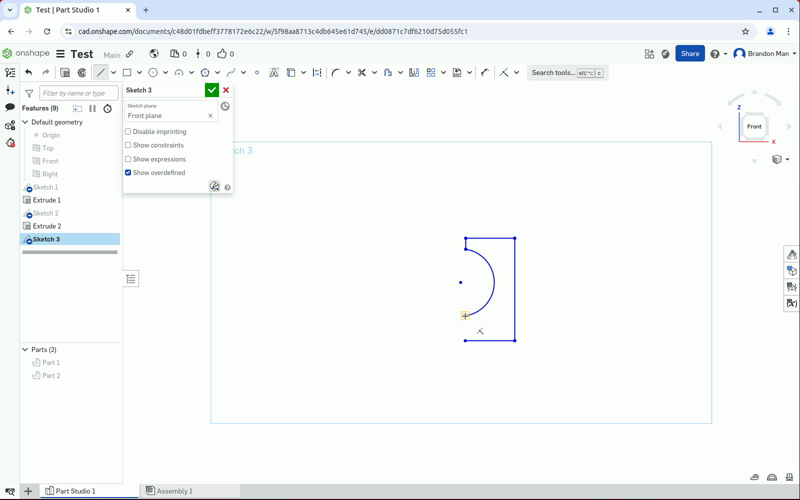
mouse_move(495, 315)
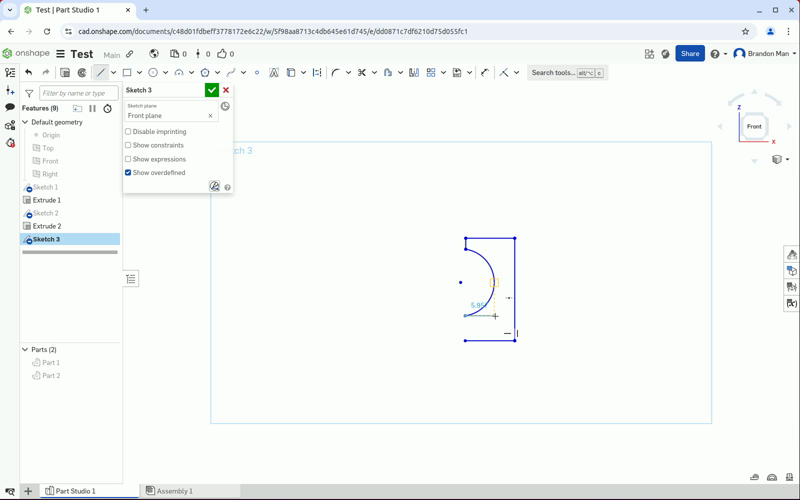
key_down(shift)
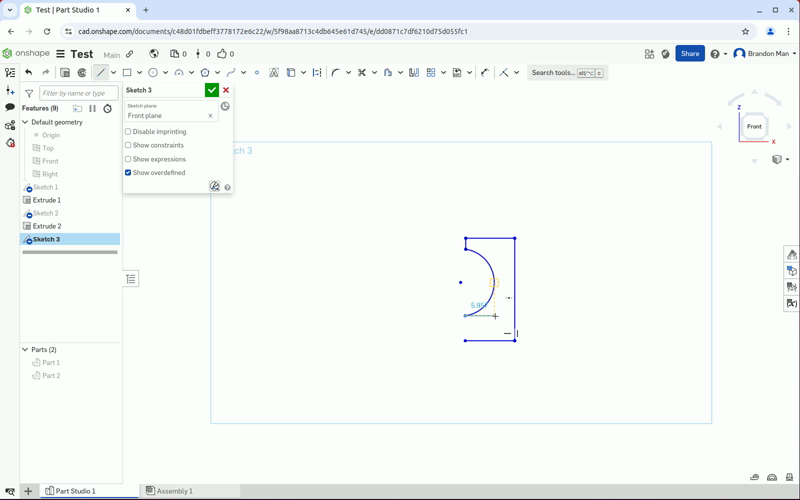
mouse_move(465, 340)
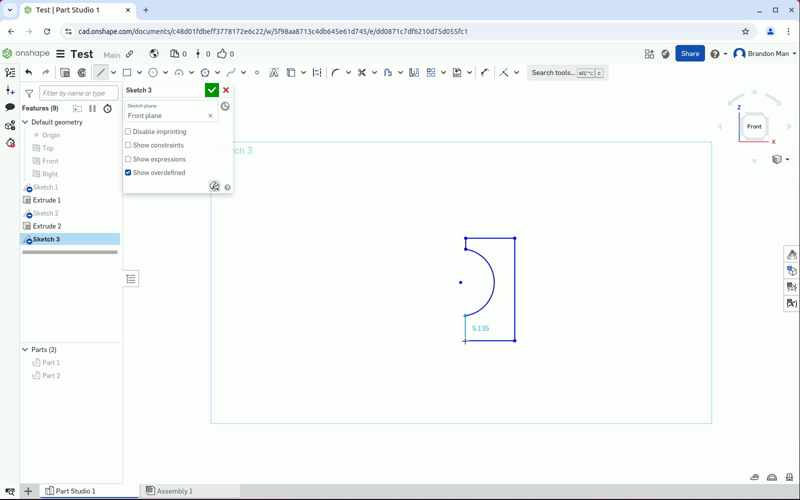
key_up(shift)
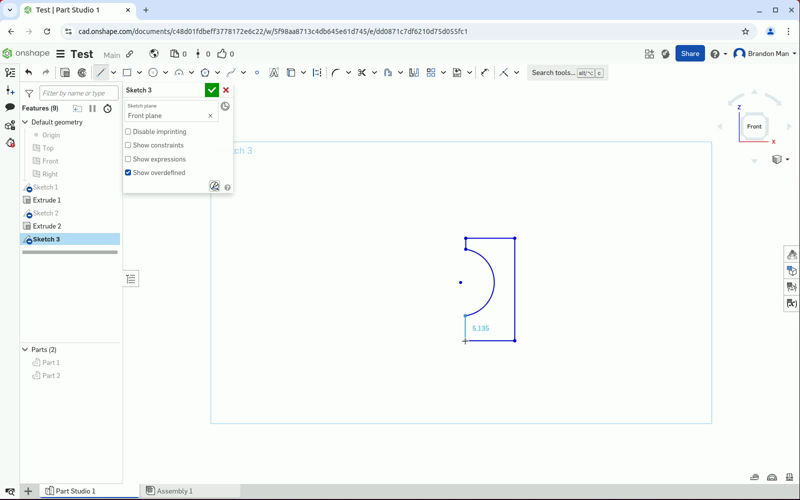
click(465, 340)
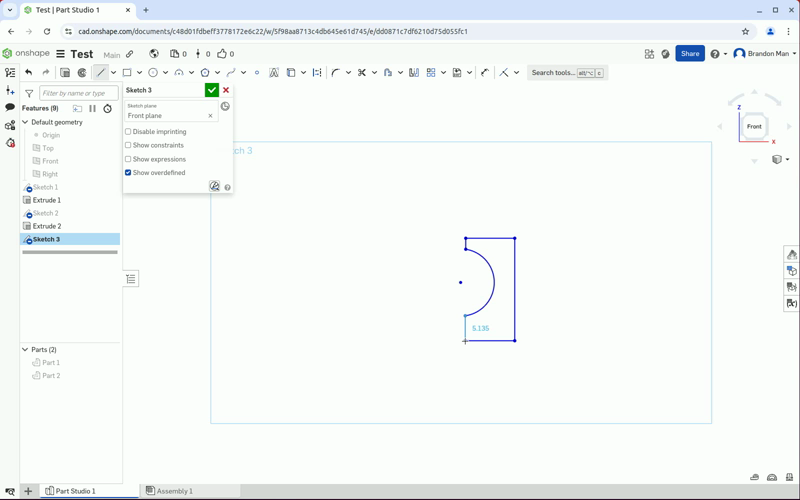
key(esc)
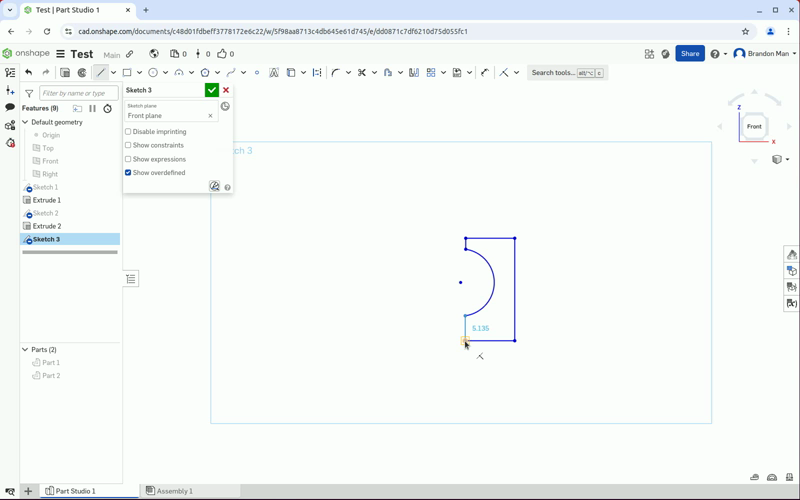
mouse_move(498, 261)
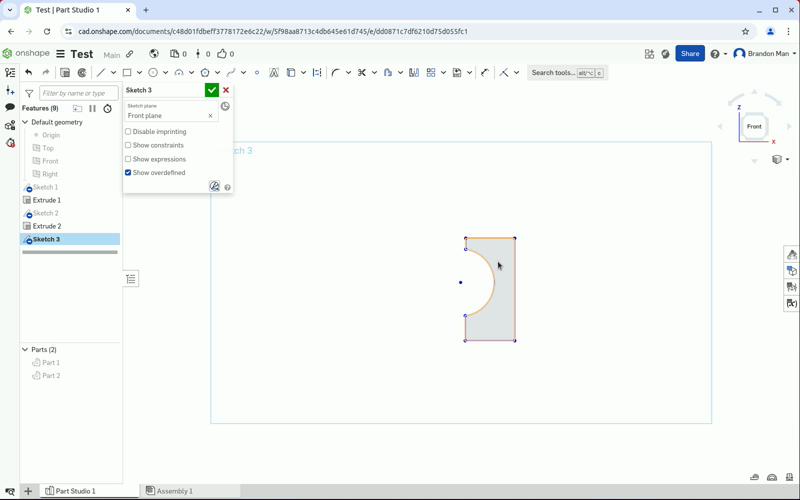
click(498, 261)
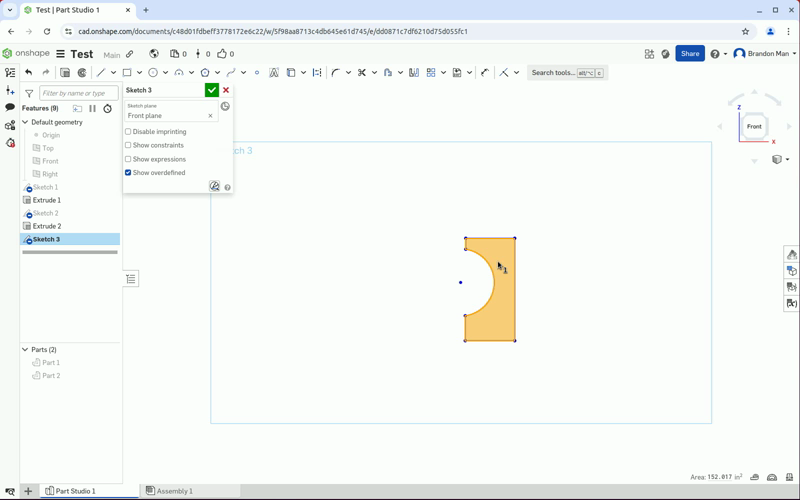
mouse_move(73, 352)
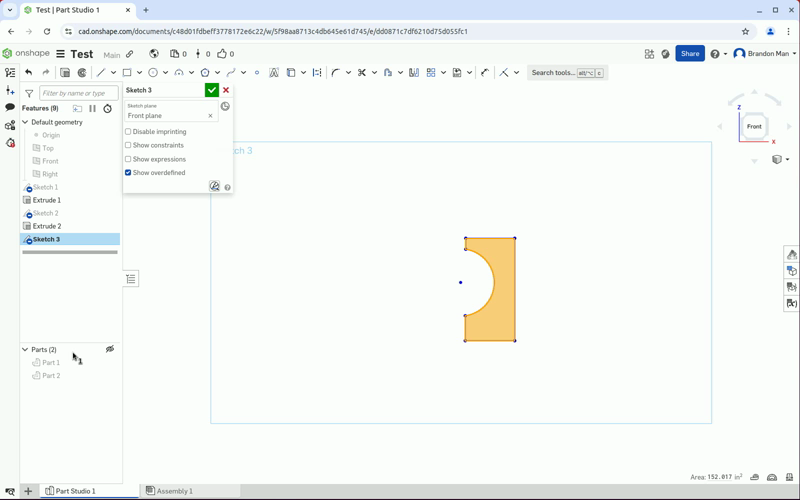
key(shift+y)
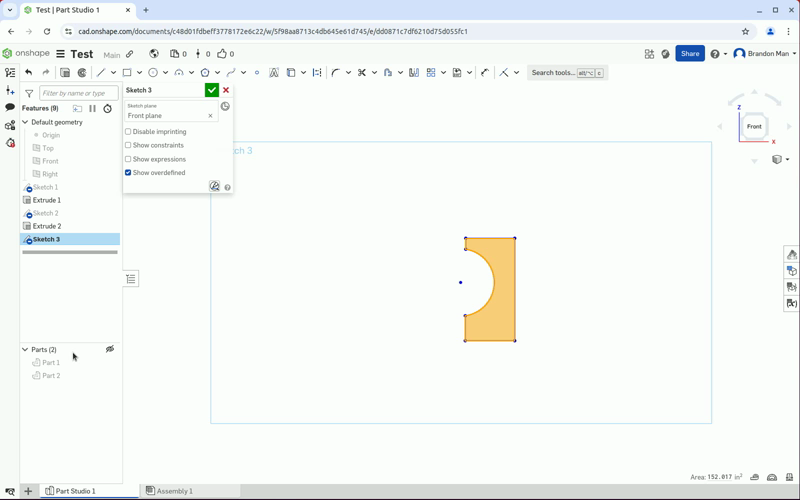
key(shift+e)
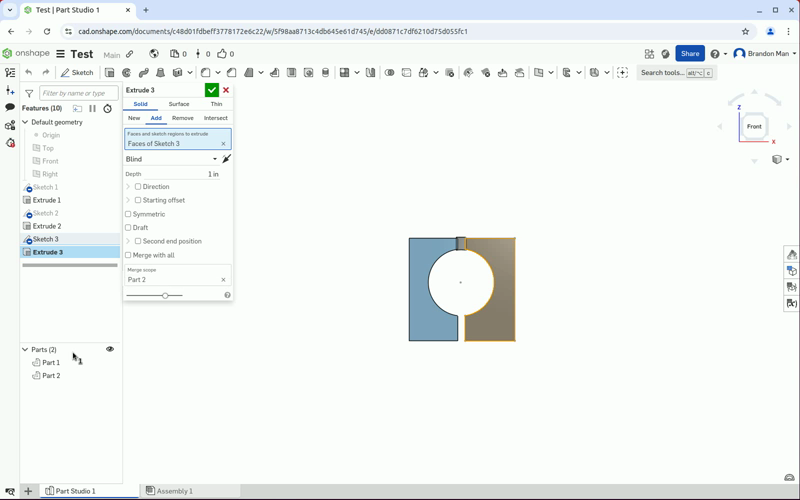
mouse_move(143, 106)
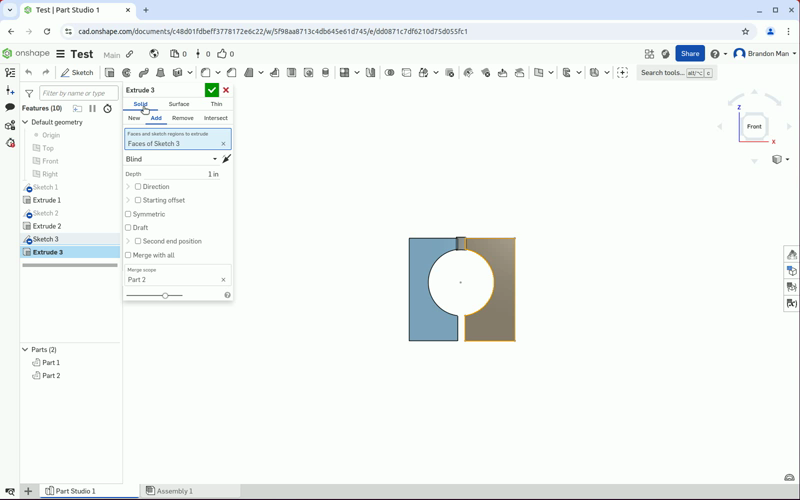
click(143, 106)
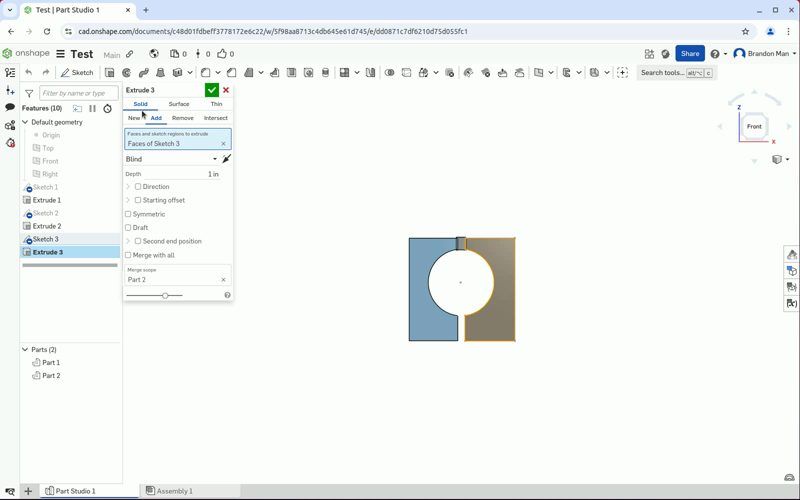
mouse_move(137, 120)
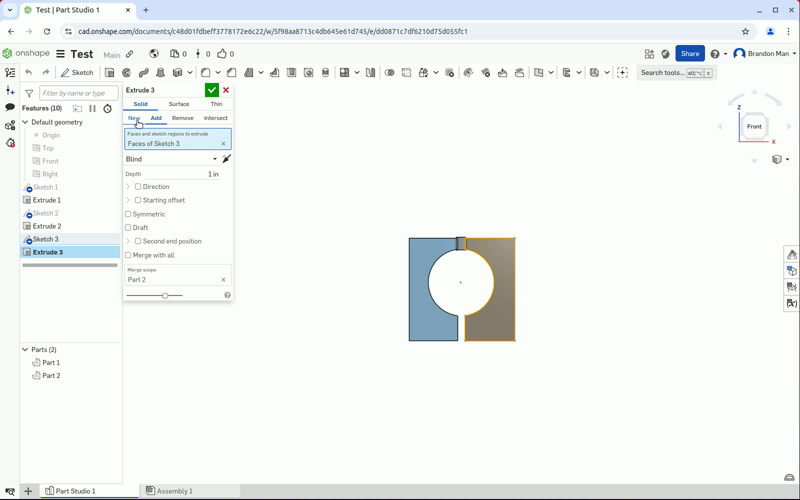
click(137, 120)
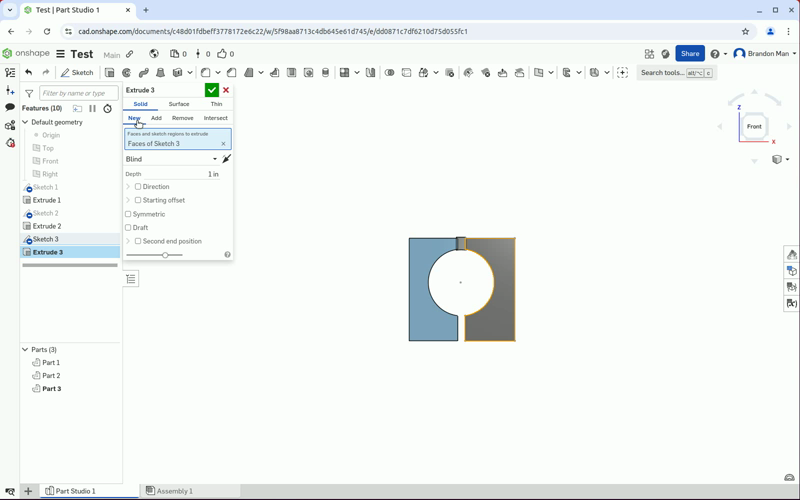
key(tab, 4)
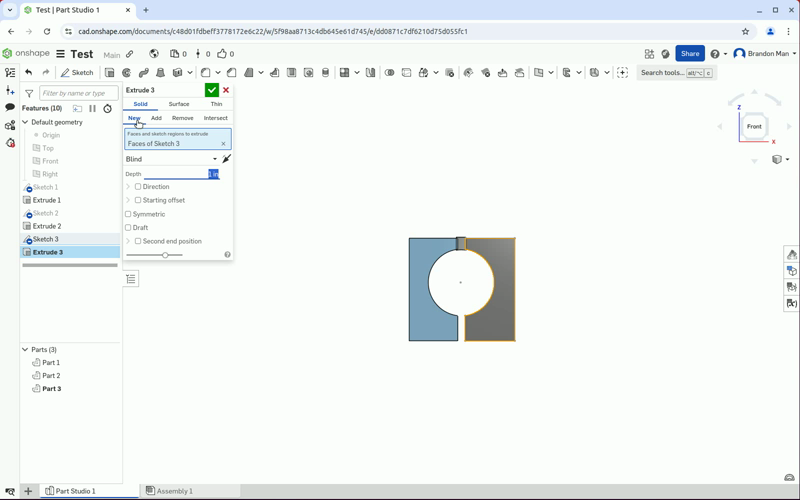
text(23.108)
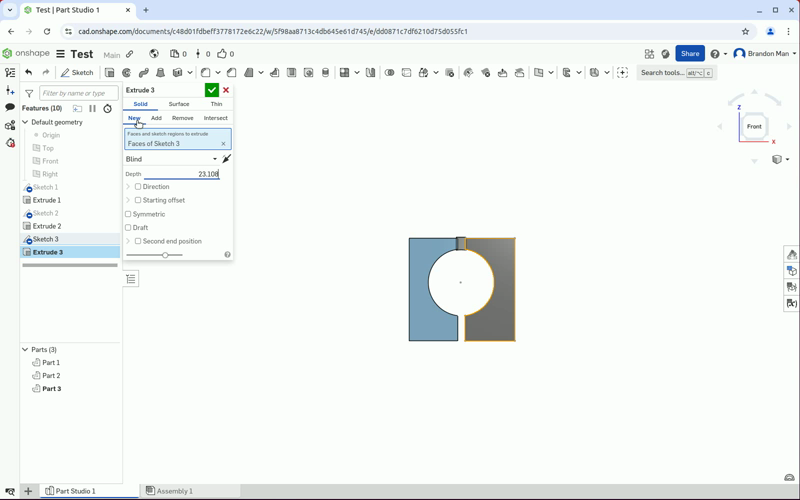
key(enter)
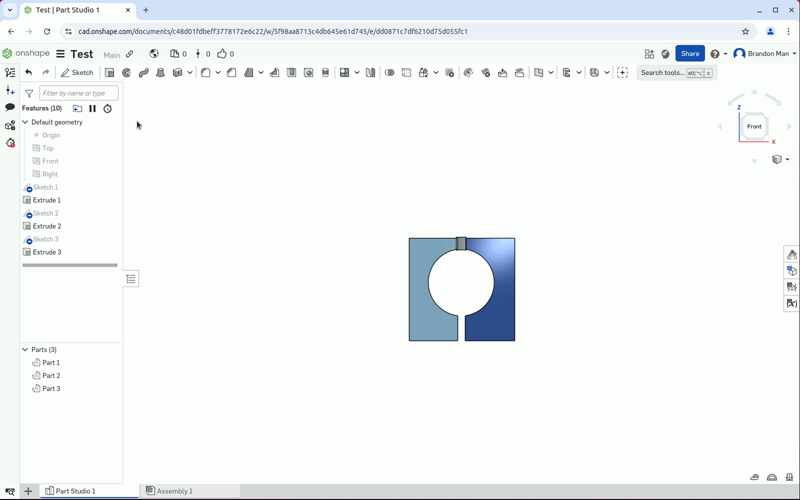
key(shift+h)
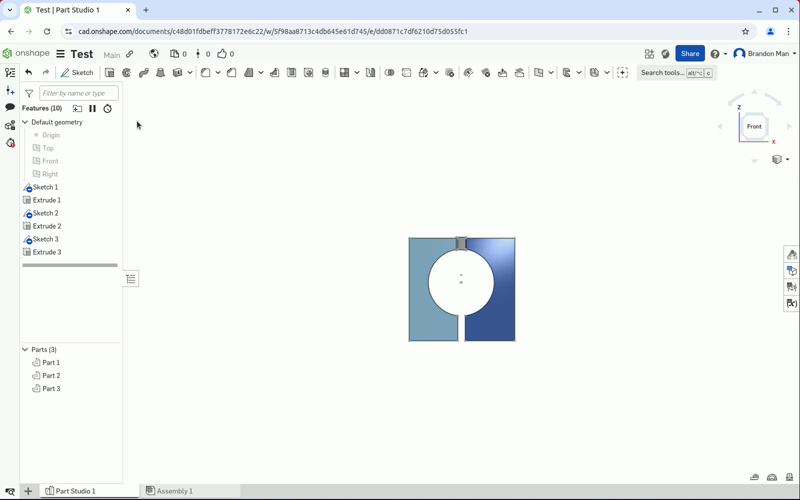
key(shift+h)
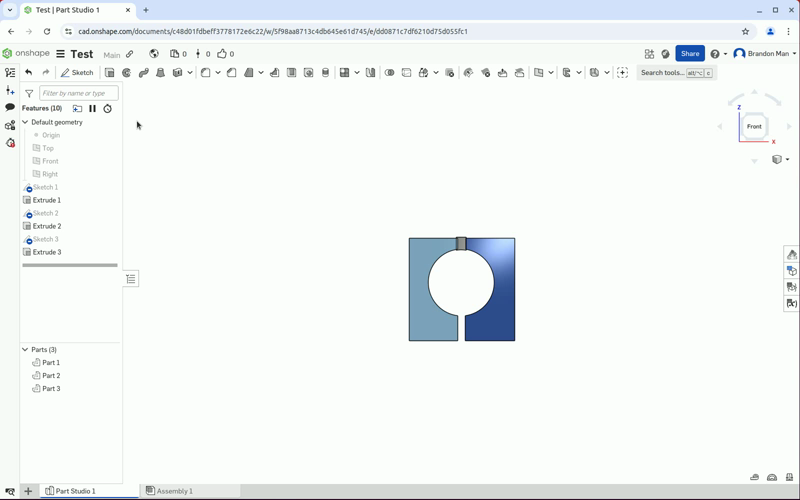
mouse_move(73, 189)
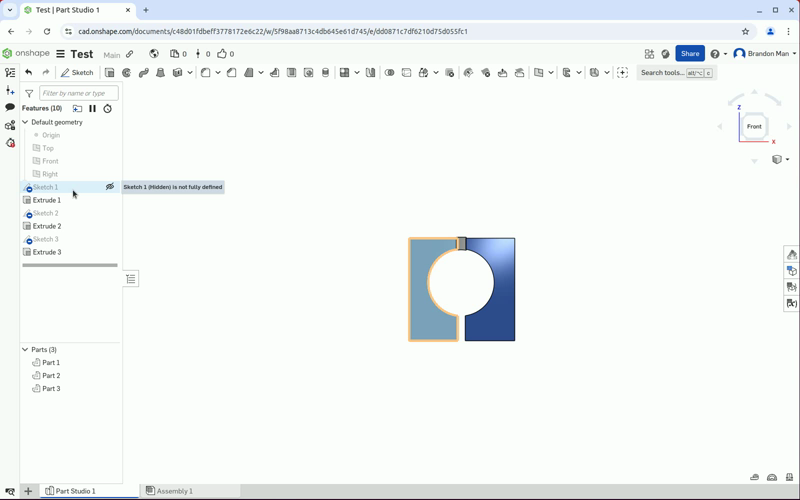
click(73, 189)
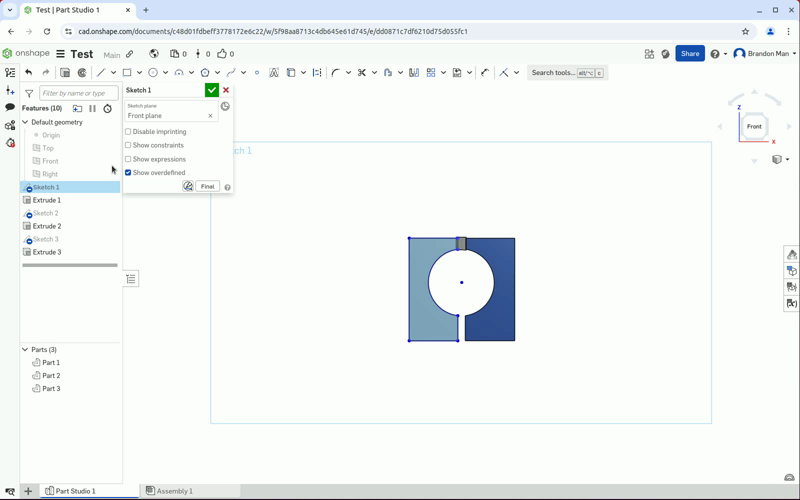
mouse_move(229, 92)
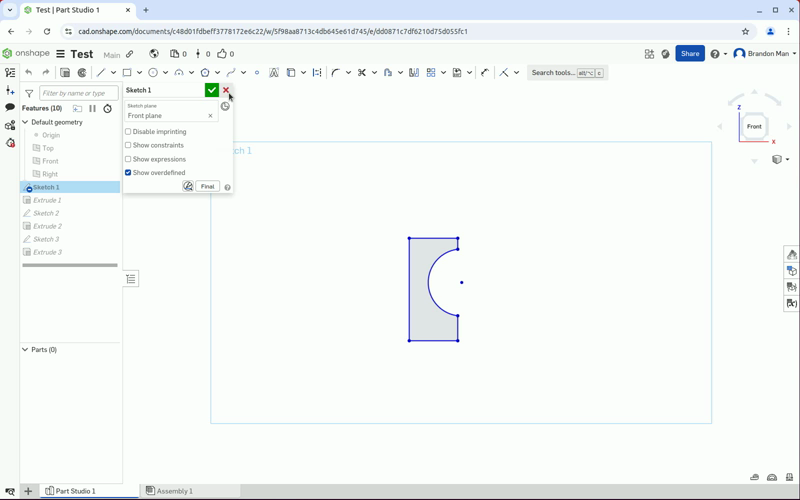
click(229, 92)
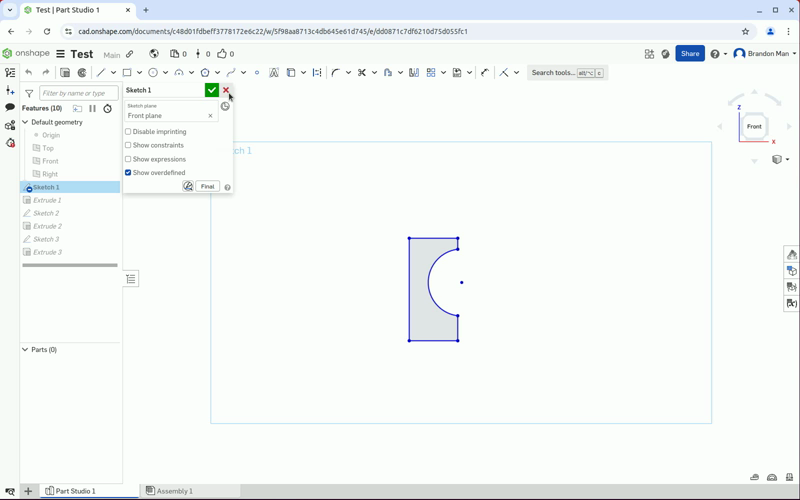
key(shift+s)
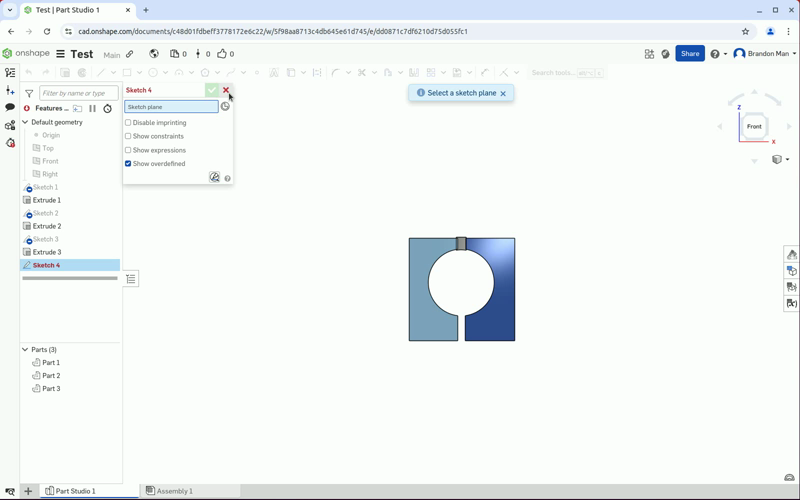
mouse_move(73, 163)
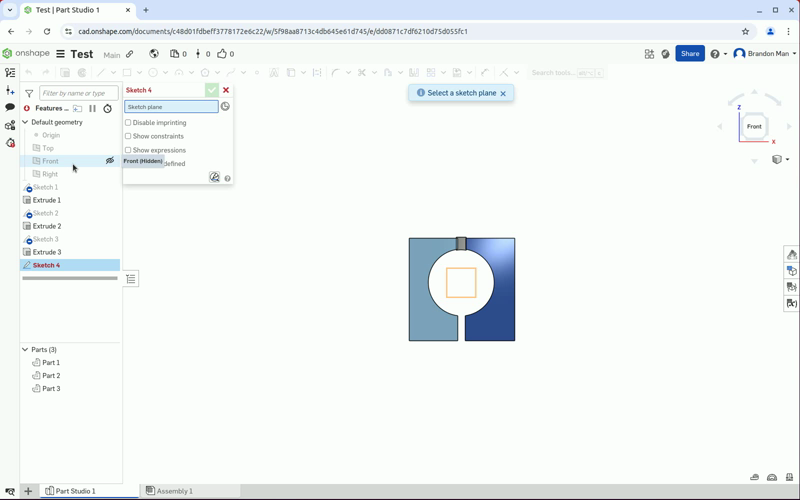
click(73, 163)
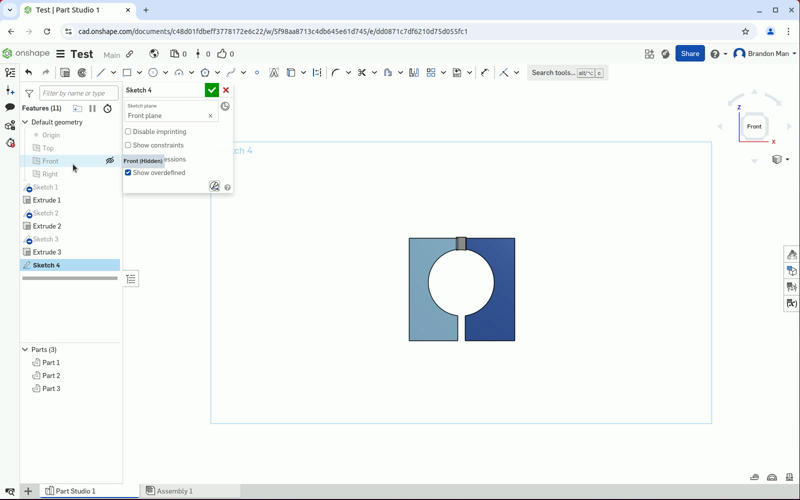
mouse_move(73, 352)
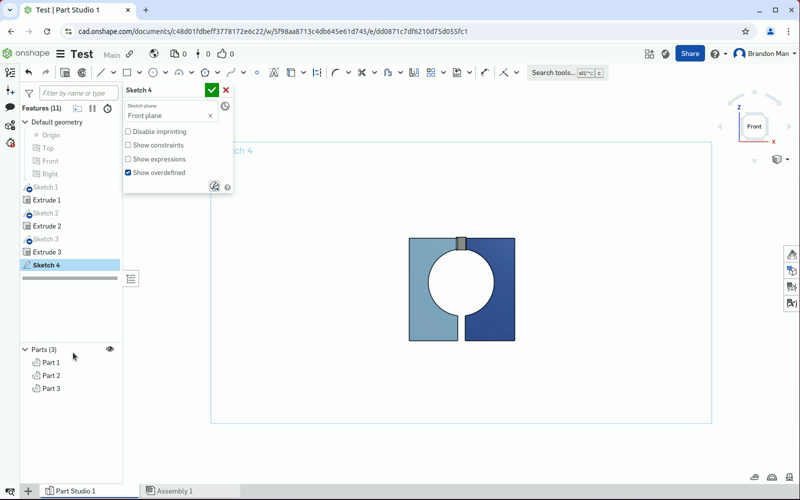
key(y)
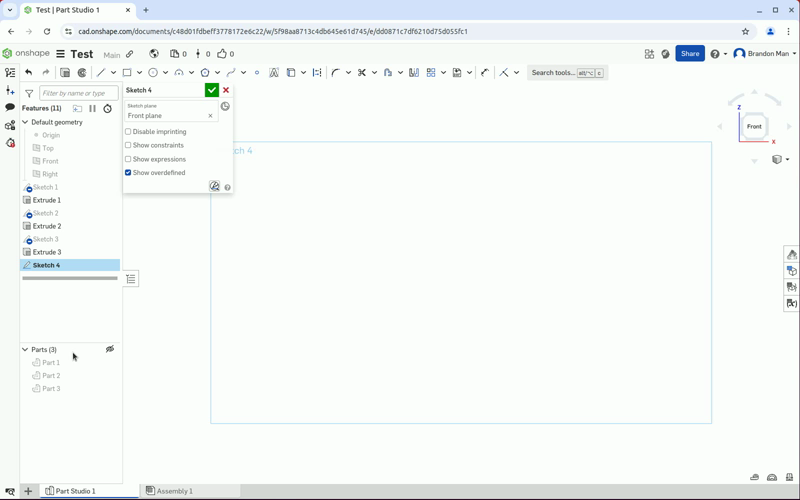
key(l)
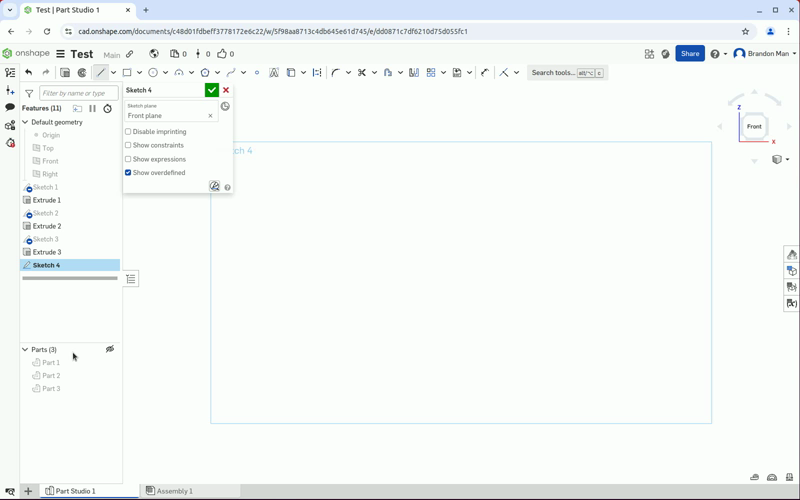
key_down(shift)
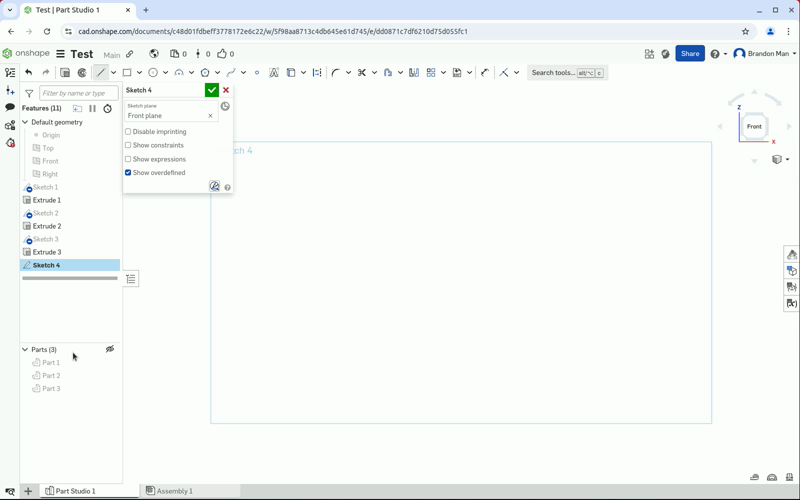
mouse_move(456, 340)
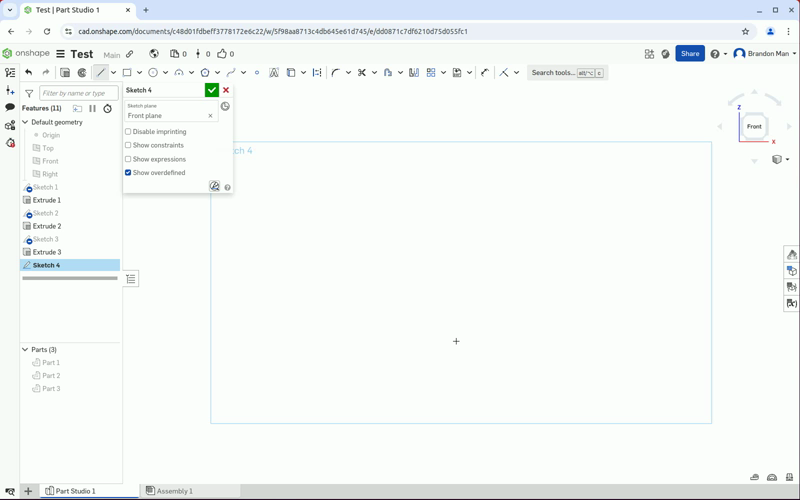
click(456, 340)
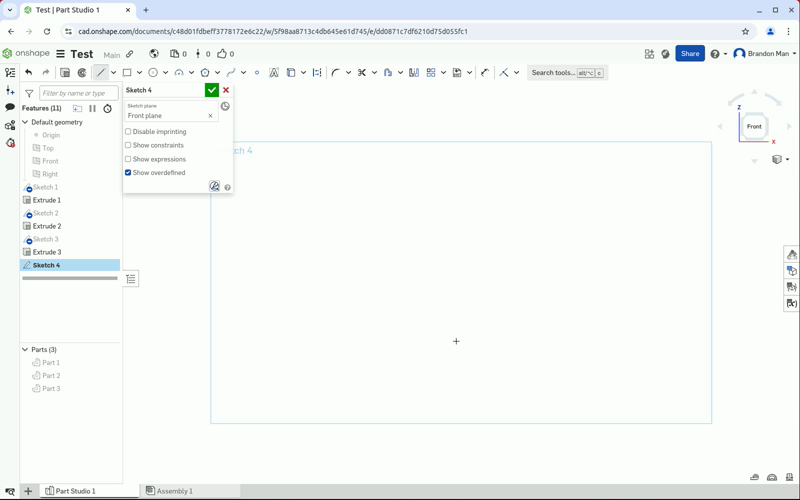
key_up(shift)
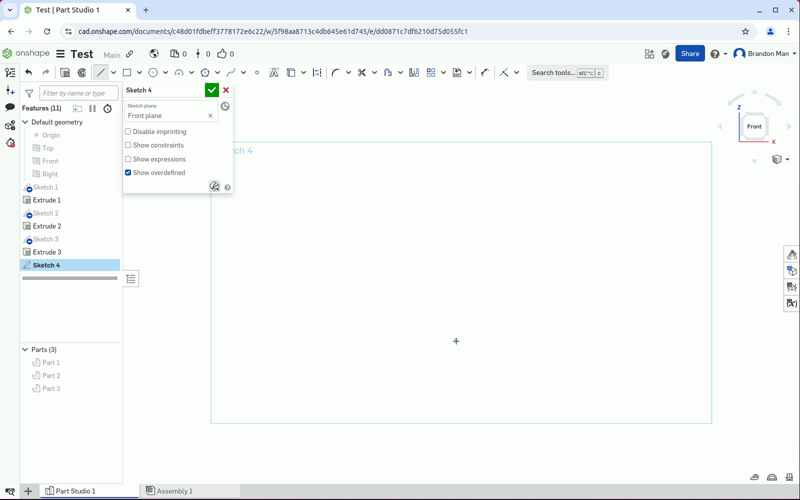
key_down(shift)
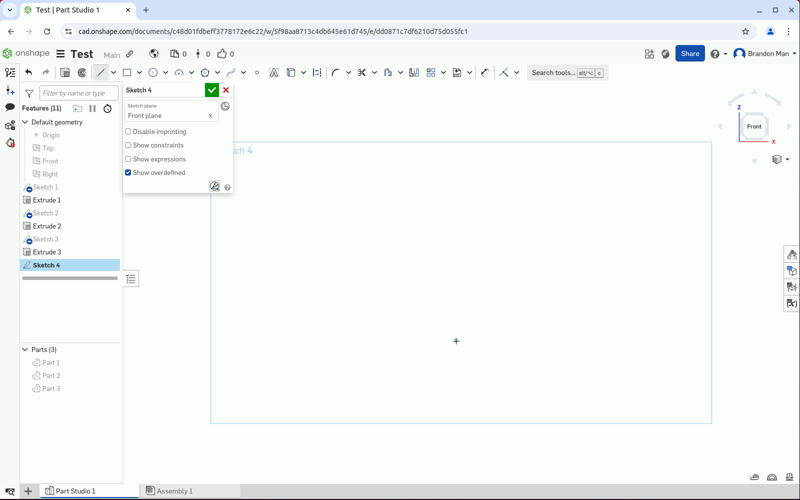
mouse_move(486, 340)
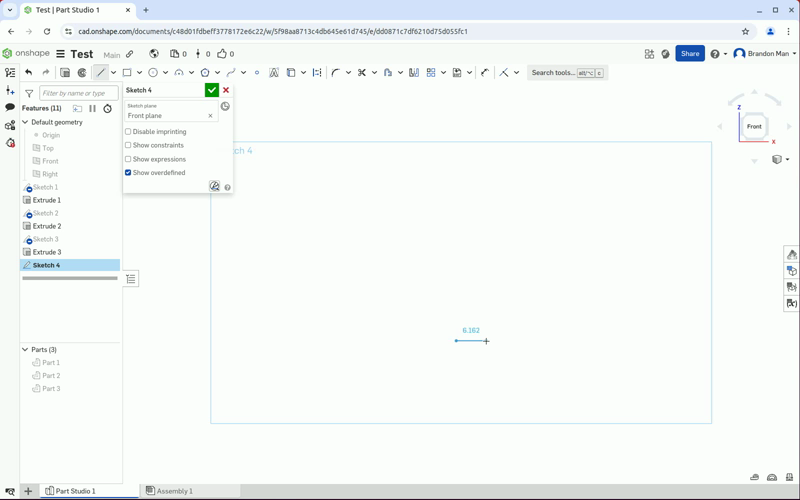
mouse_move(460, 340)
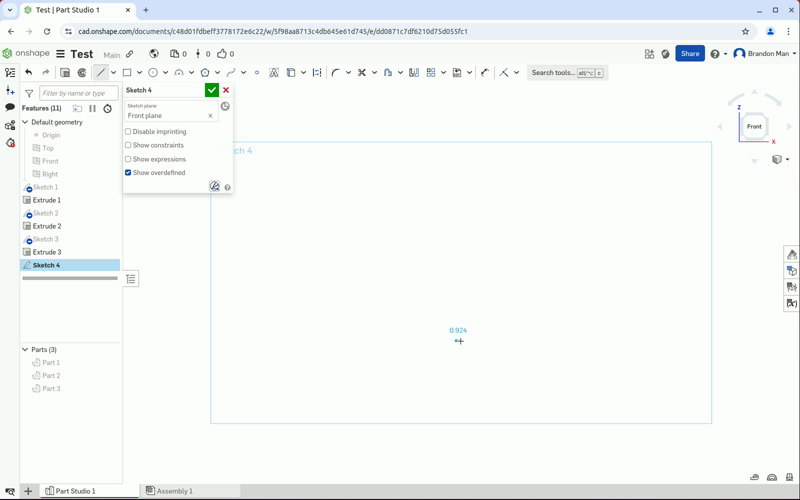
scroll(6)
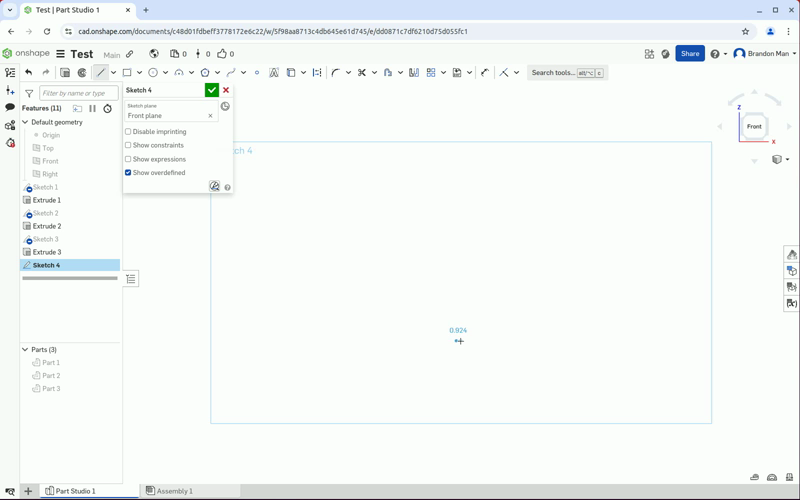
scroll(6)
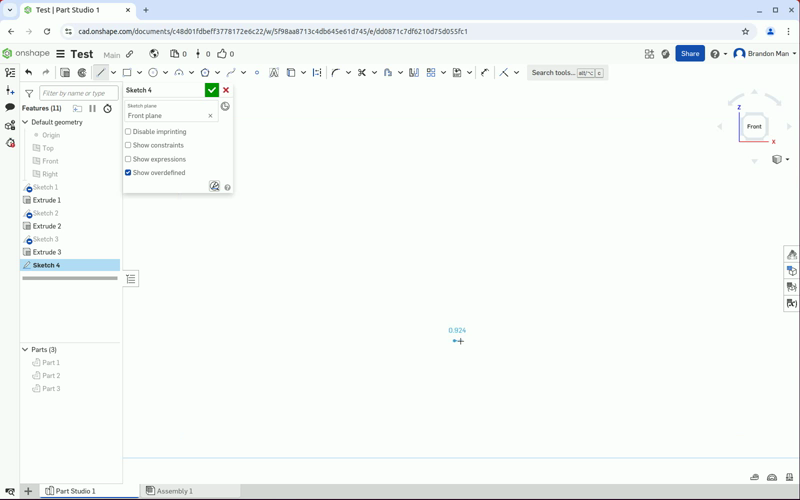
scroll(6)
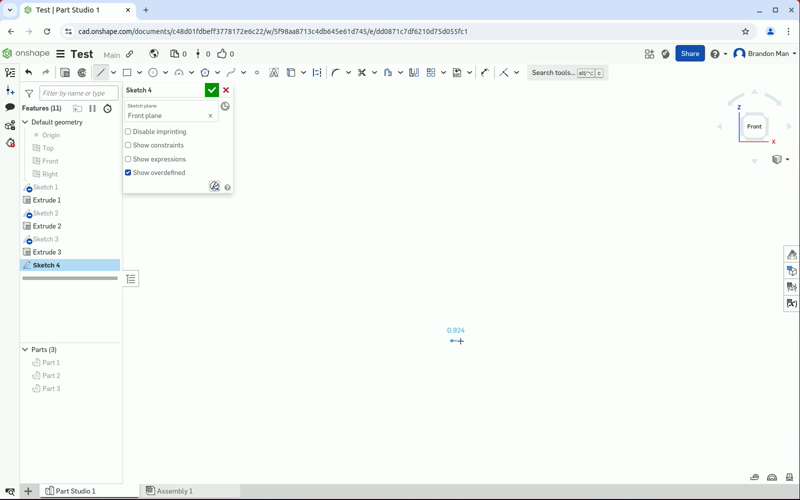
scroll(6)
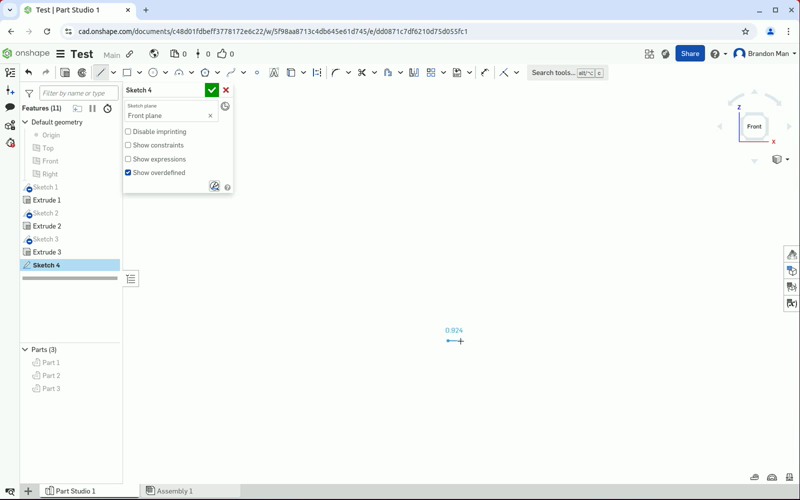
scroll(6)
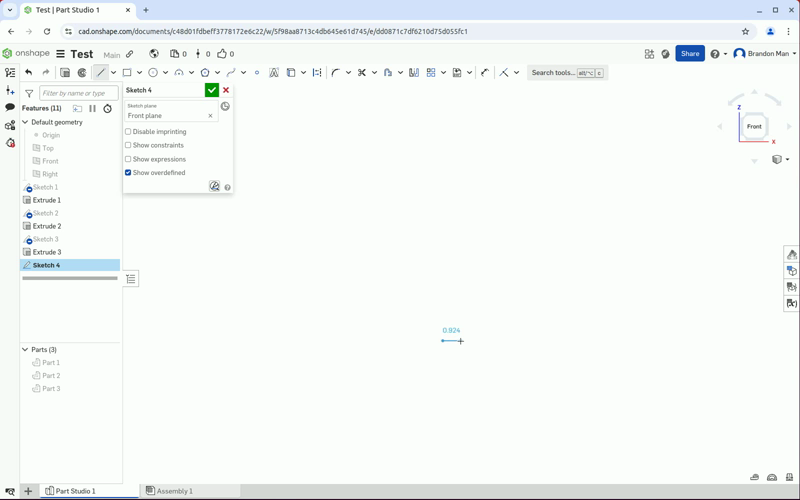
scroll(6)
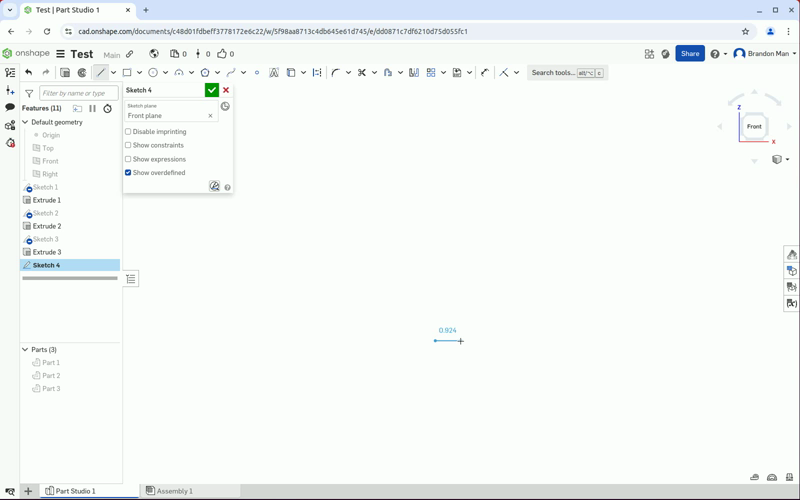
scroll(6)
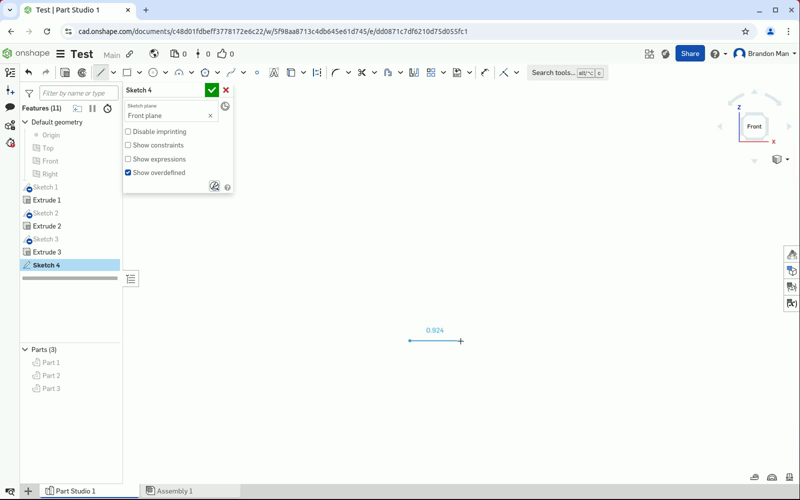
click(460, 340)
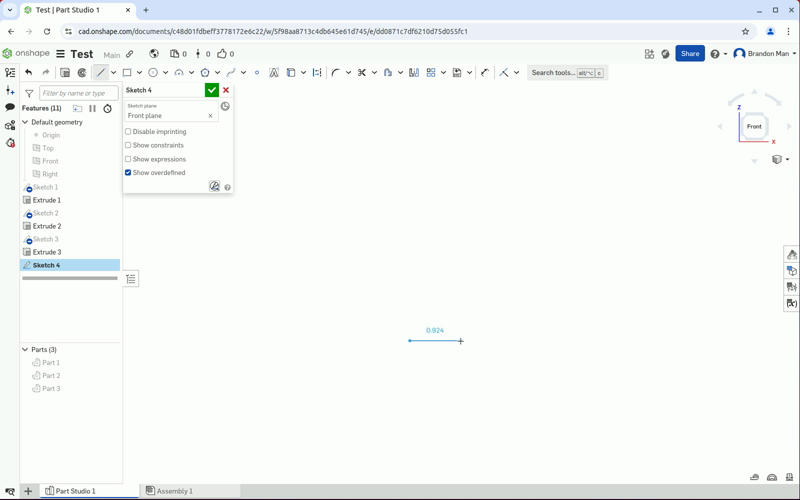
scroll(-6)
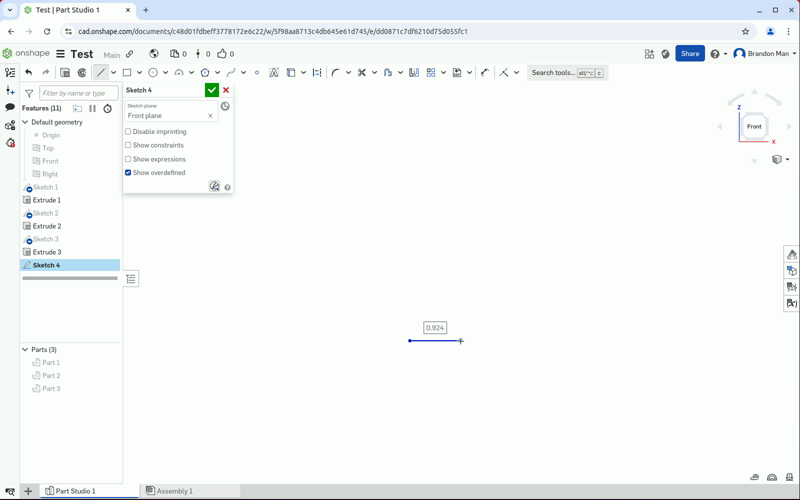
scroll(-6)
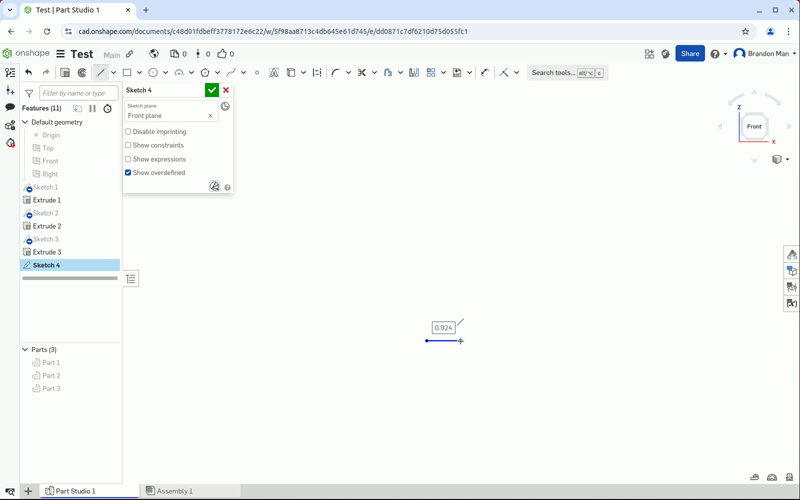
scroll(-6)
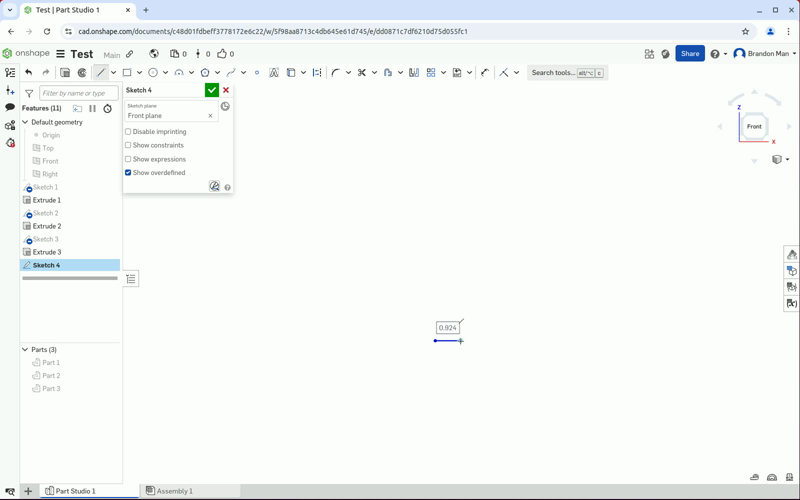
scroll(-6)
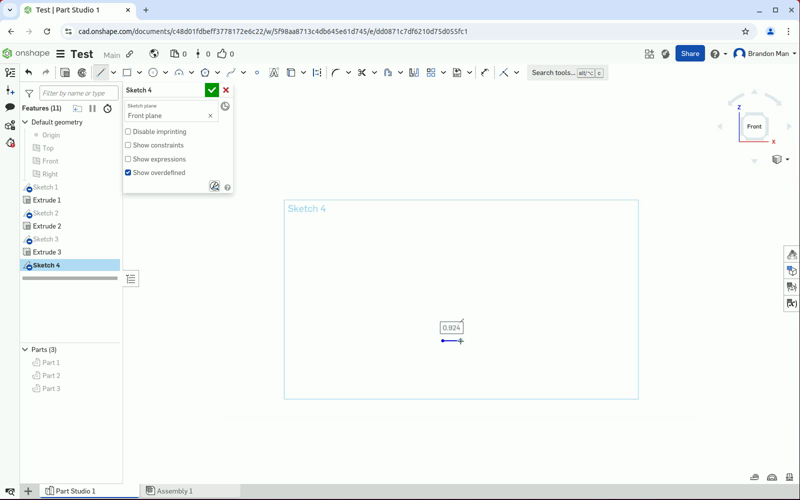
scroll(-6)
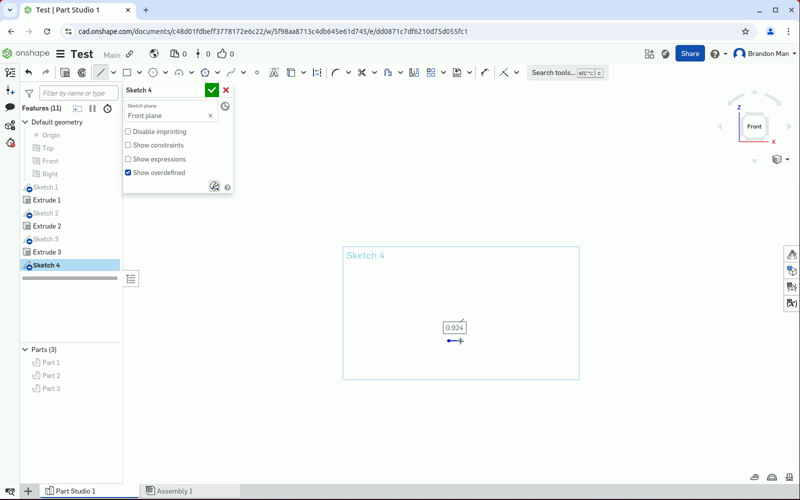
scroll(-6)
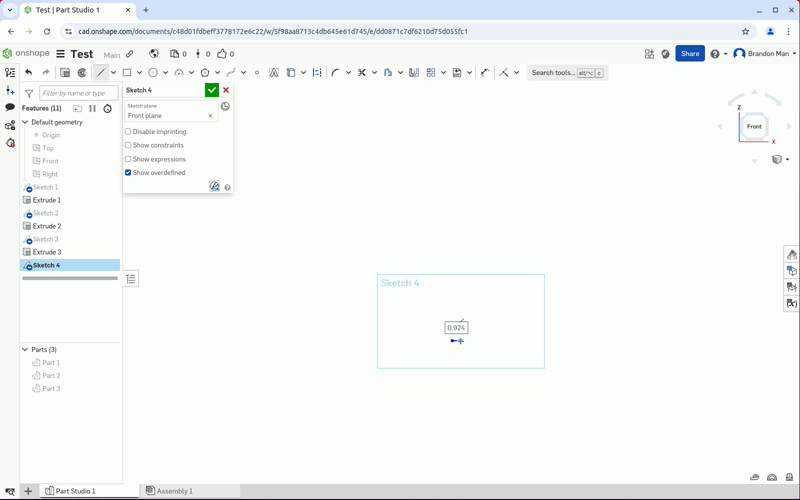
scroll(-6)
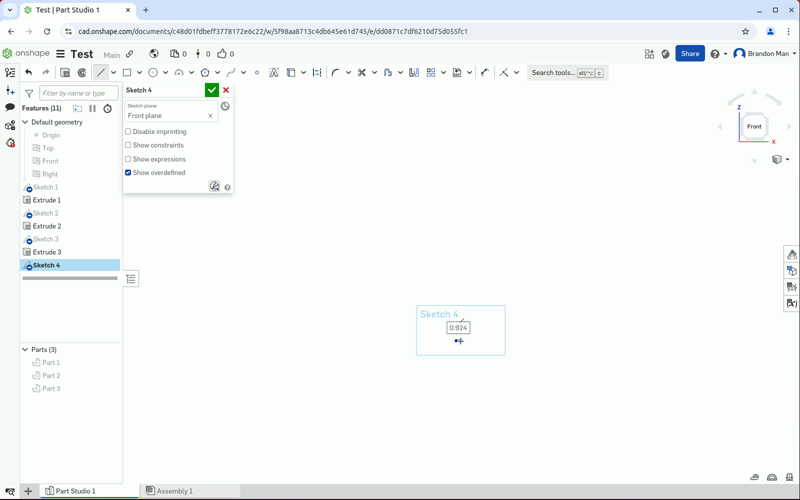
key_up(shift)
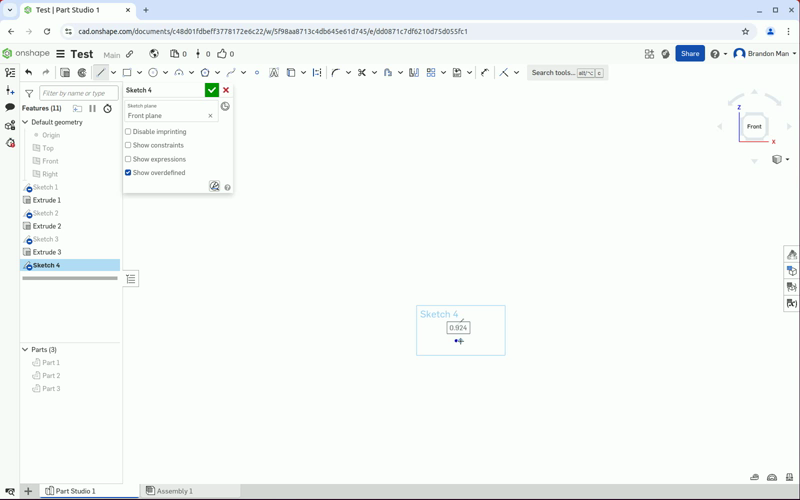
key_down(shift)
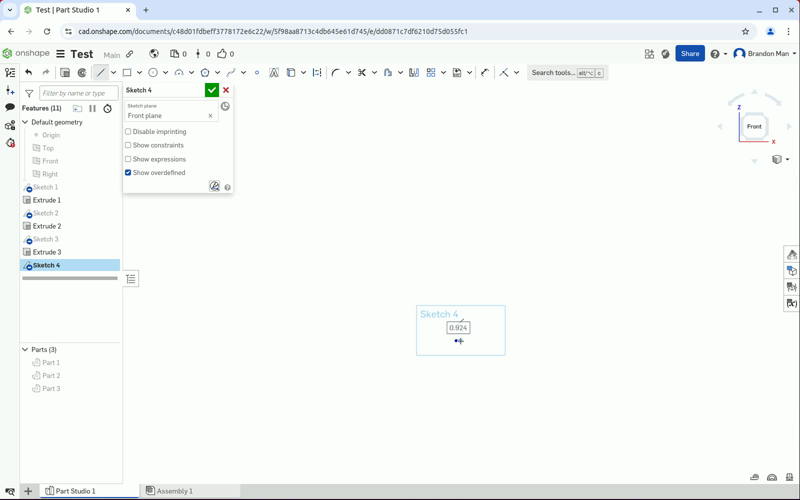
mouse_move(490, 340)
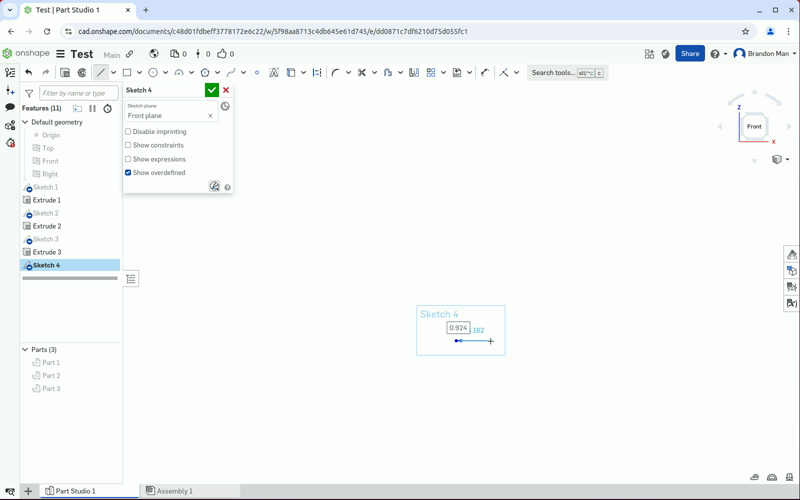
mouse_move(464, 340)
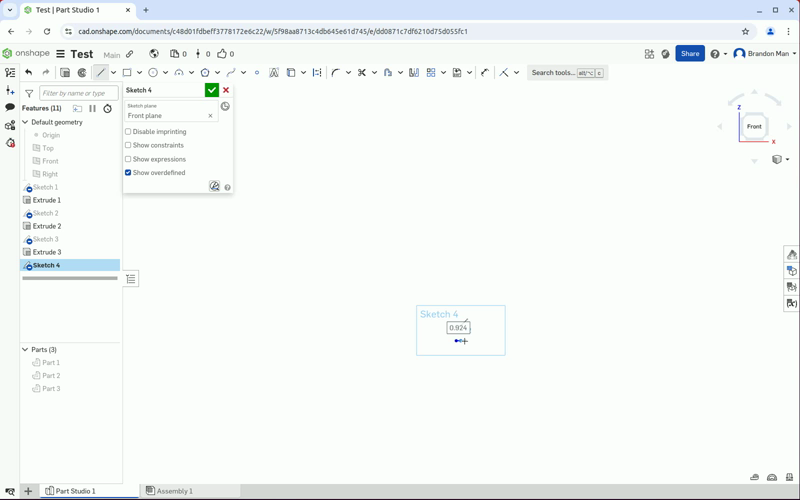
scroll(6)
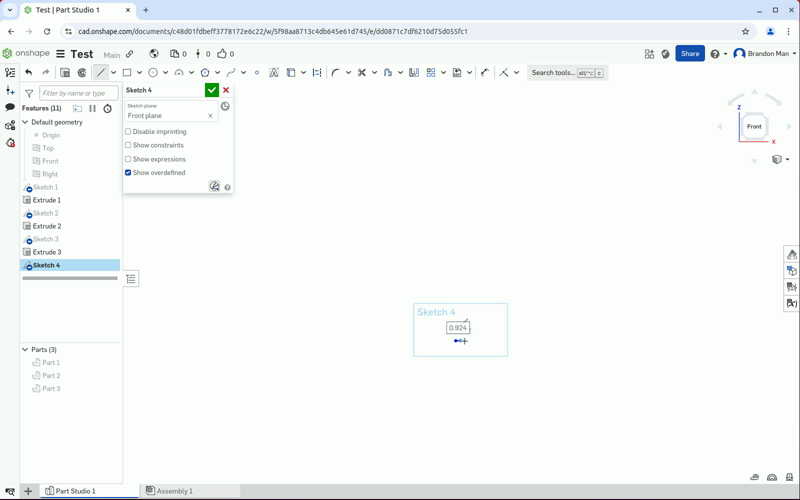
scroll(6)
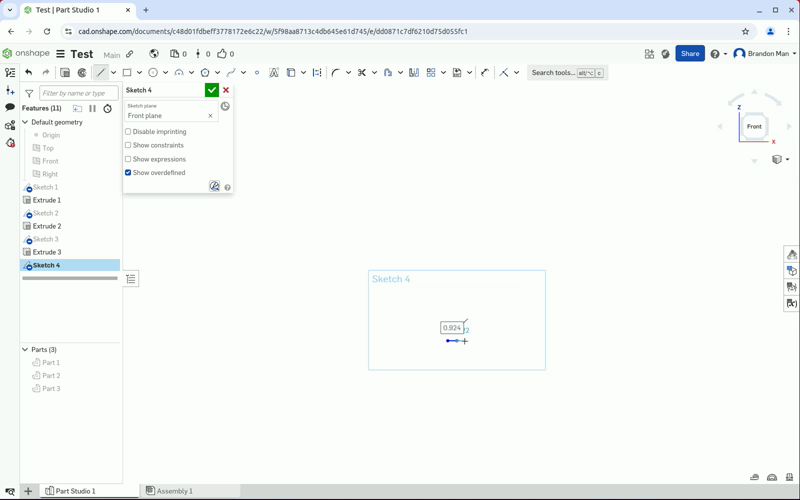
scroll(6)
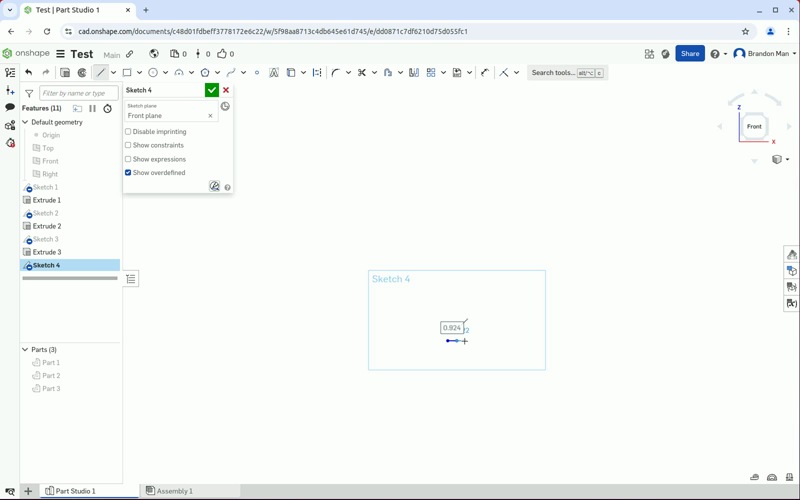
scroll(6)
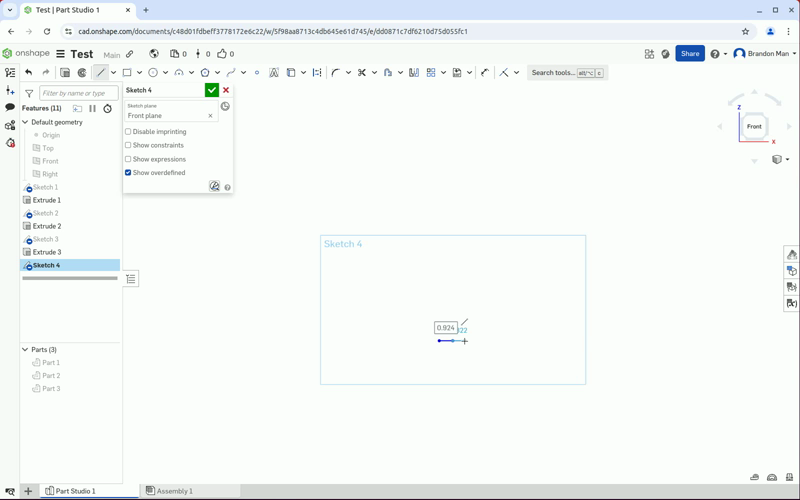
scroll(6)
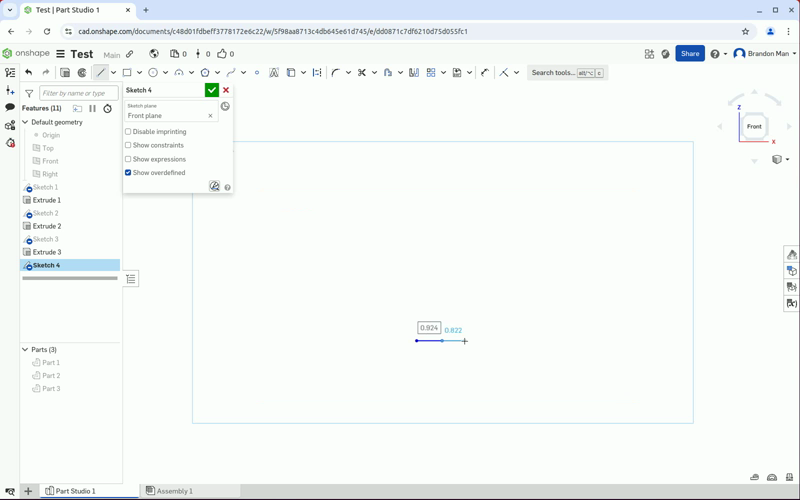
scroll(6)
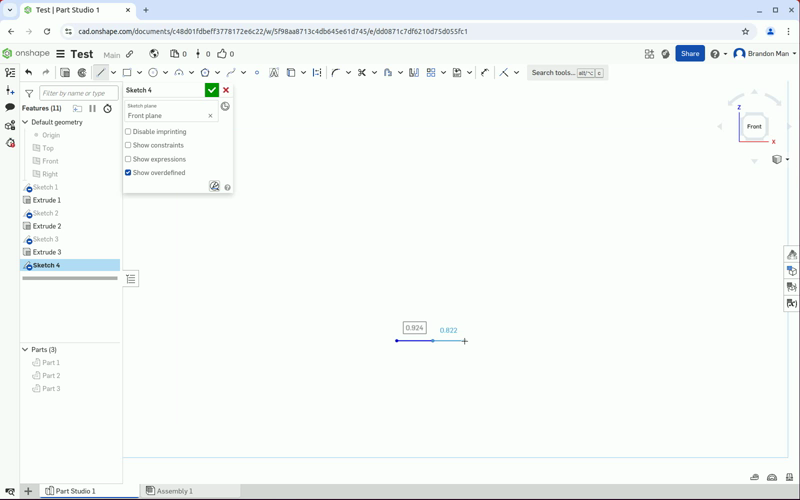
scroll(6)
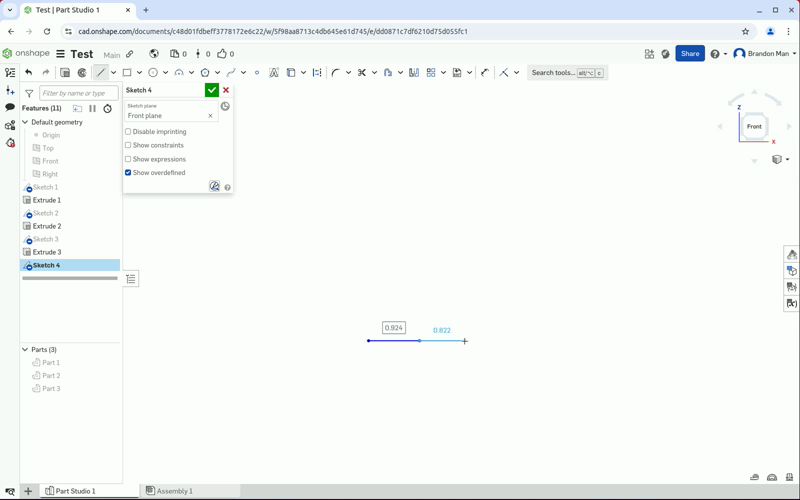
click(464, 340)
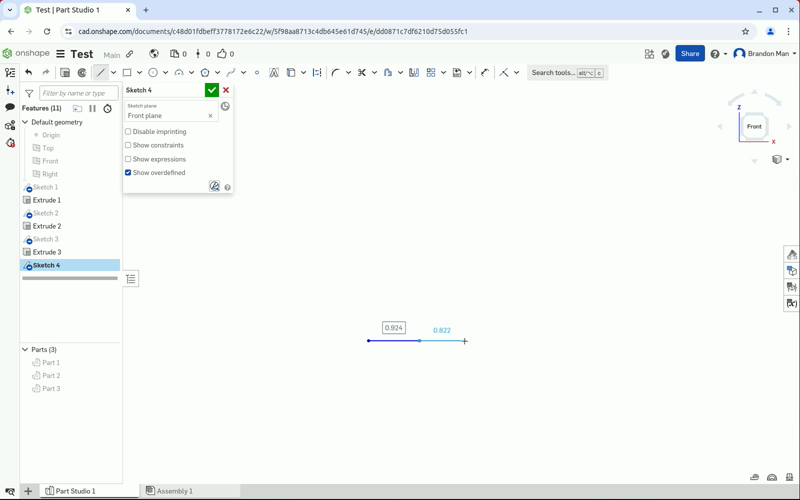
scroll(-6)
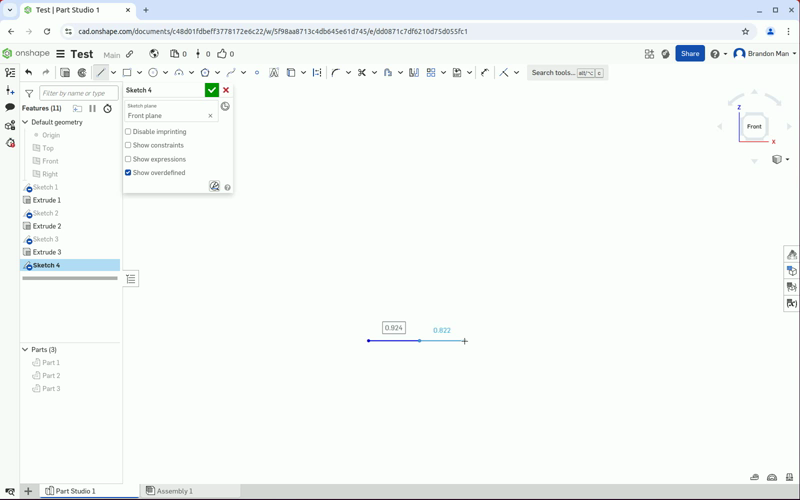
scroll(-6)
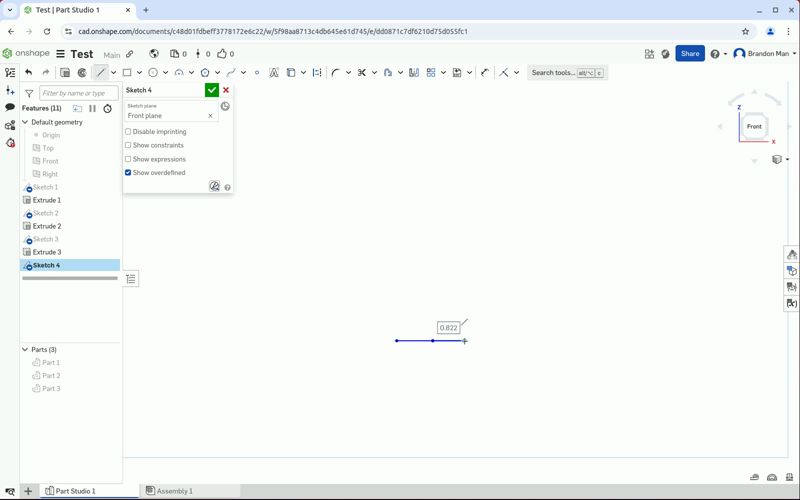
scroll(-6)
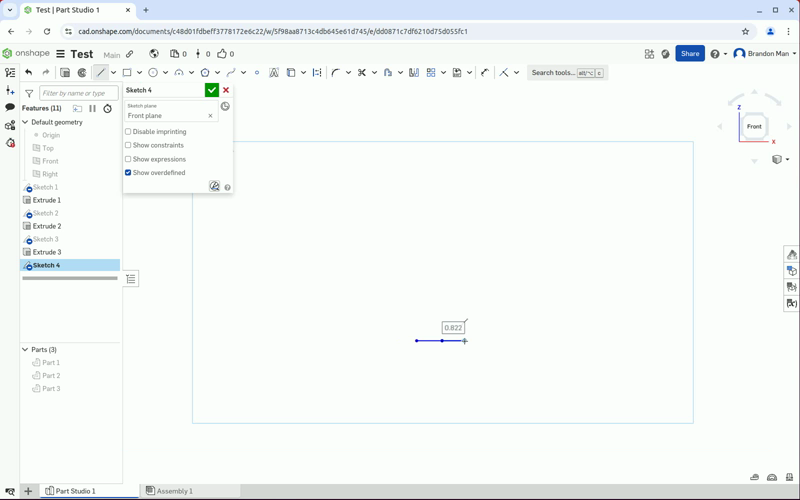
scroll(-6)
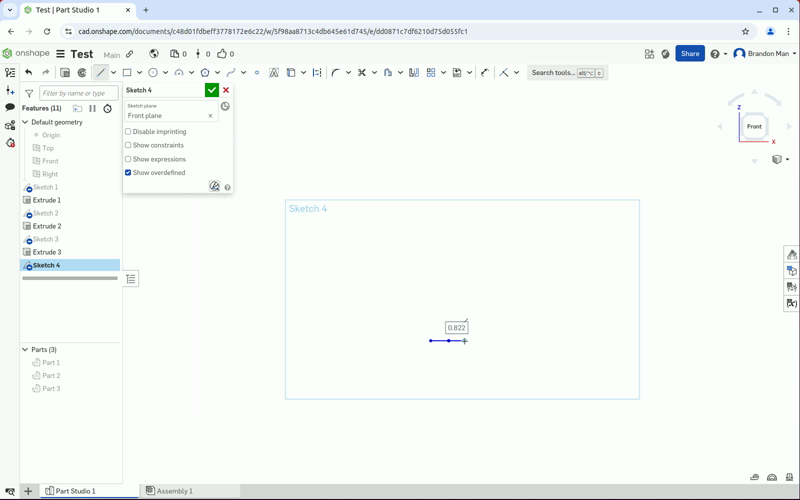
scroll(-6)
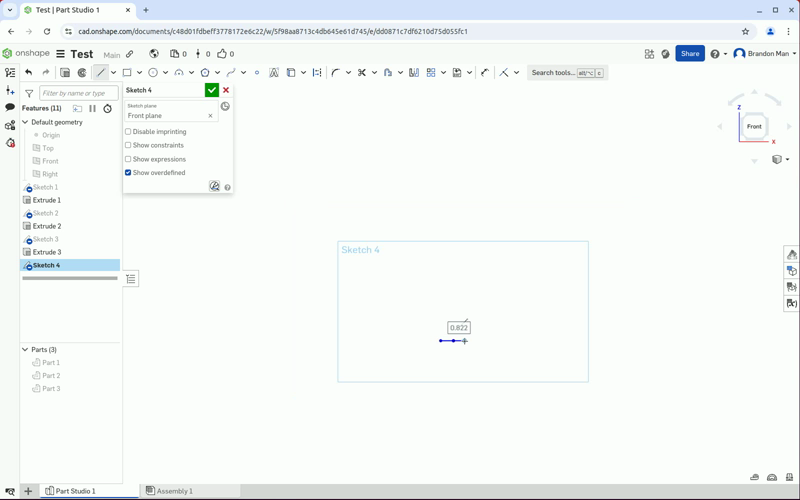
scroll(-6)
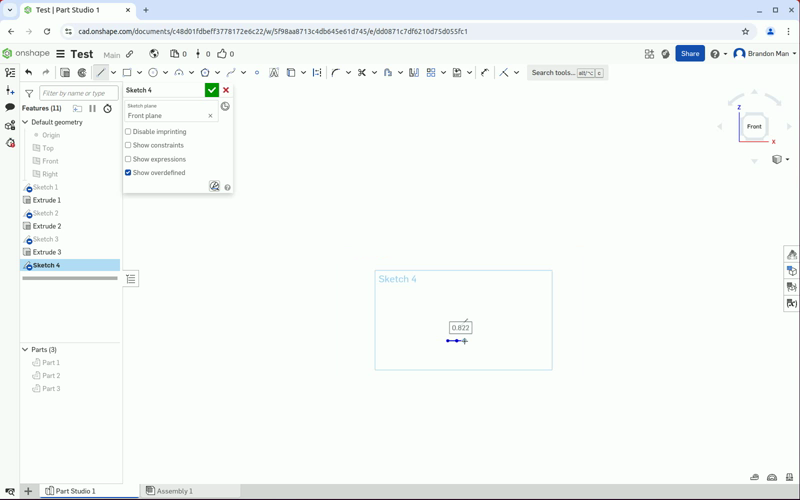
scroll(-6)
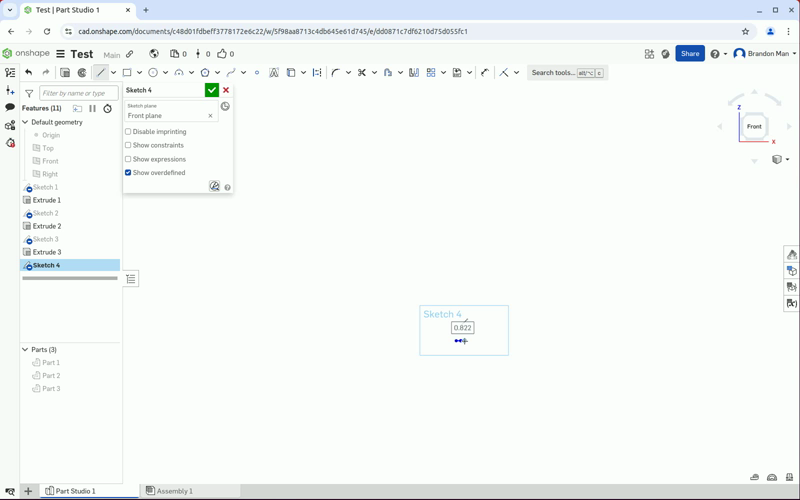
key_up(shift)
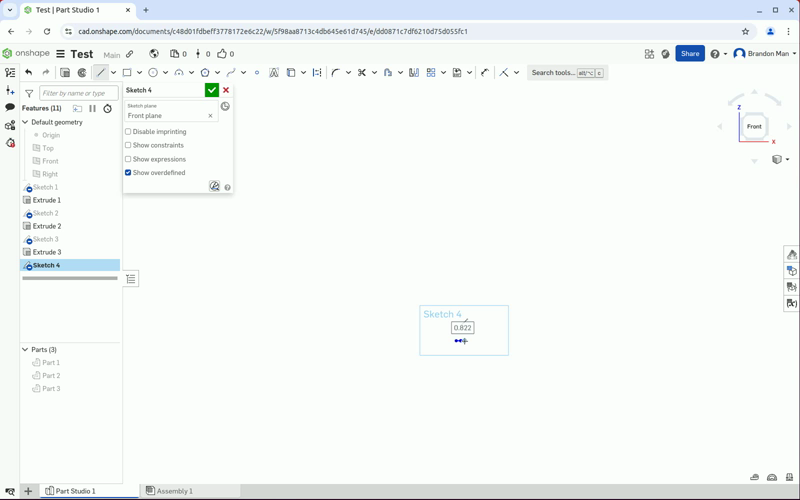
key_down(shift)
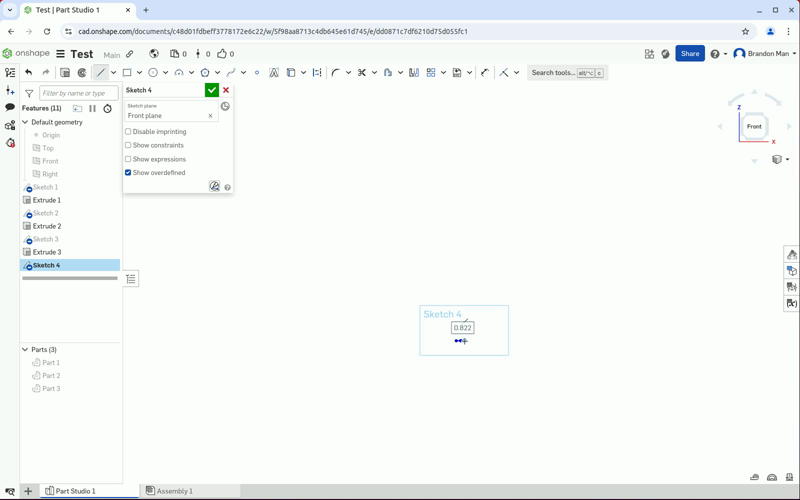
mouse_move(495, 340)
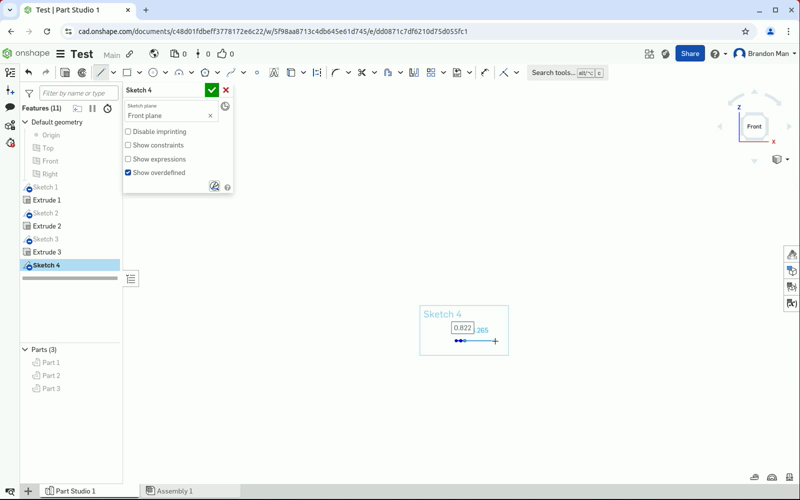
mouse_move(464, 314)
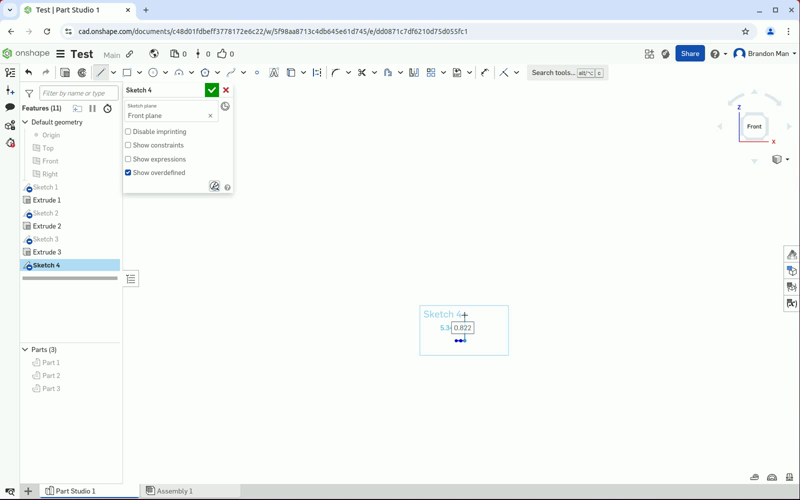
click(464, 314)
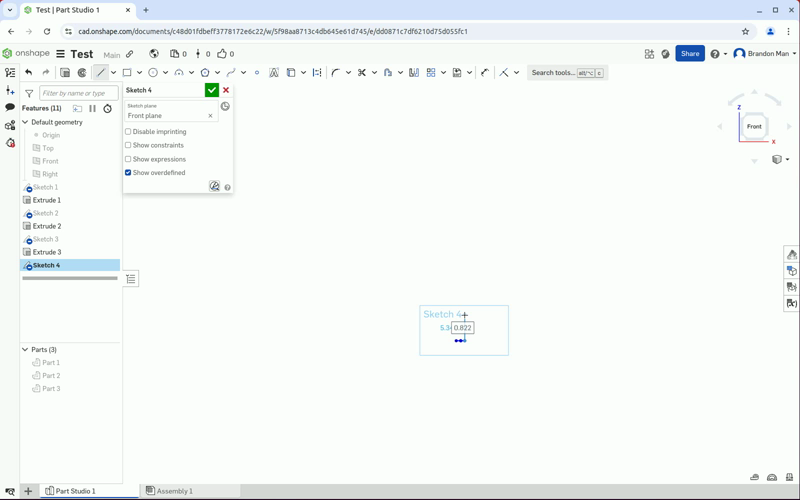
key_up(shift)
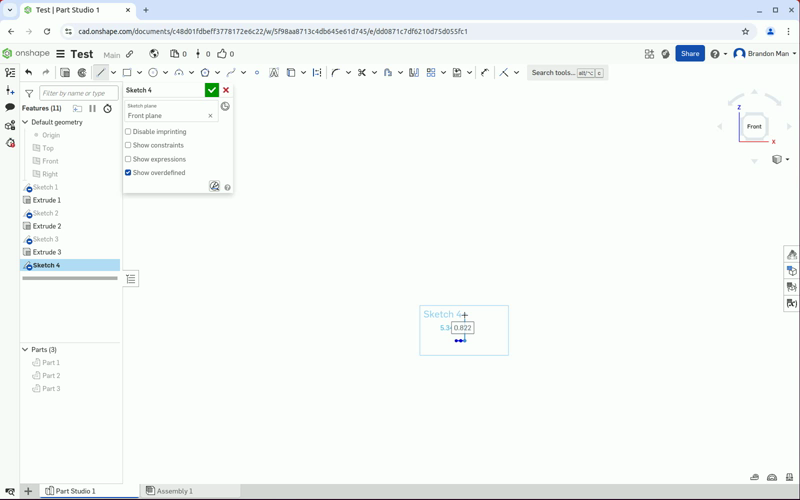
key(esc)
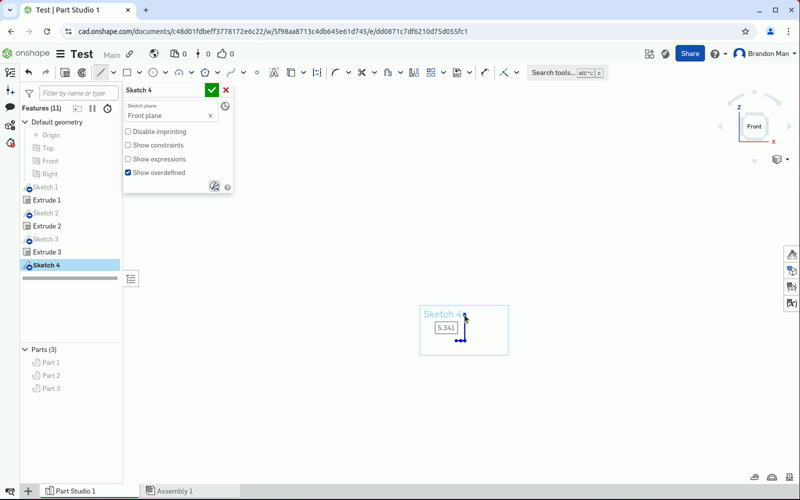
key(a)
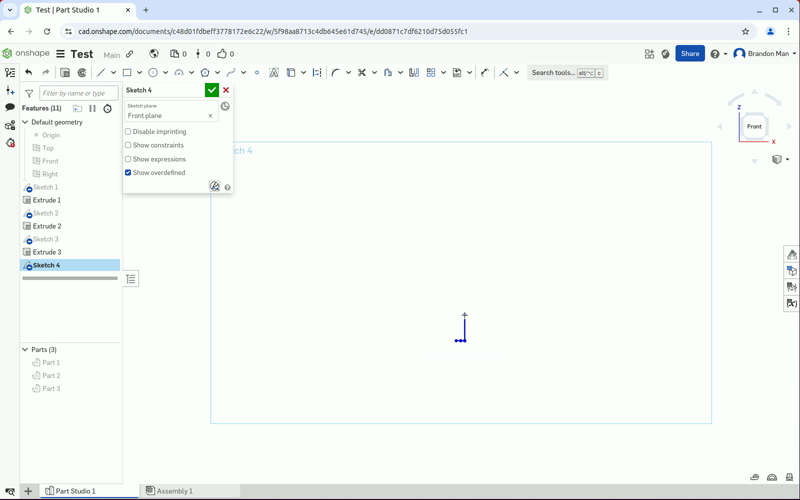
mouse_move(464, 314)
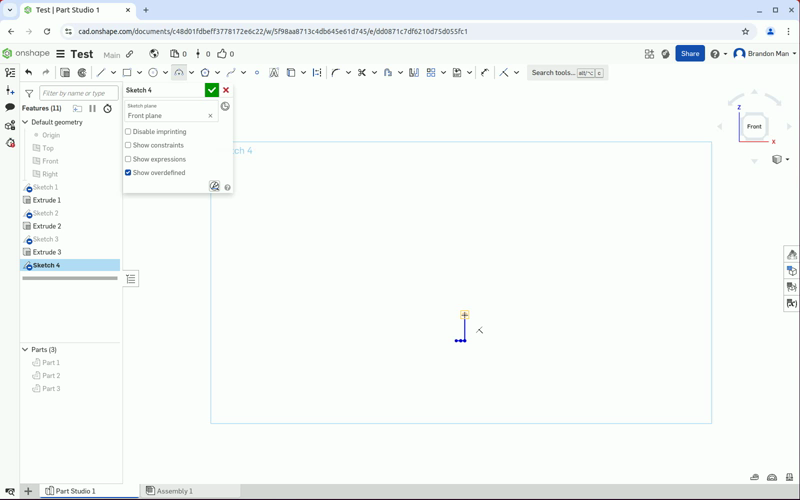
click(464, 314)
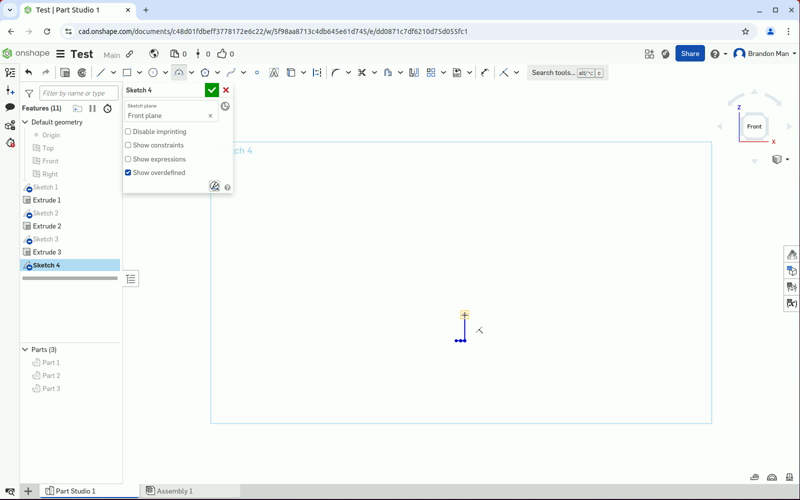
key_down(shift)
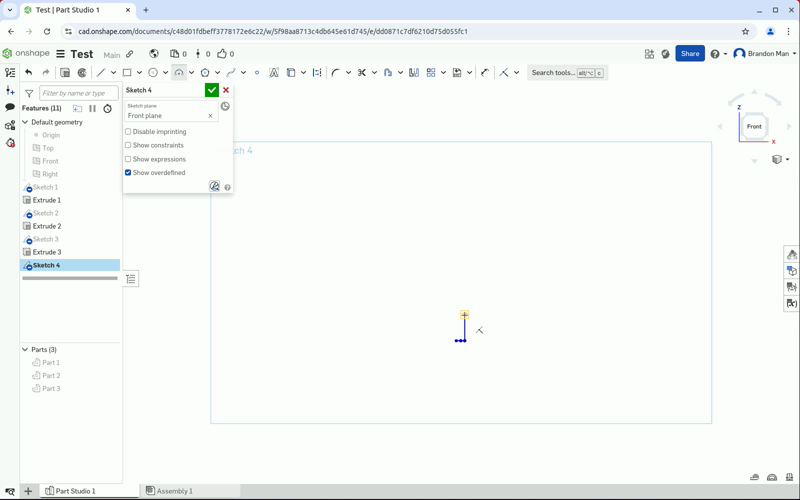
mouse_move(456, 314)
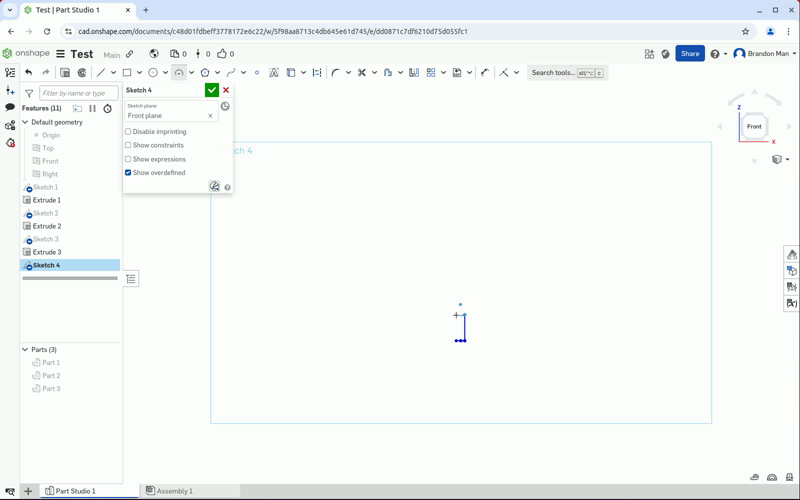
click(456, 314)
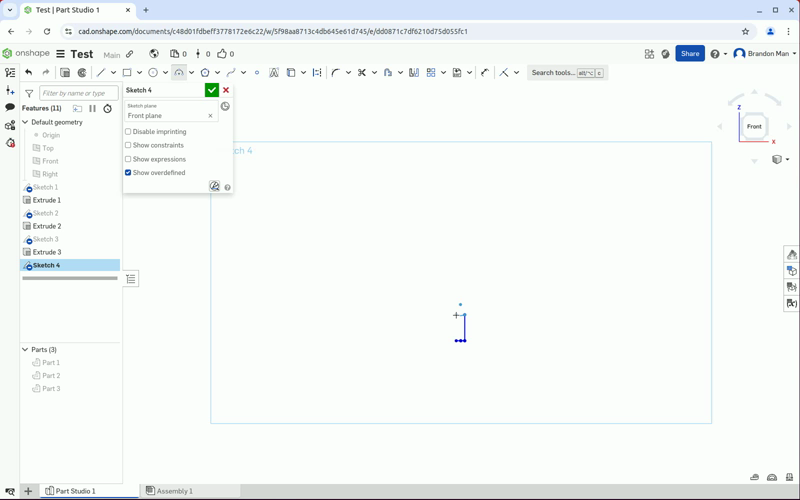
mouse_move(460, 315)
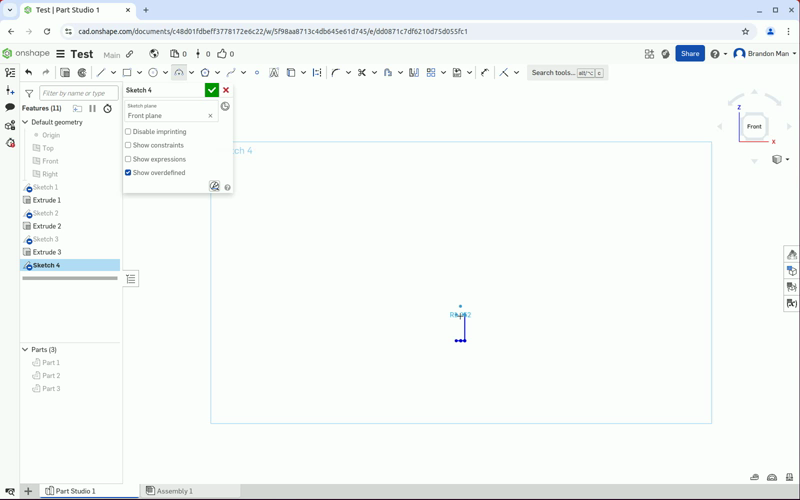
click(460, 315)
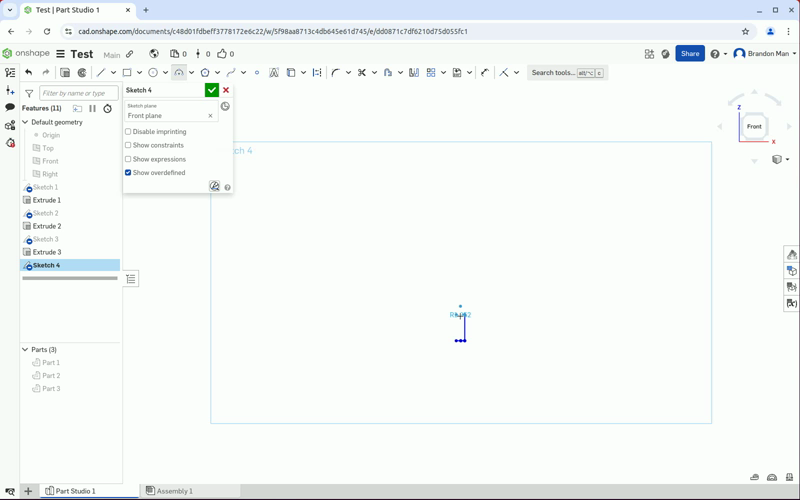
key_up(shift)
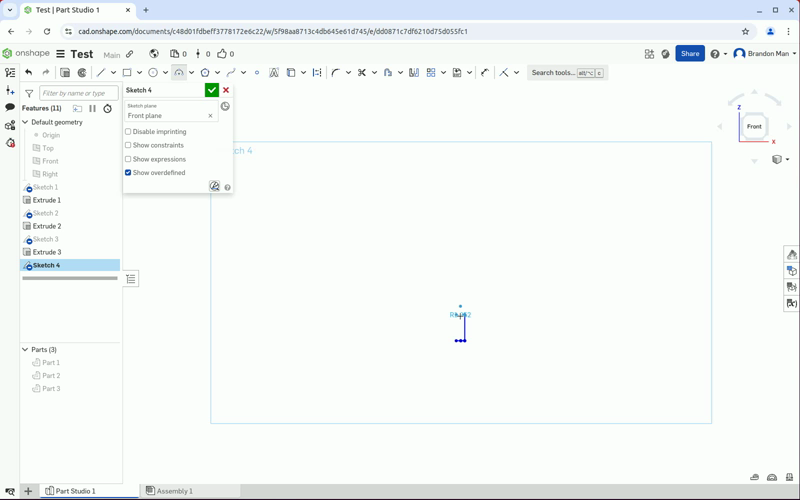
key(esc)
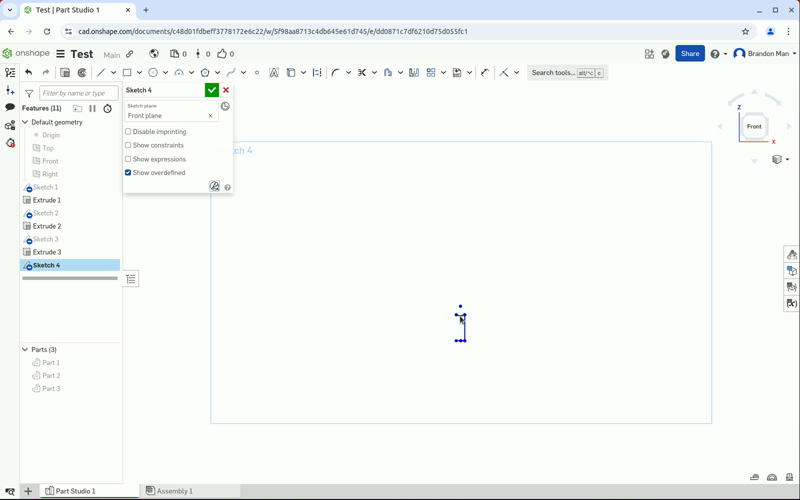
key(l)
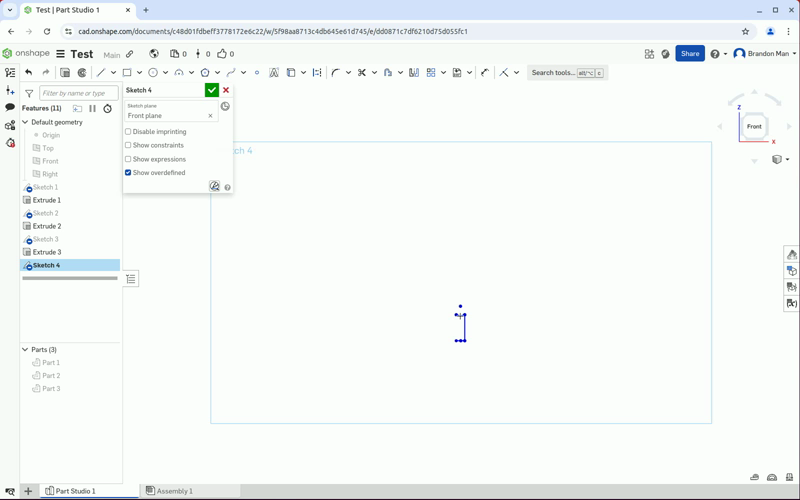
mouse_move(456, 314)
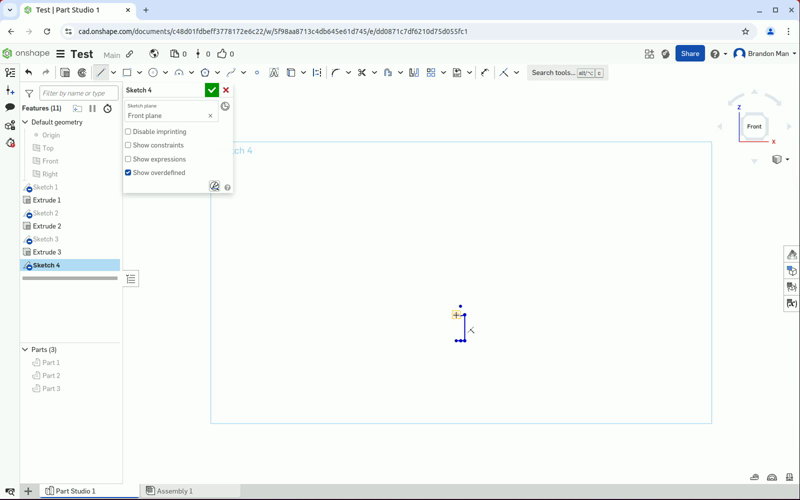
click(456, 314)
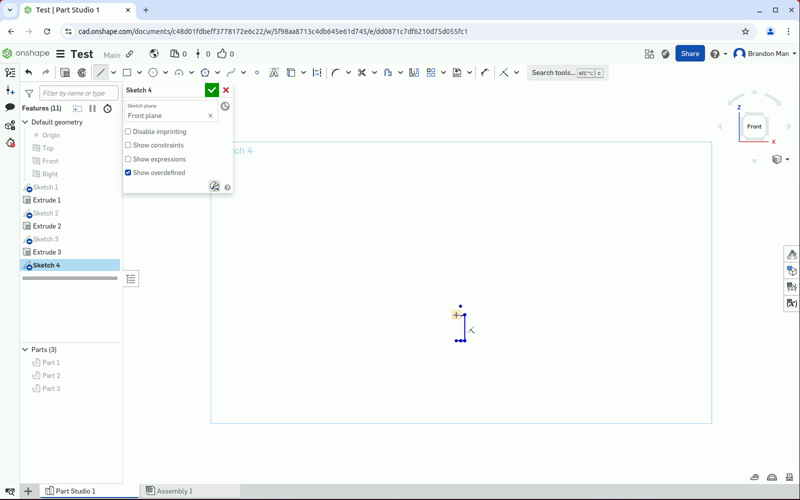
mouse_move(486, 314)
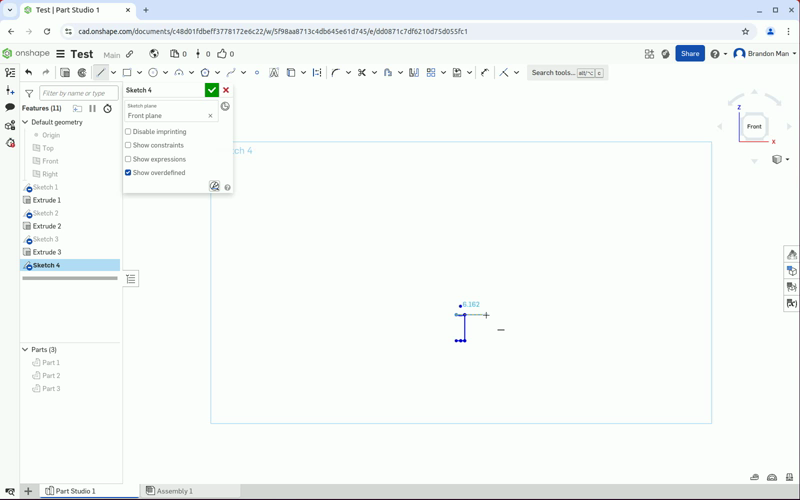
key_down(shift)
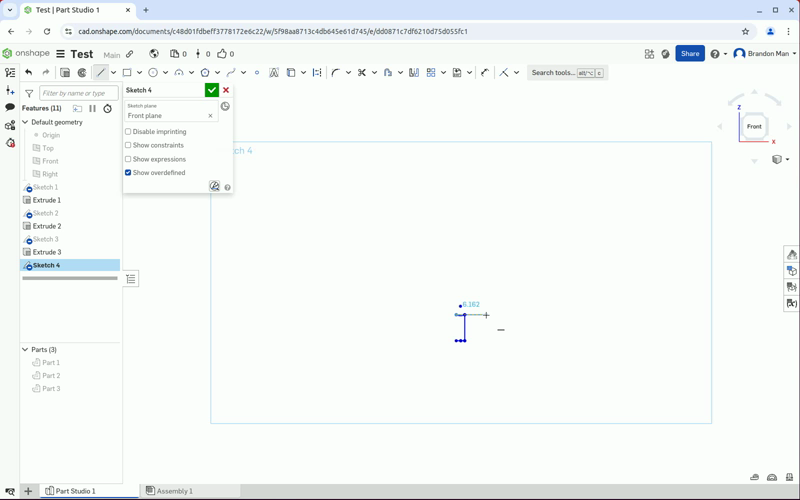
mouse_move(456, 340)
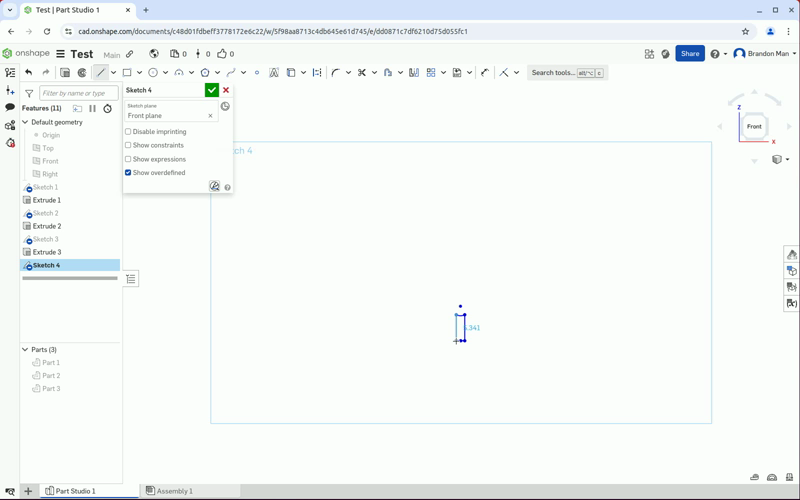
key_up(shift)
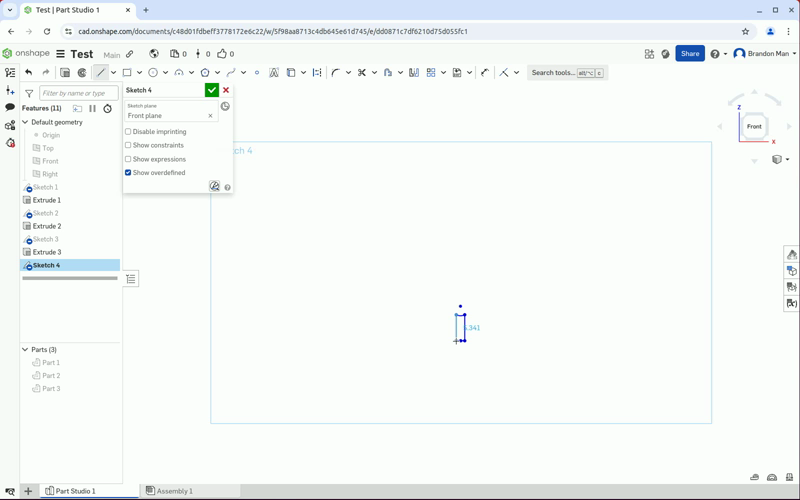
click(456, 340)
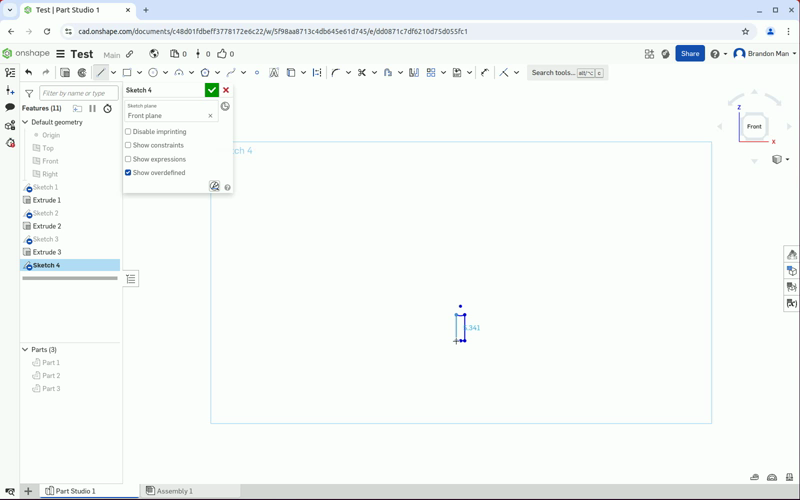
key(esc)
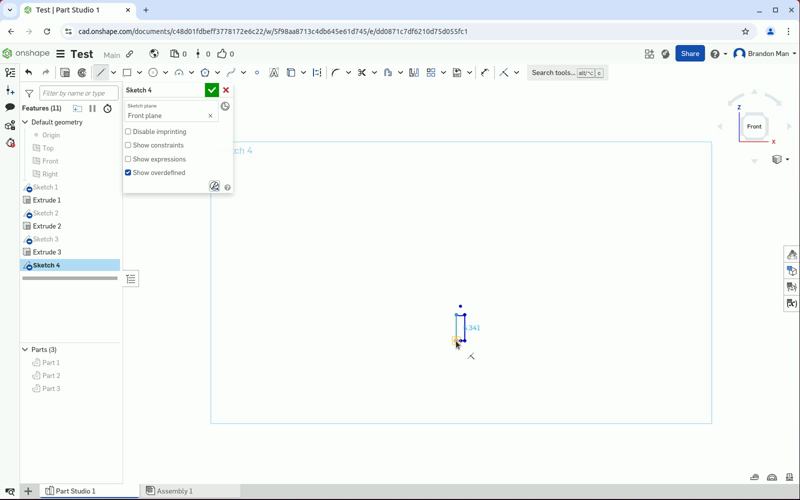
mouse_move(457, 332)
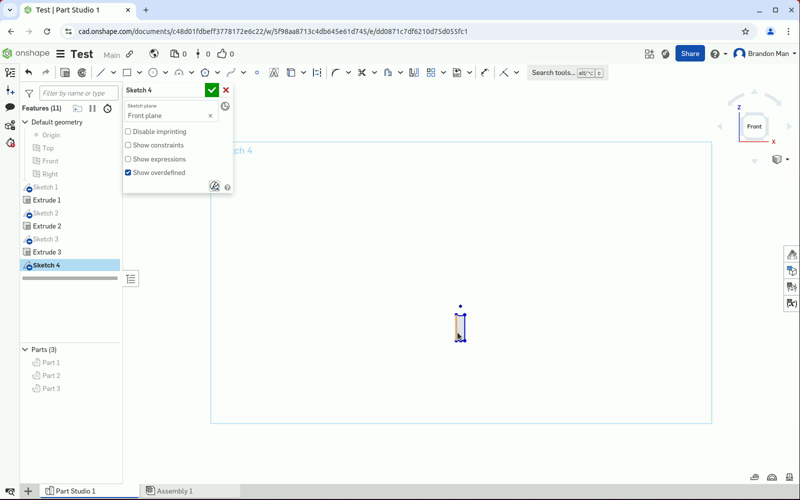
scroll(6)
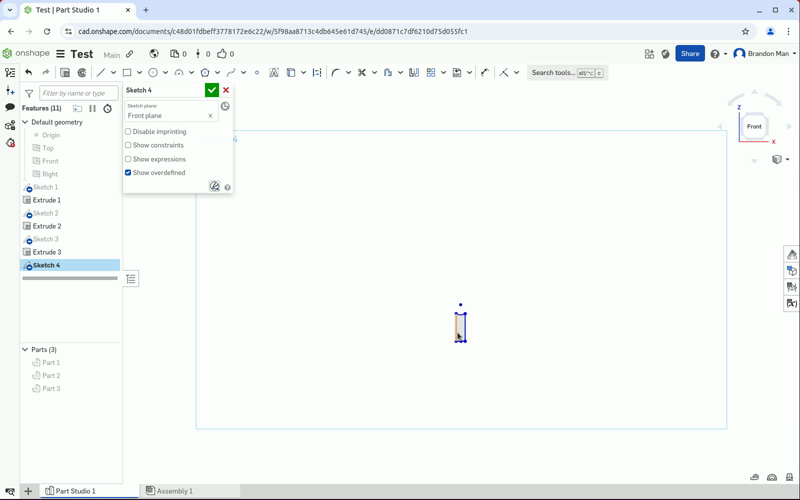
scroll(6)
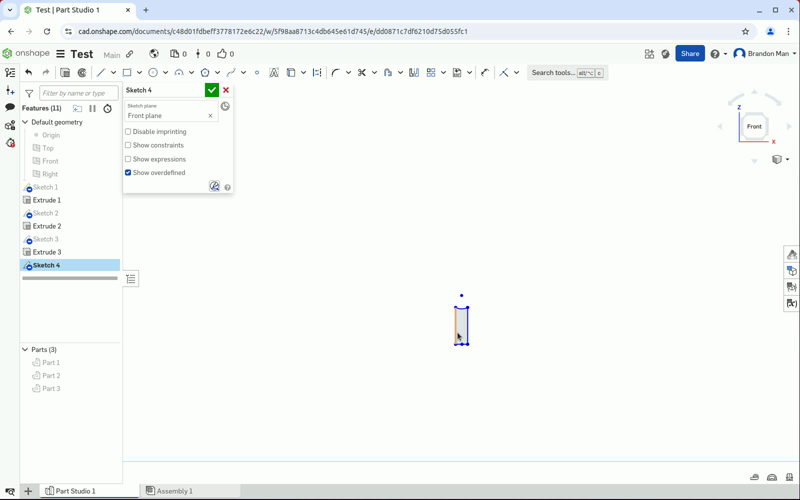
scroll(6)
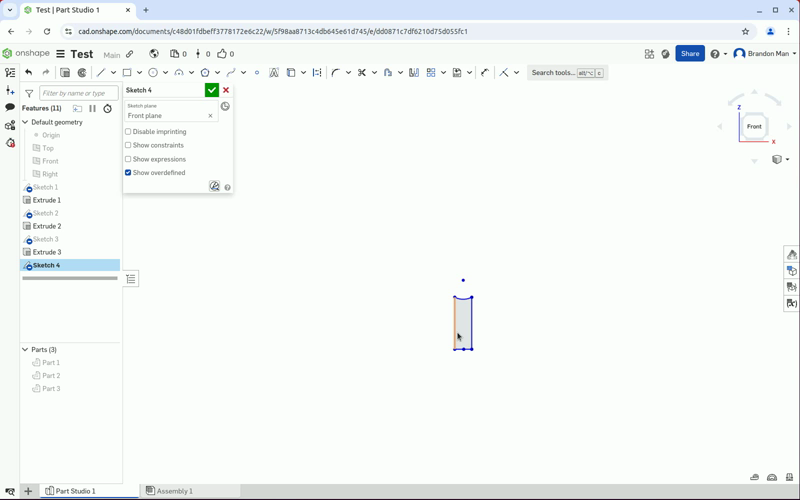
scroll(6)
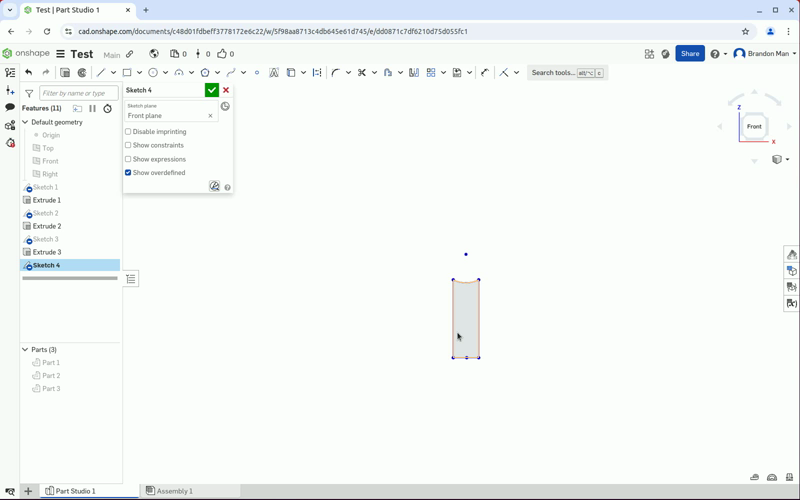
scroll(6)
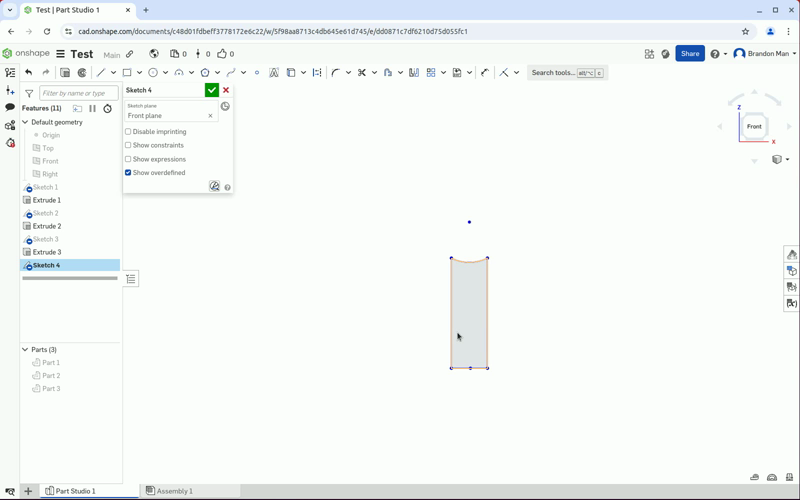
scroll(6)
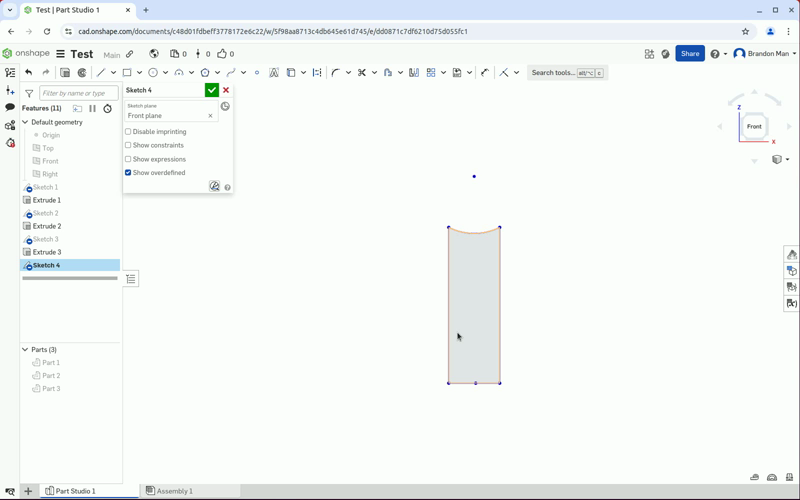
scroll(6)
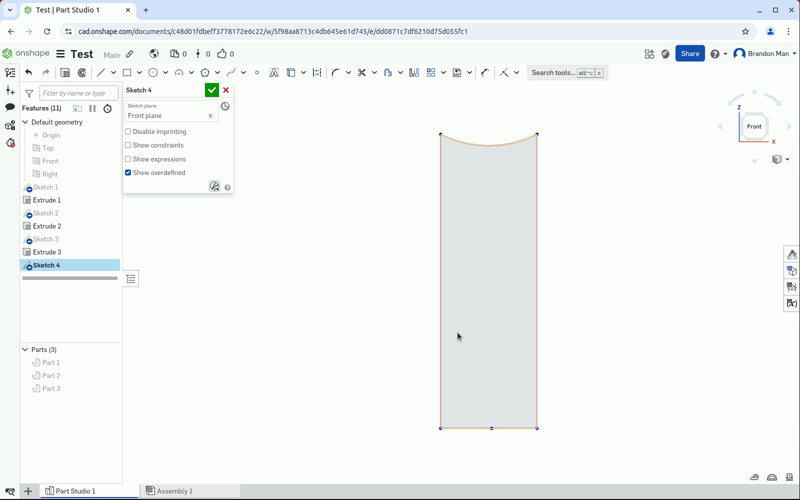
click(457, 332)
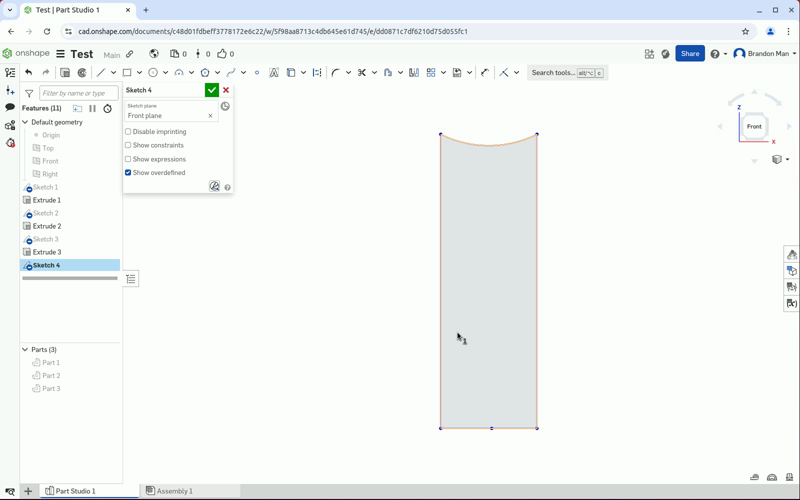
scroll(-6)
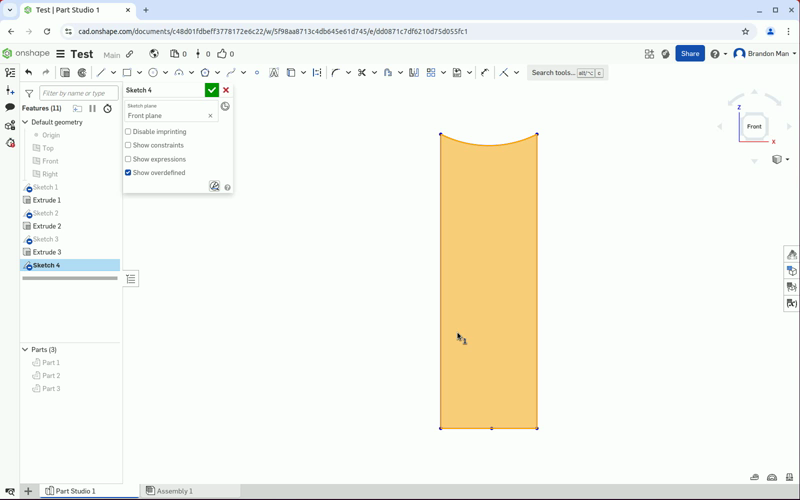
scroll(-6)
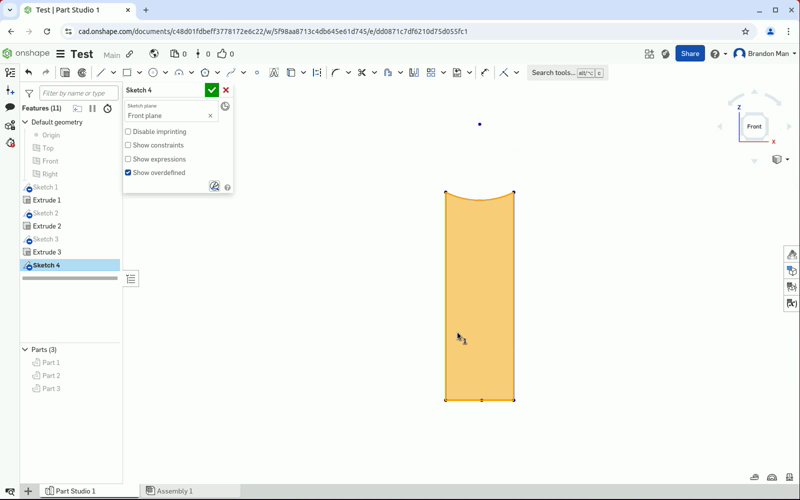
scroll(-6)
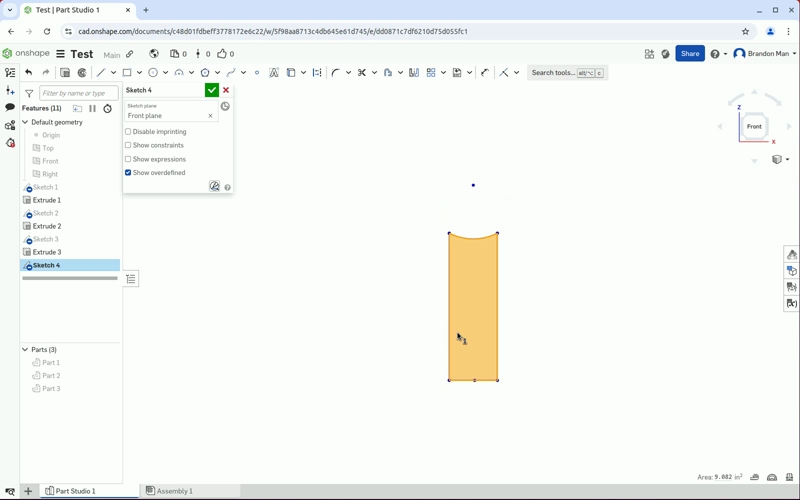
scroll(-6)
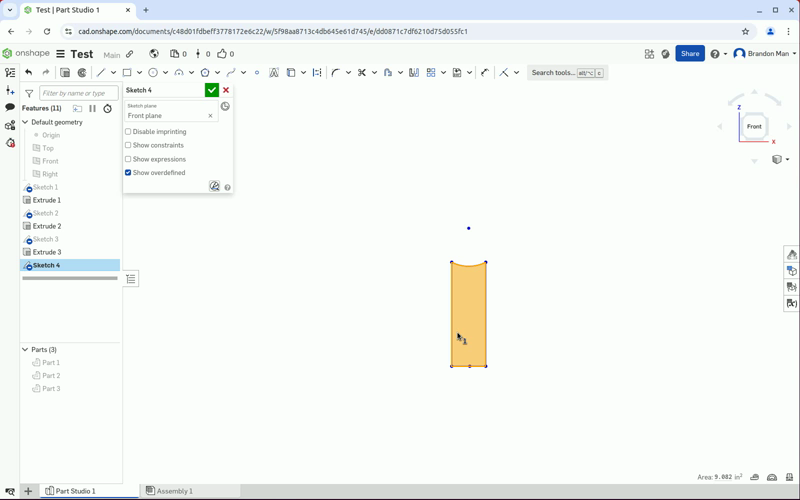
scroll(-6)
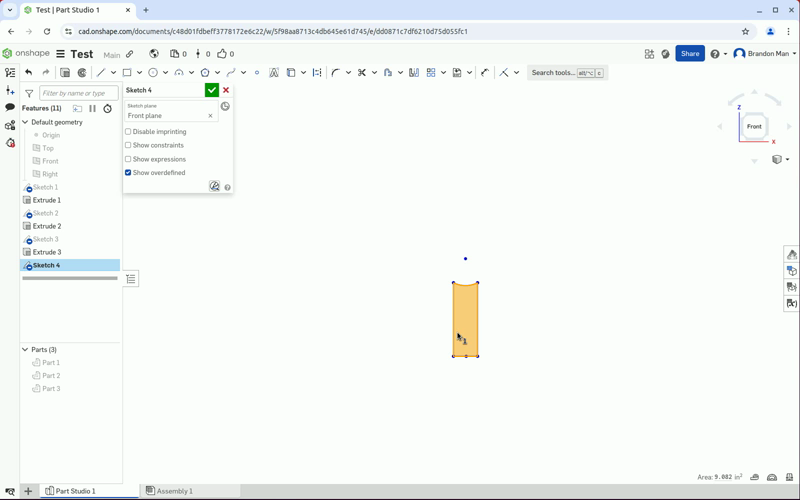
scroll(-6)
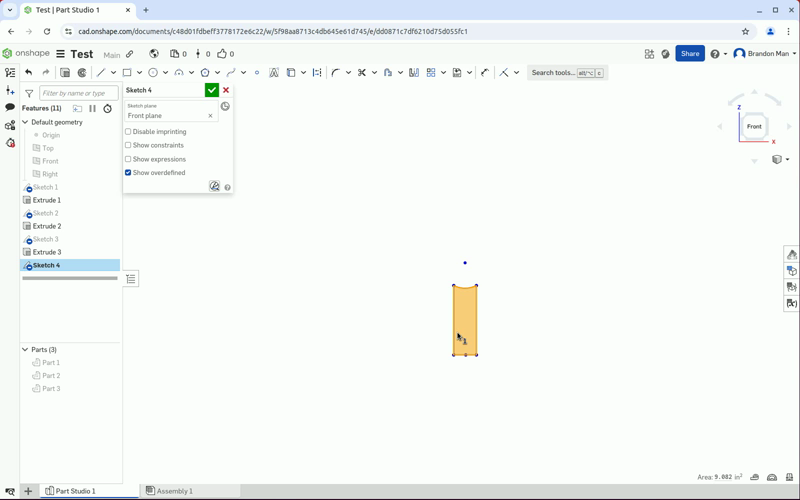
scroll(-6)
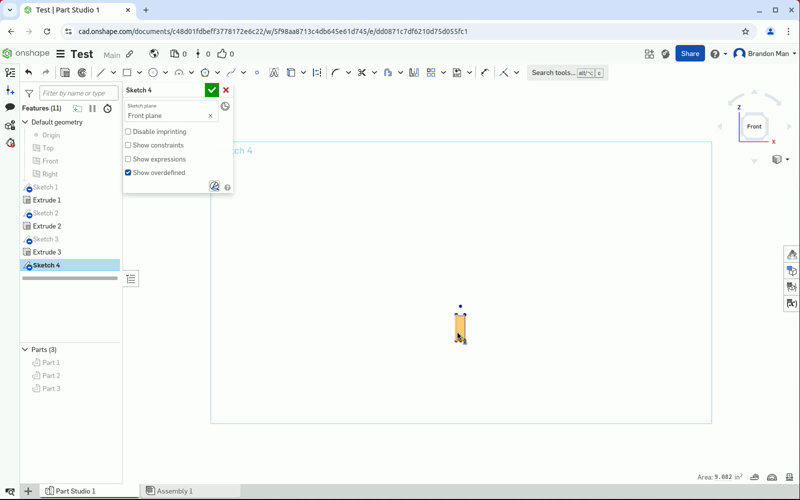
mouse_move(73, 352)
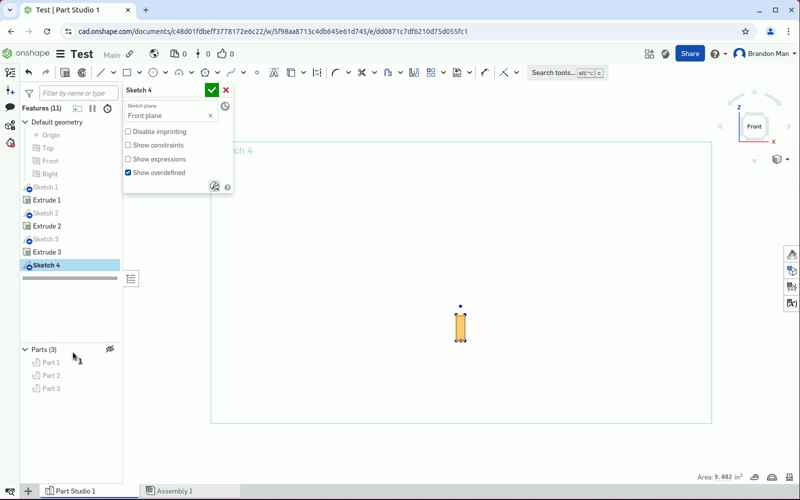
key(shift+y)
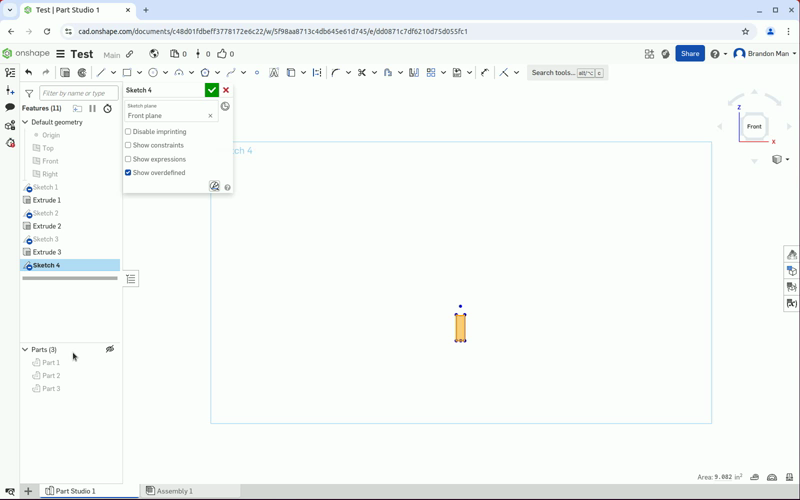
key(shift+e)
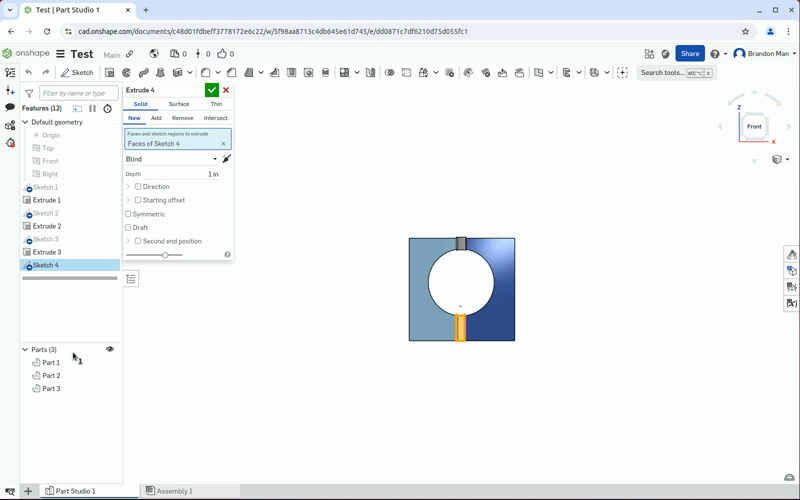
mouse_move(143, 106)
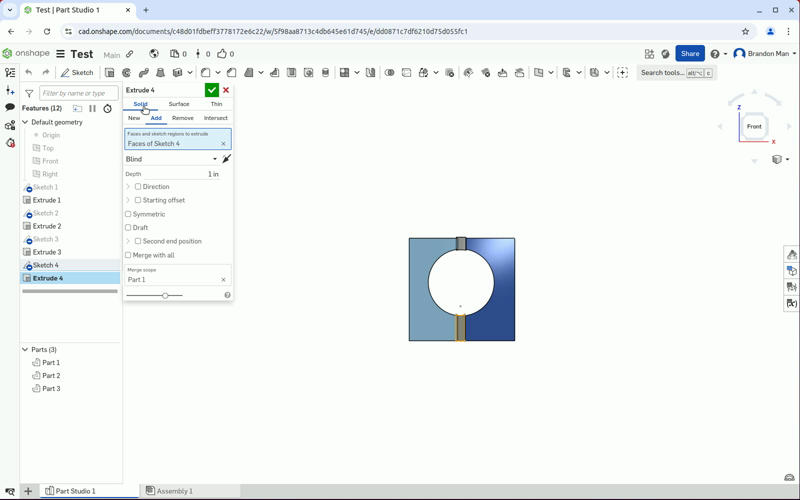
click(143, 106)
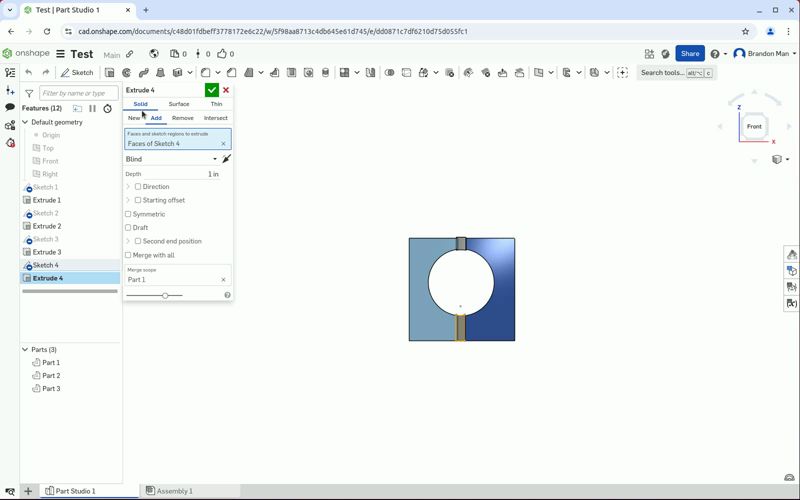
mouse_move(137, 120)
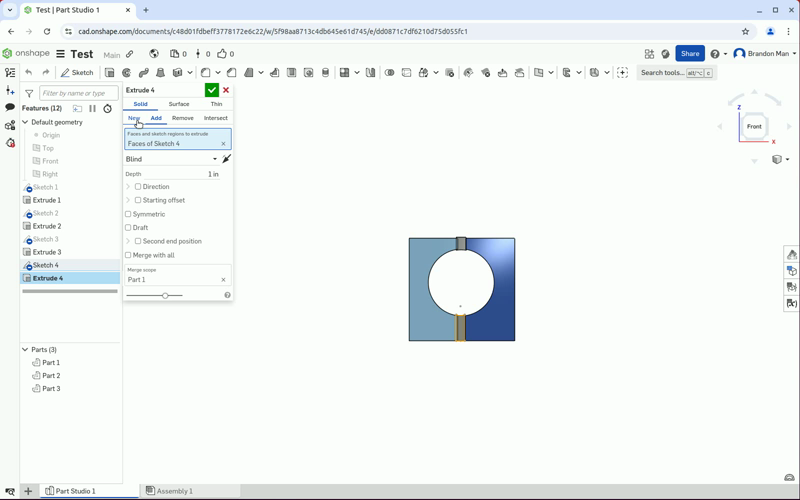
click(137, 120)
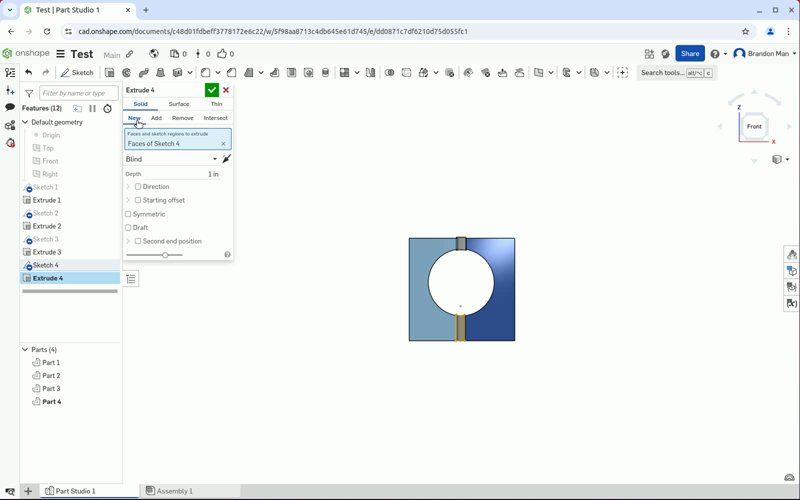
key(tab, 4)
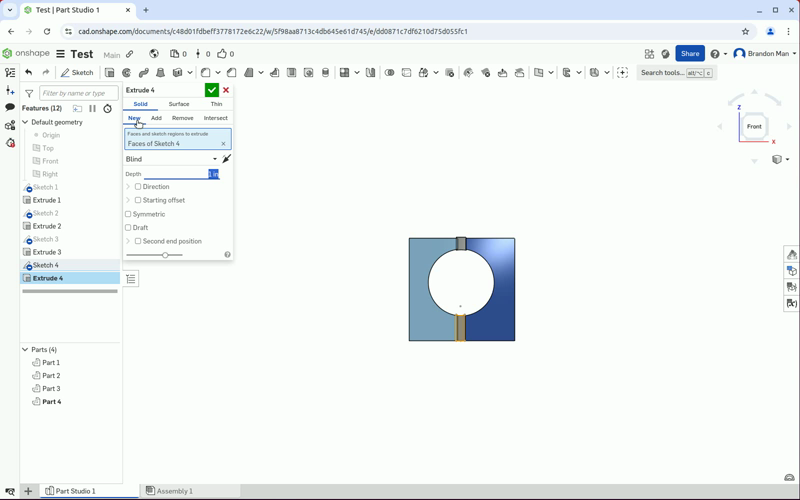
text(23.108)
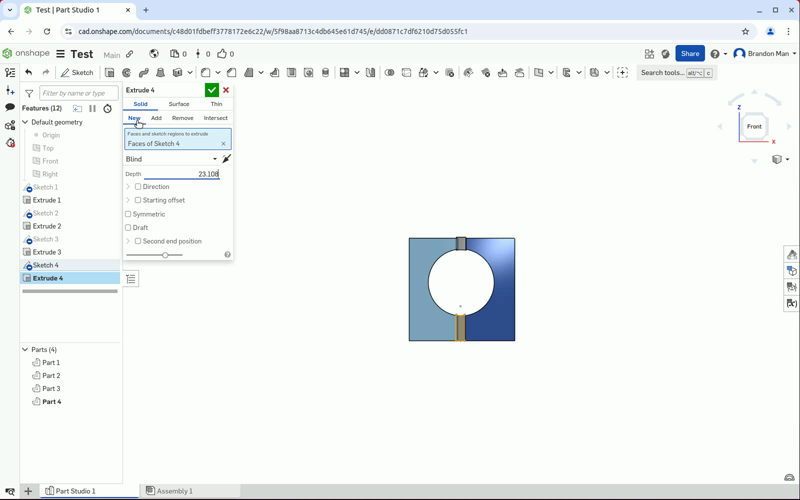
key(enter)
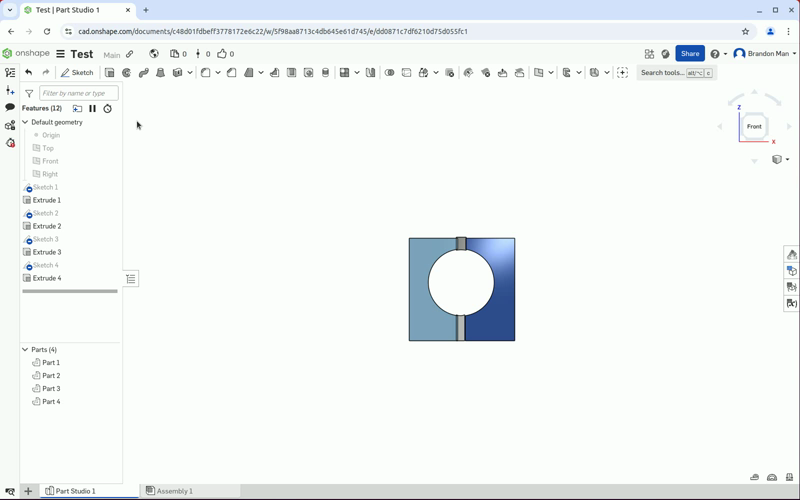
key(shift+h)
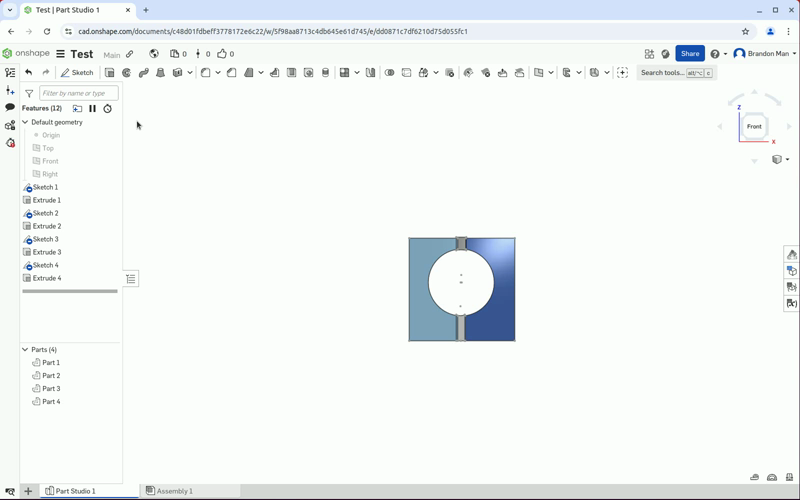
key(shift+h)
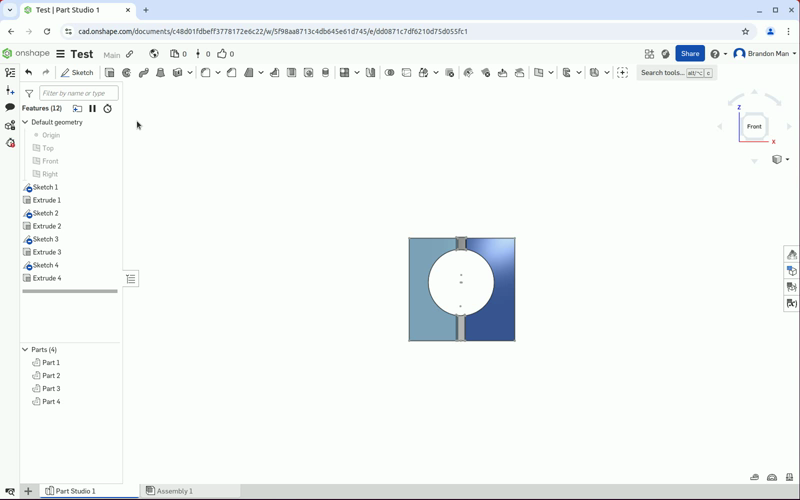
key(shift+7)
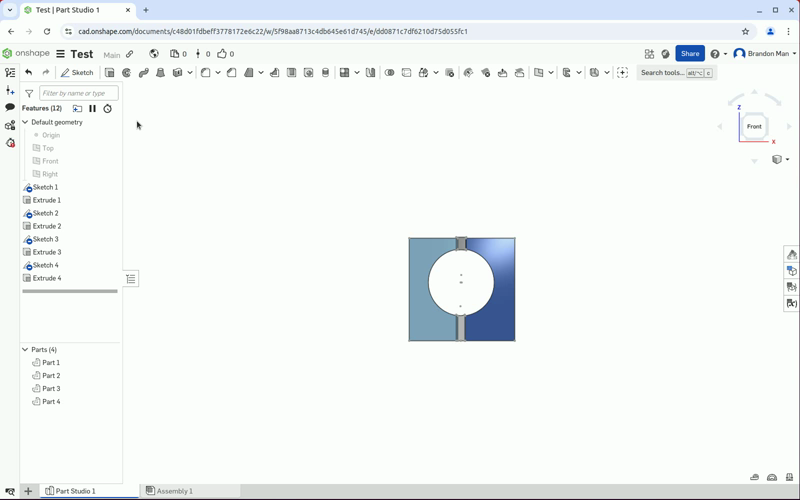
key(left, 2)
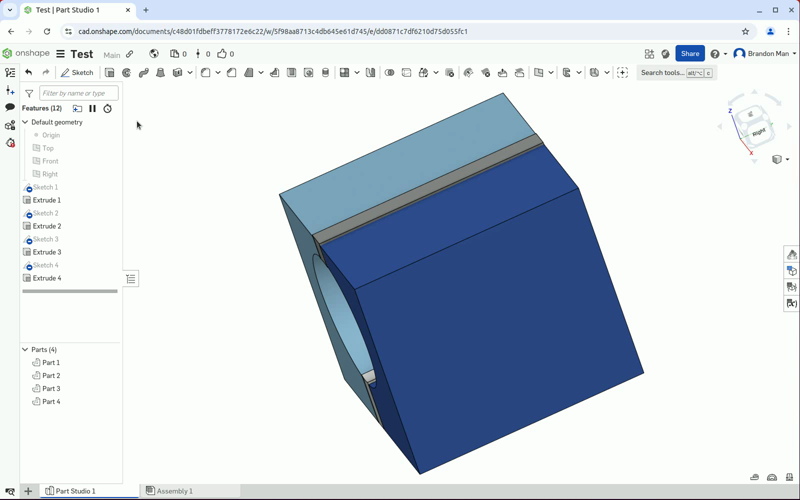
key(down, 2)
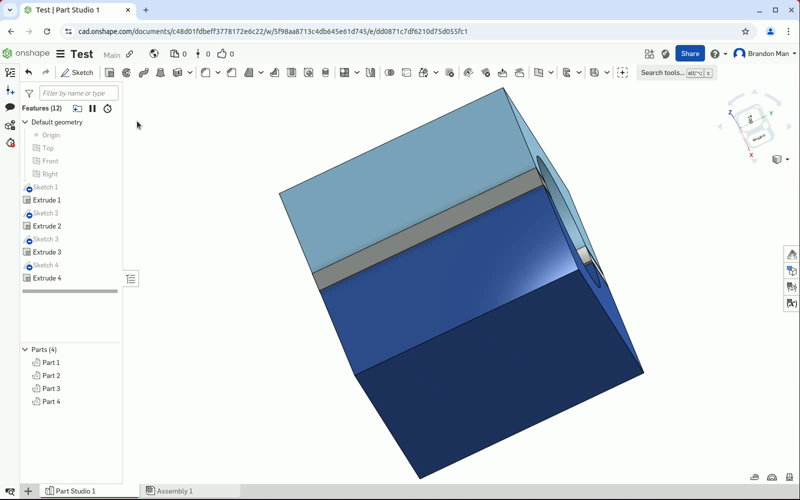
key(up, 2)
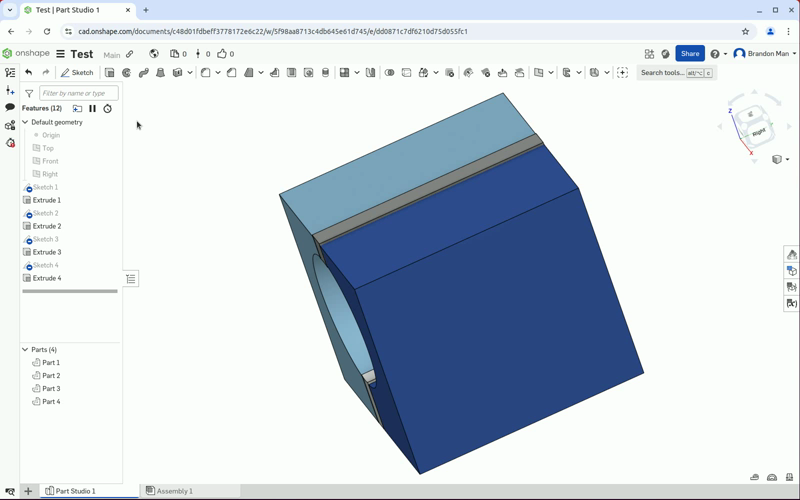
key(right, 2)
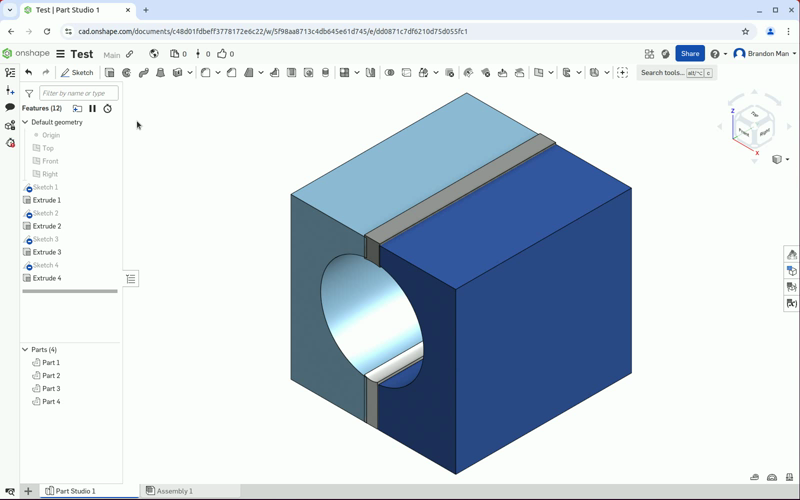
mouse_move(73, 189)
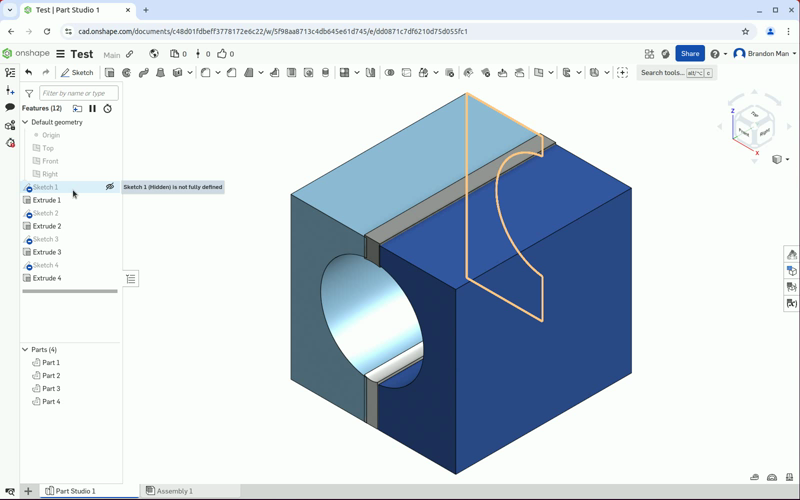
click(73, 189)